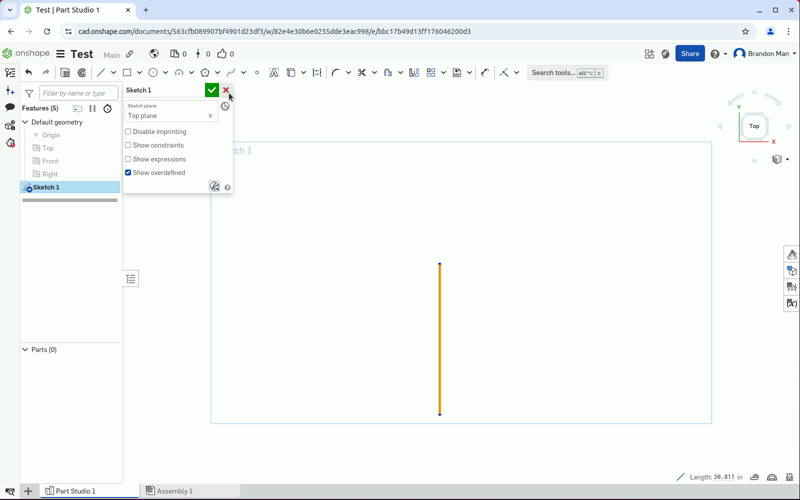
key(shift+h)
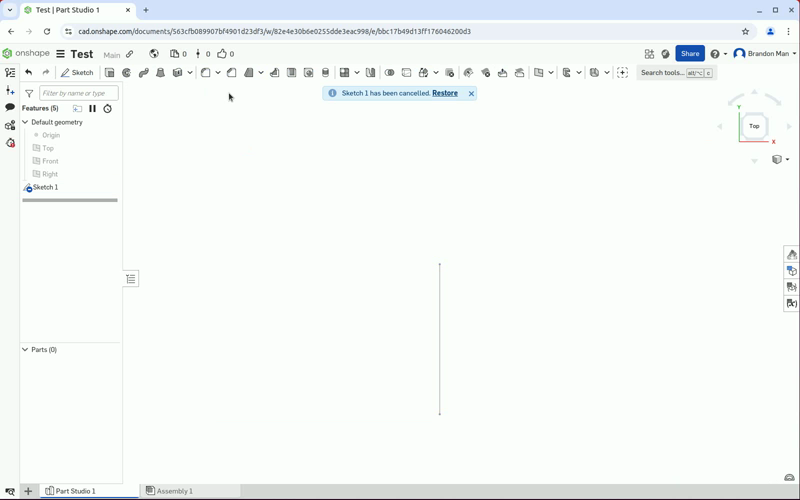
key(shift+s)
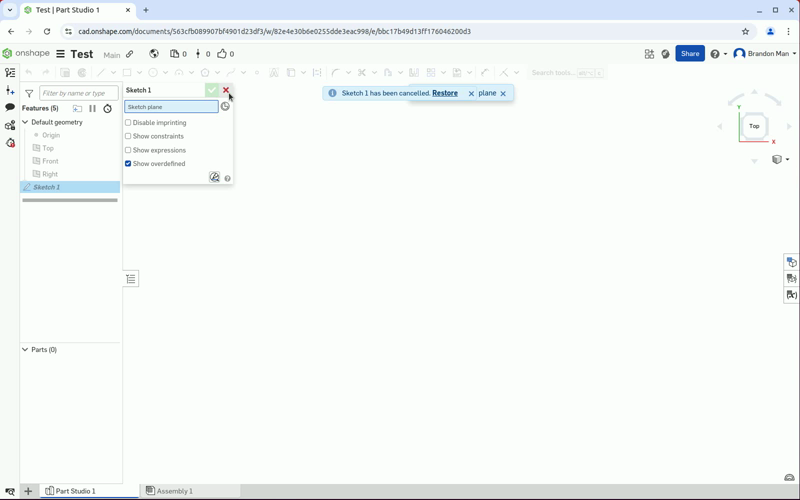
mouse_move(73, 150)
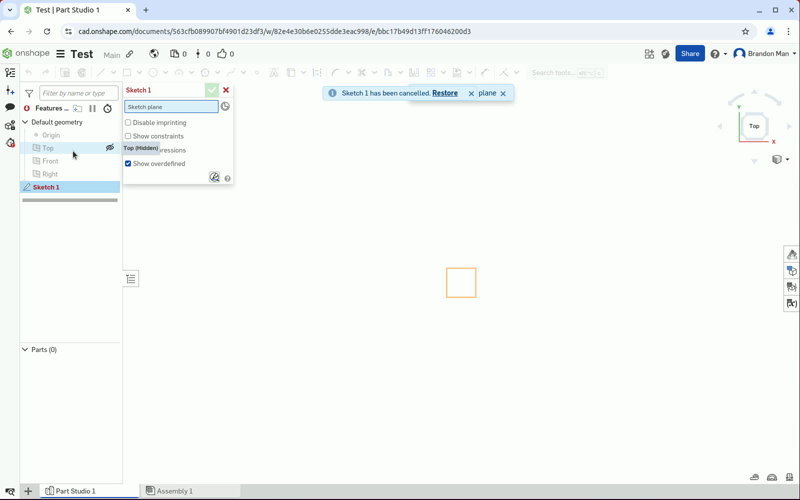
click(73, 150)
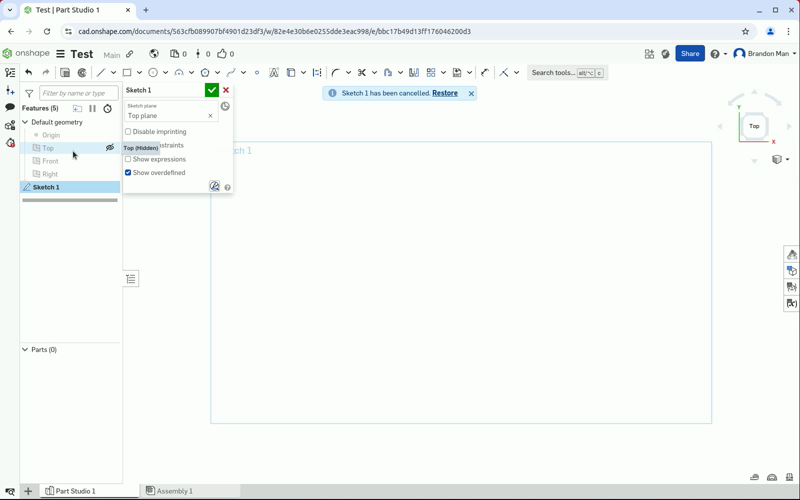
mouse_move(73, 352)
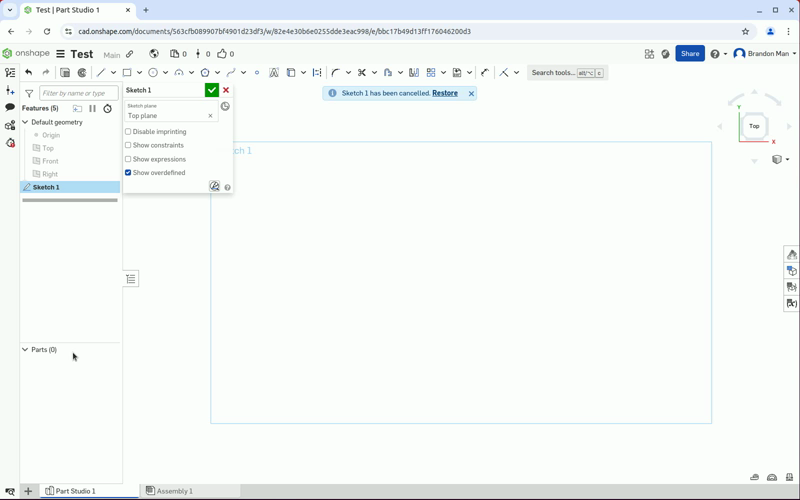
key(y)
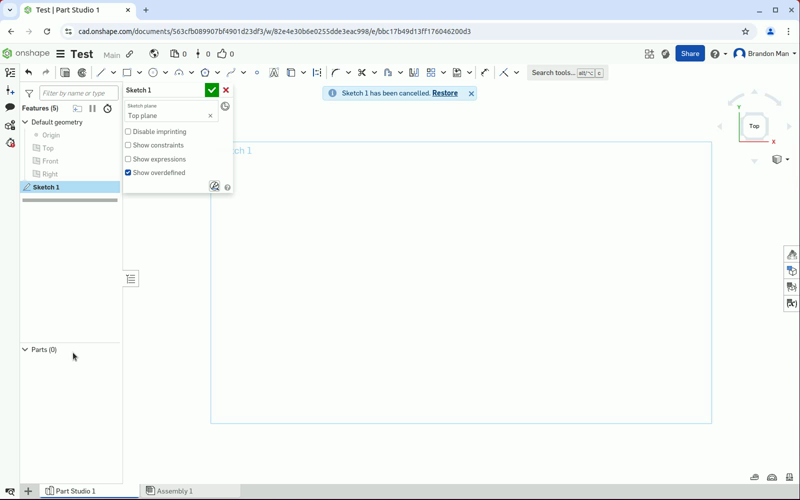
key(l)
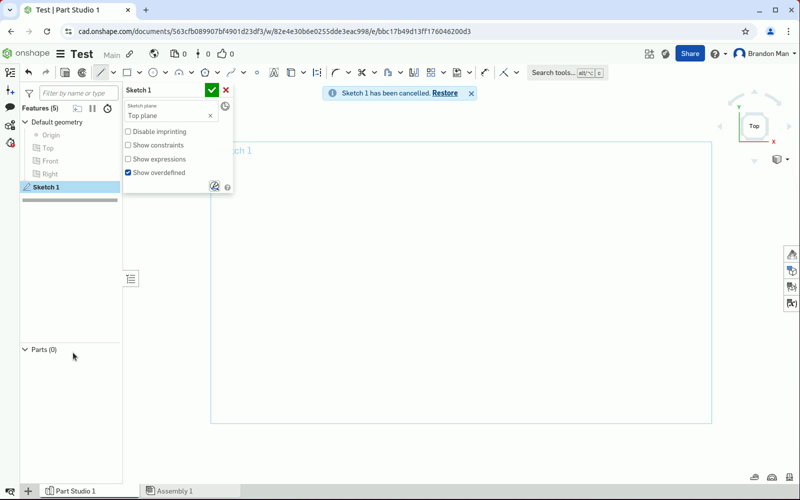
key_down(shift)
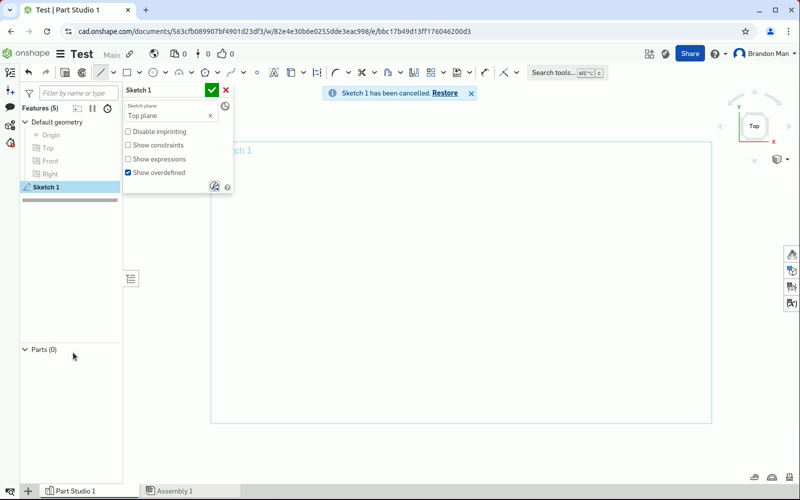
mouse_move(460, 298)
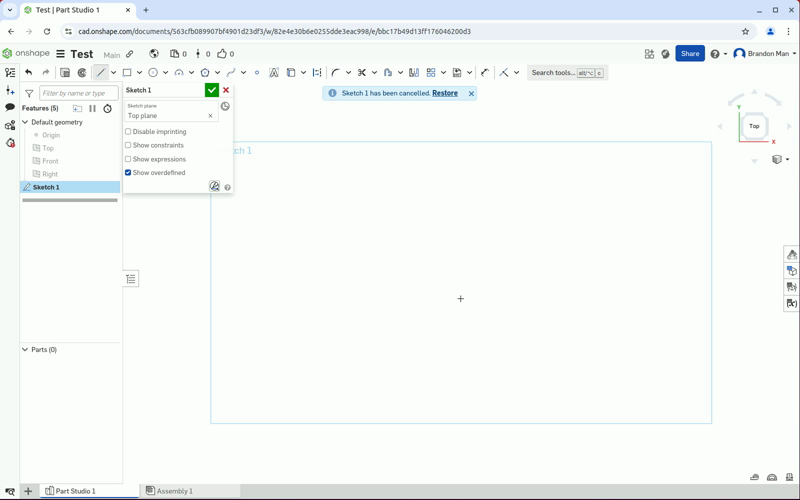
click(460, 298)
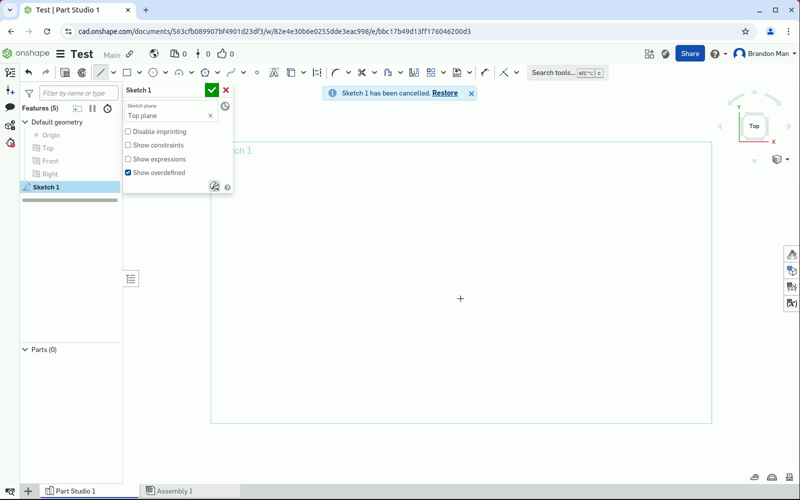
key_up(shift)
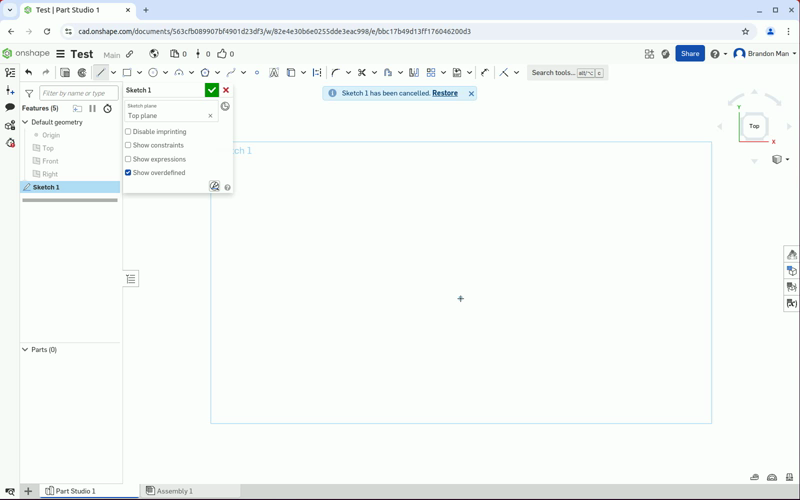
key_down(shift)
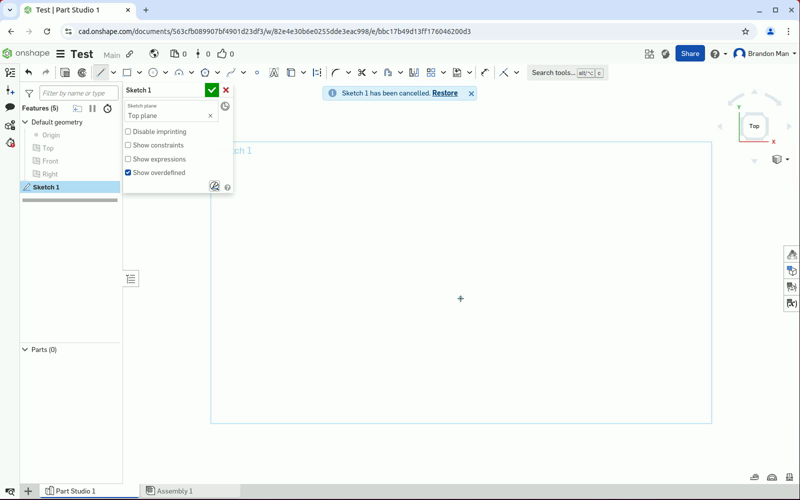
mouse_move(566, 298)
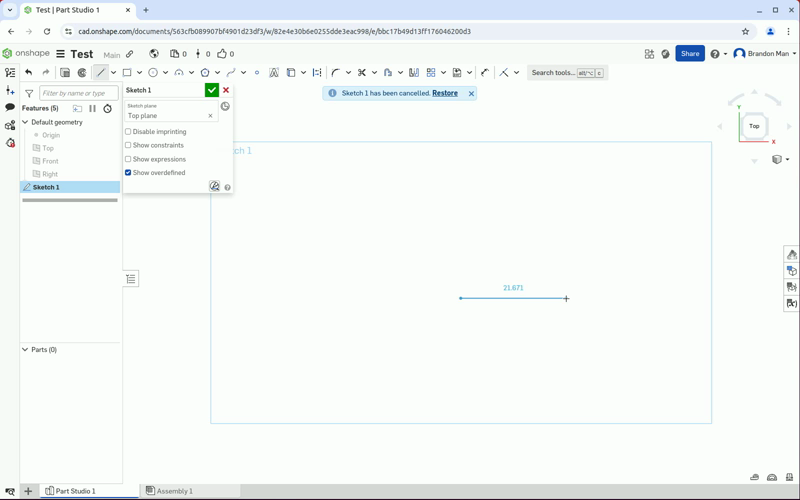
click(566, 298)
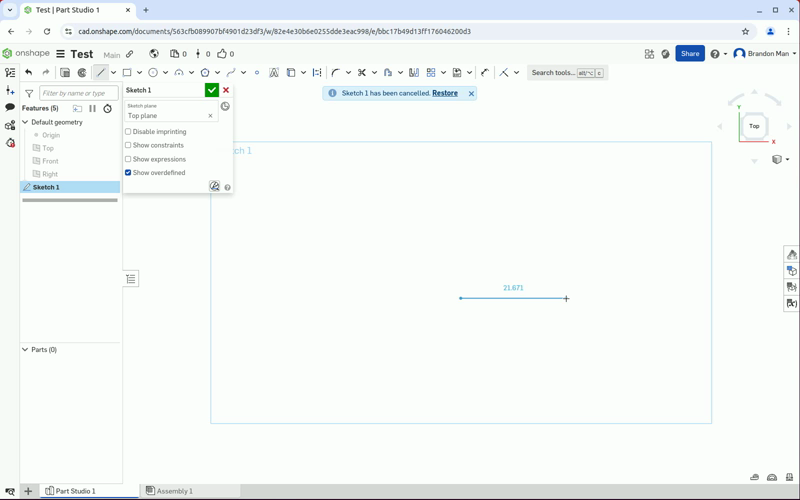
key_up(shift)
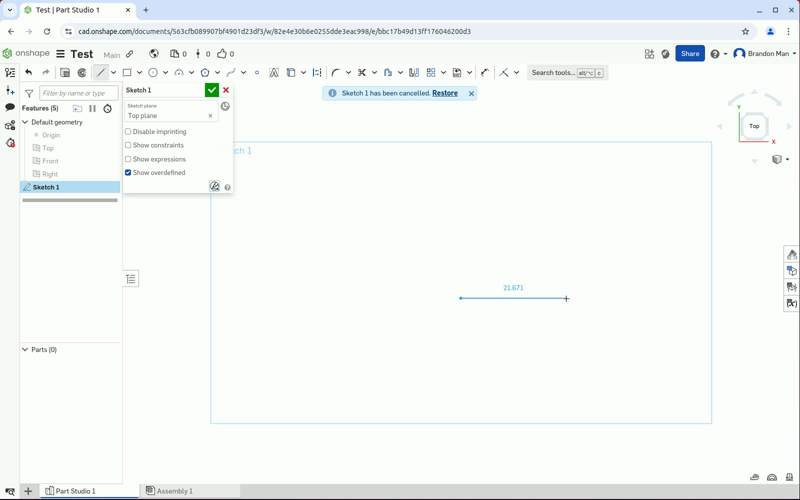
key(esc)
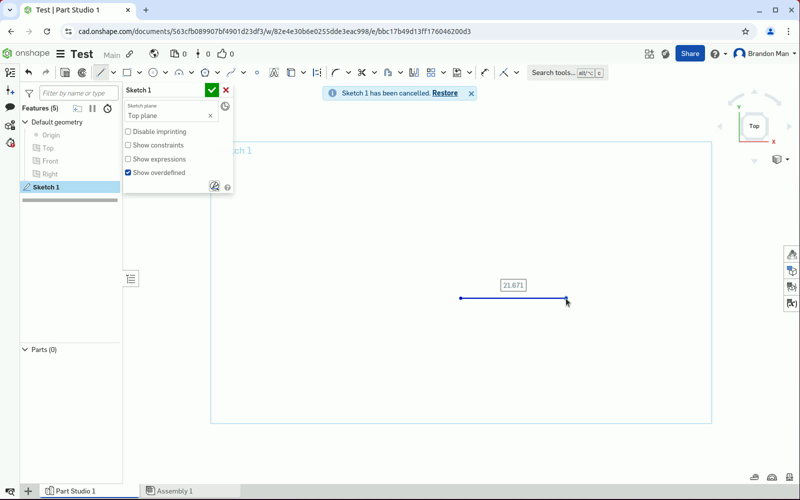
key(a)
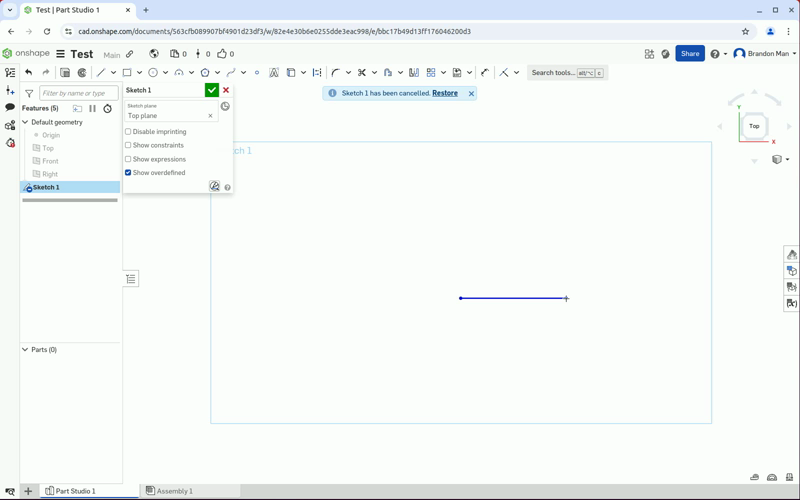
mouse_move(566, 298)
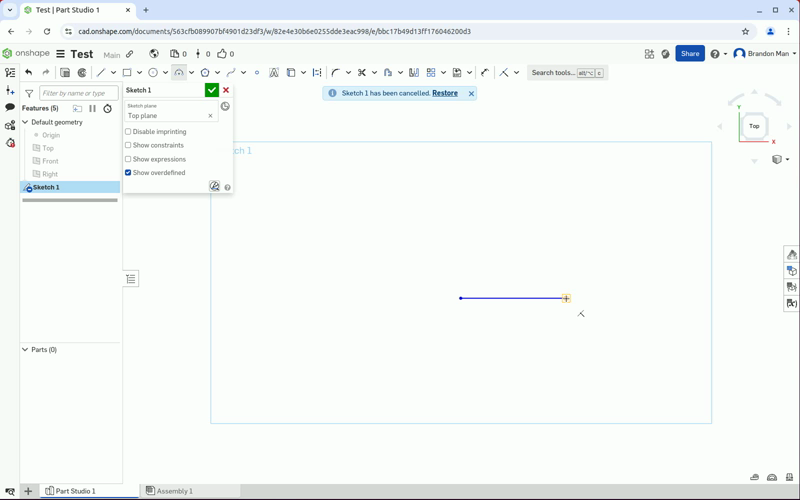
click(566, 298)
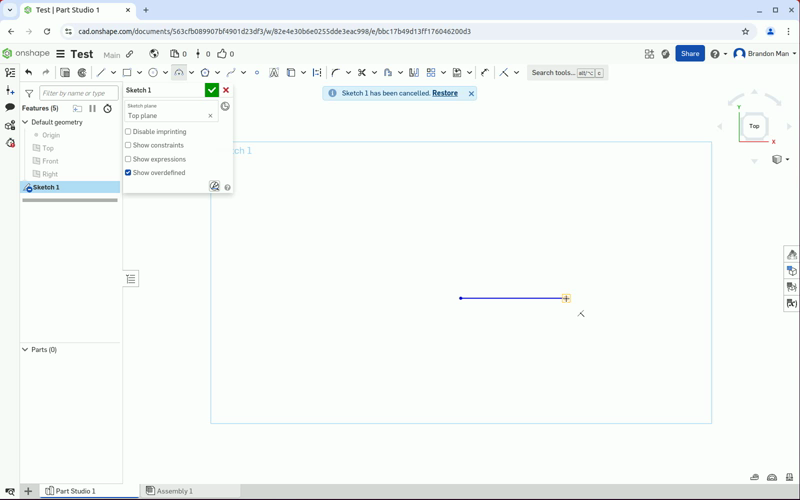
key_down(shift)
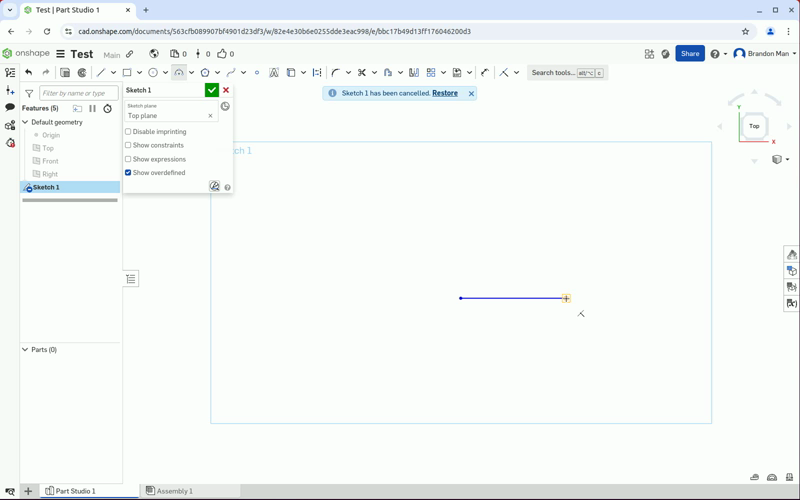
mouse_move(573, 291)
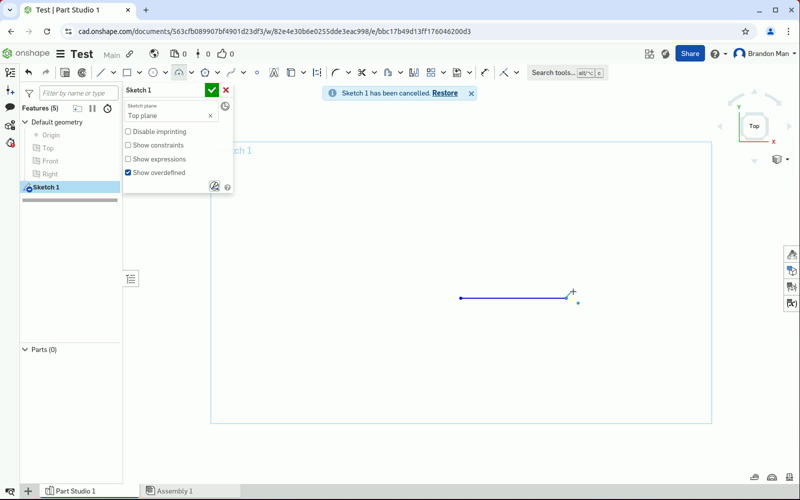
click(573, 291)
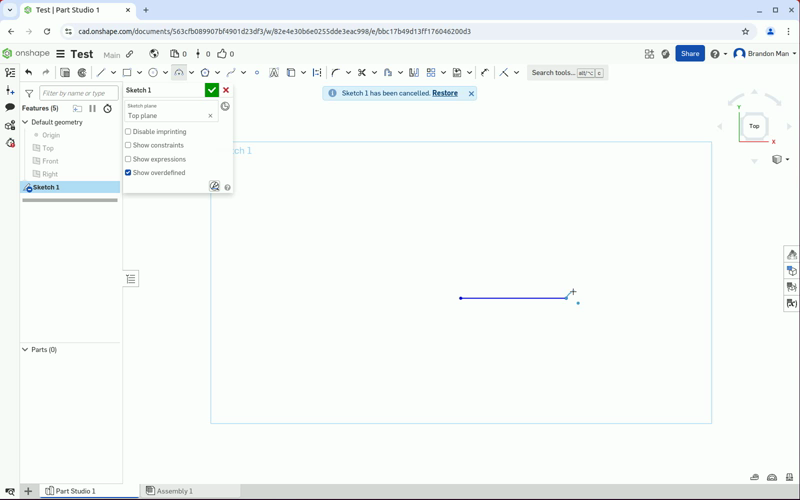
mouse_move(571, 296)
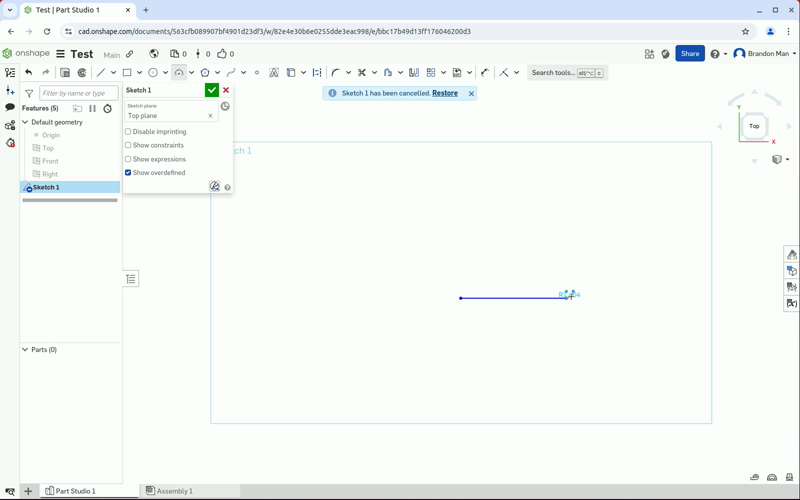
click(571, 296)
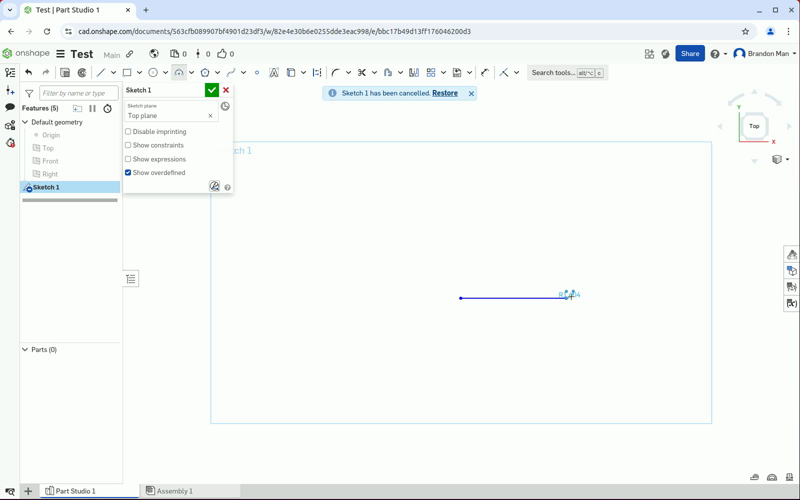
key_up(shift)
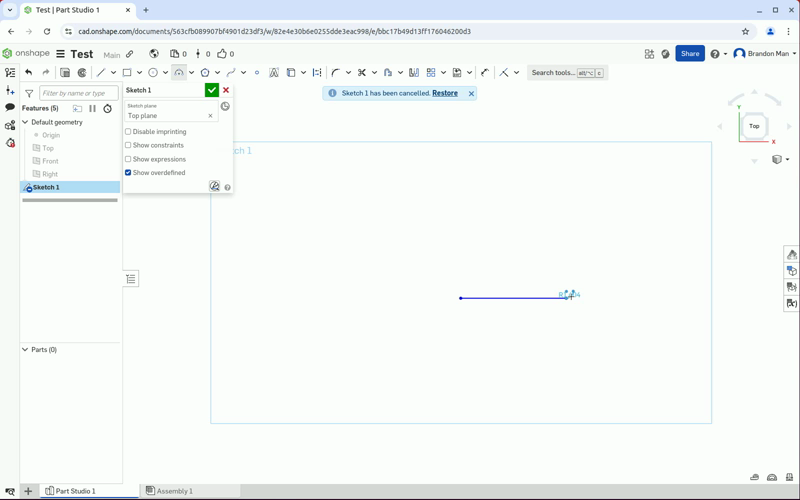
key(esc)
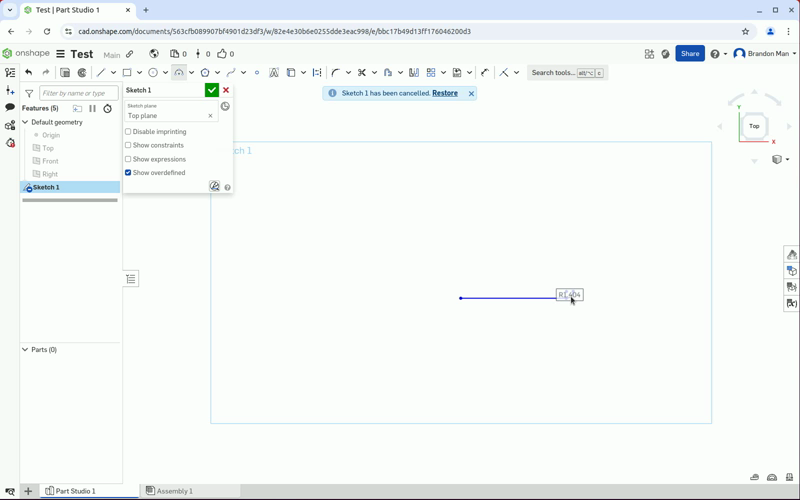
key(l)
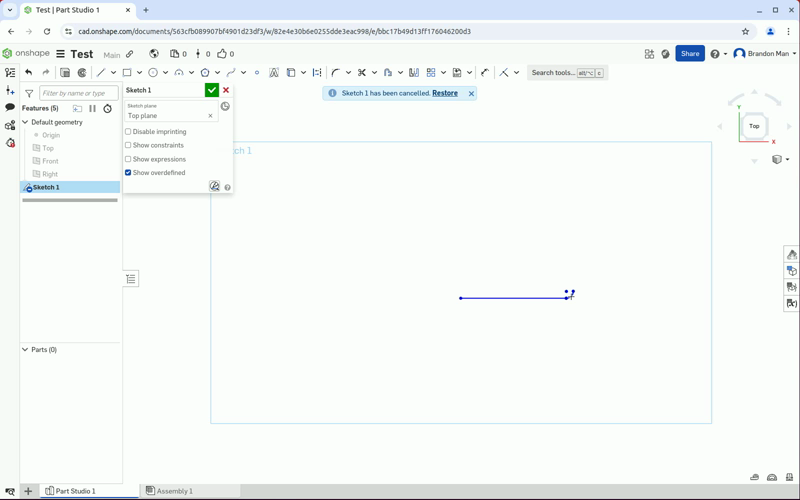
mouse_move(573, 291)
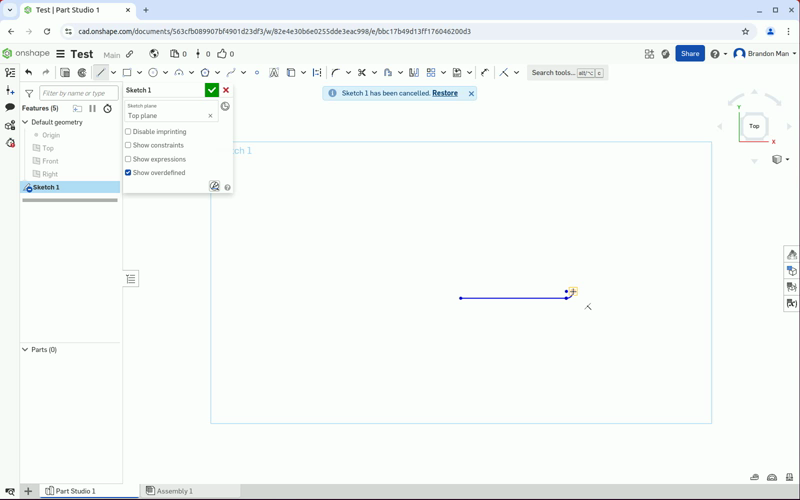
click(573, 291)
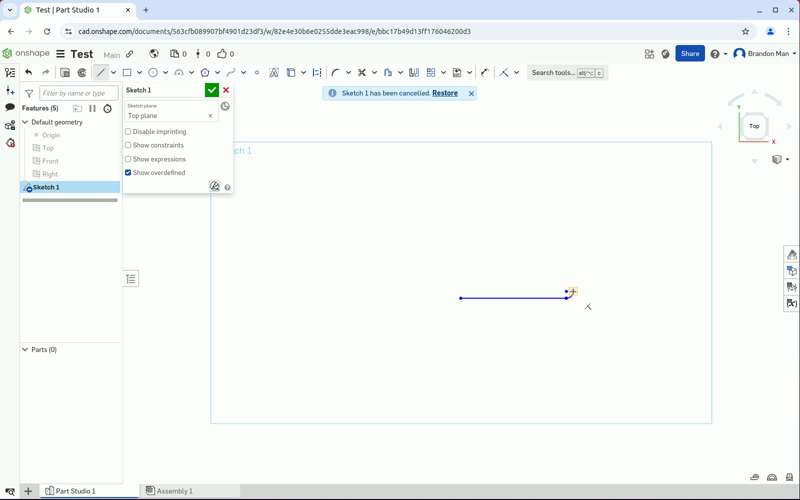
key_down(shift)
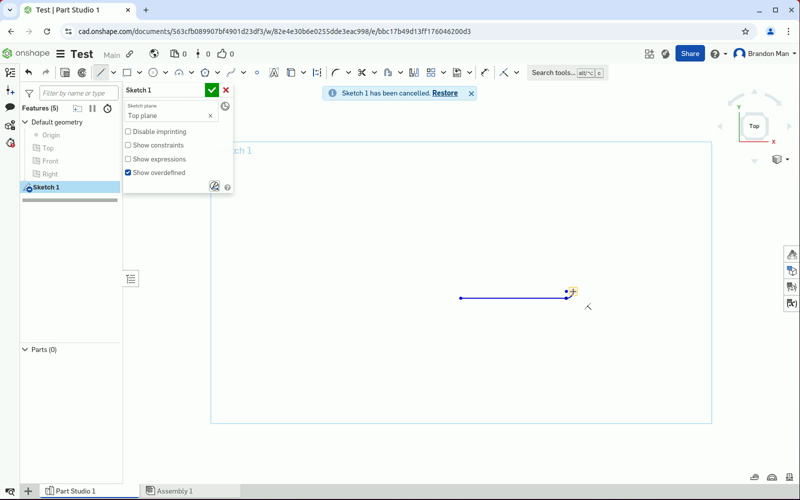
mouse_move(589, 291)
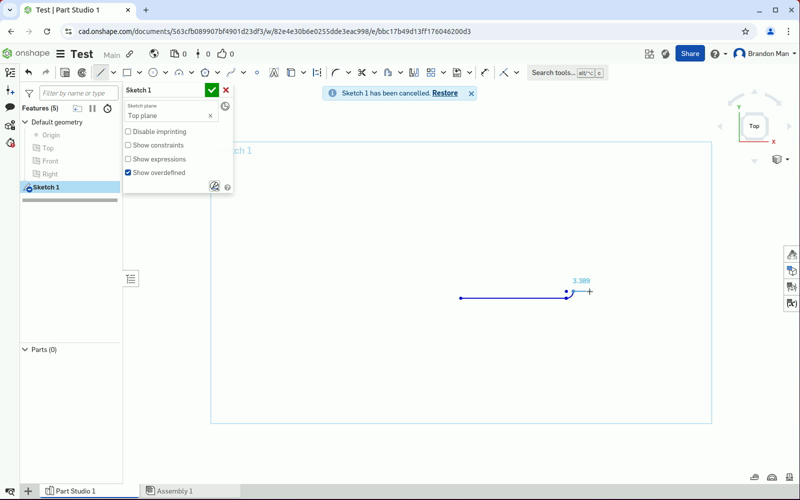
mouse_move(573, 282)
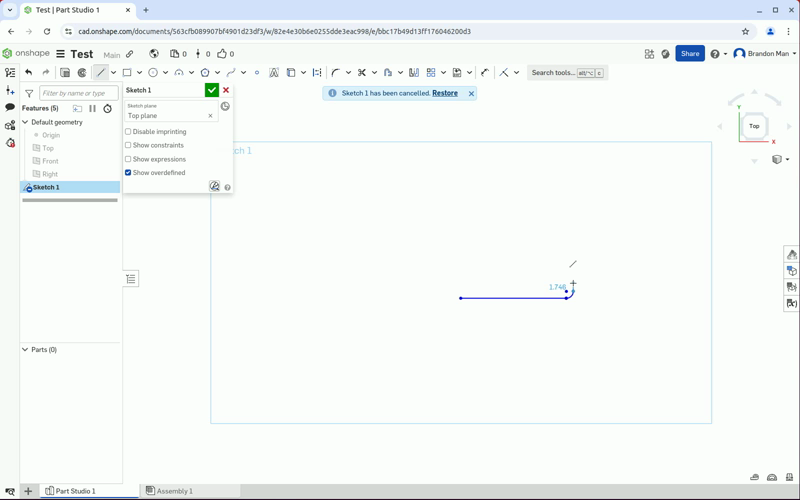
click(573, 282)
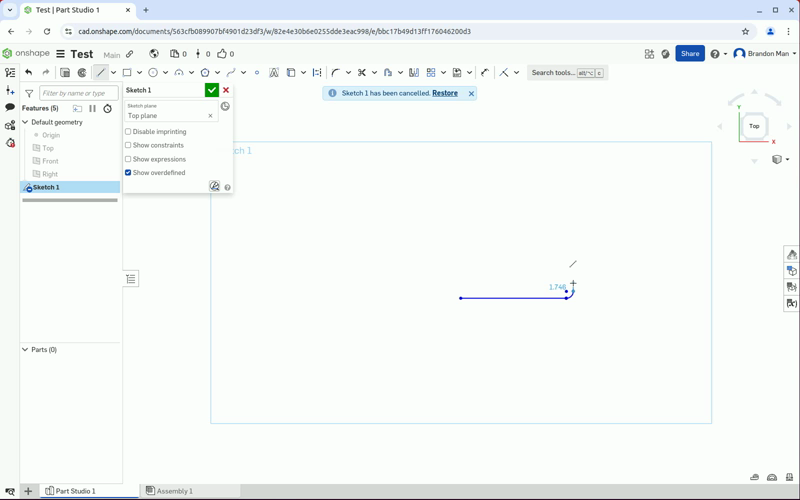
key_up(shift)
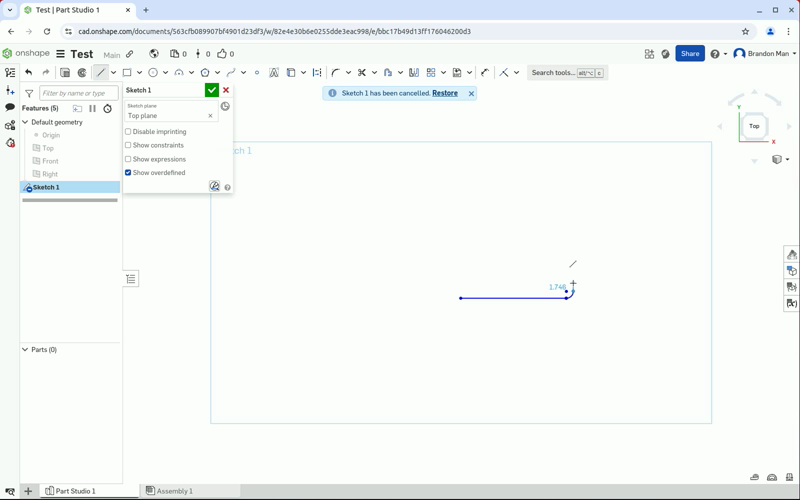
key_down(shift)
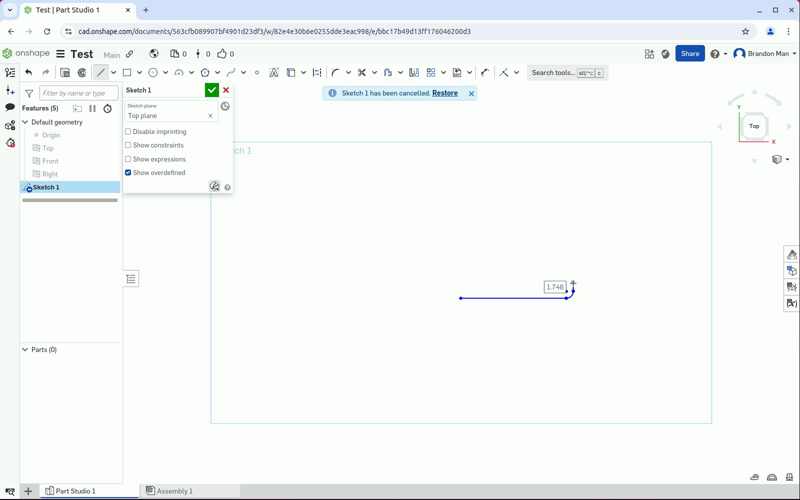
mouse_move(589, 282)
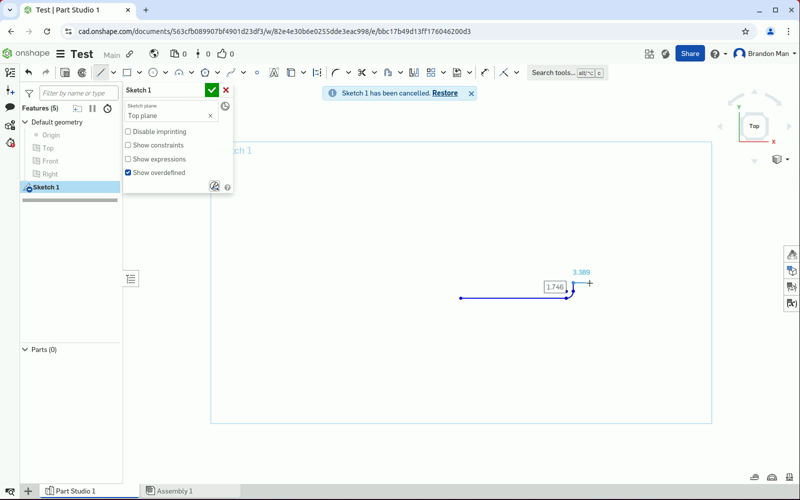
mouse_move(573, 275)
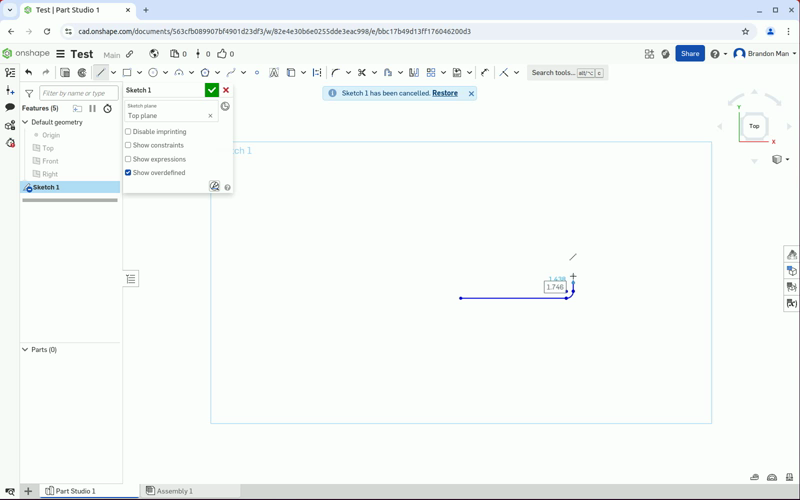
scroll(6)
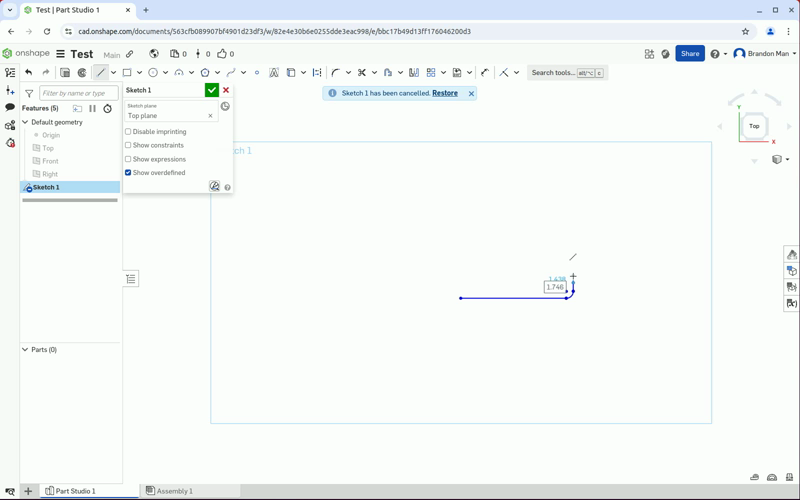
scroll(6)
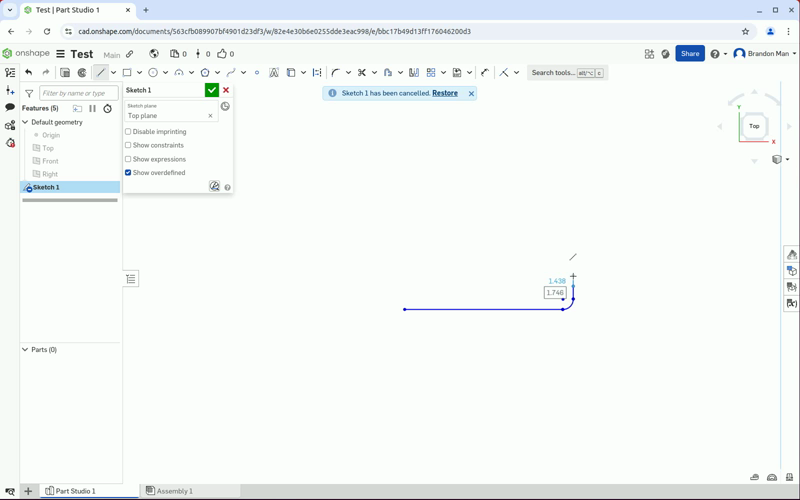
scroll(6)
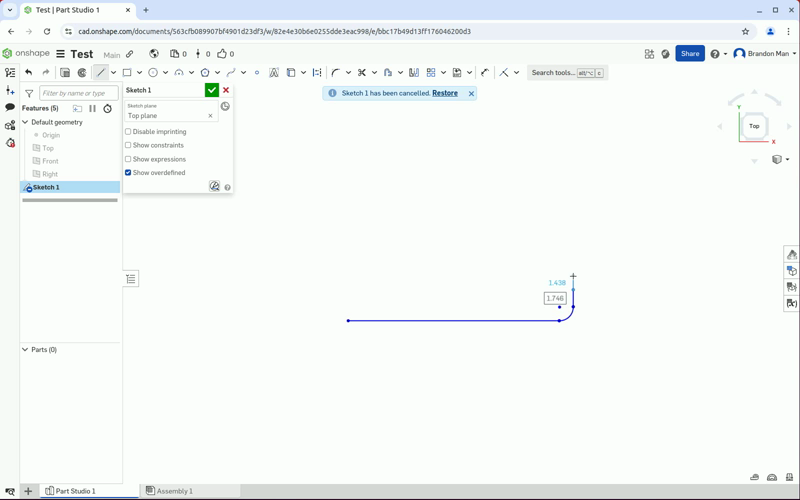
scroll(6)
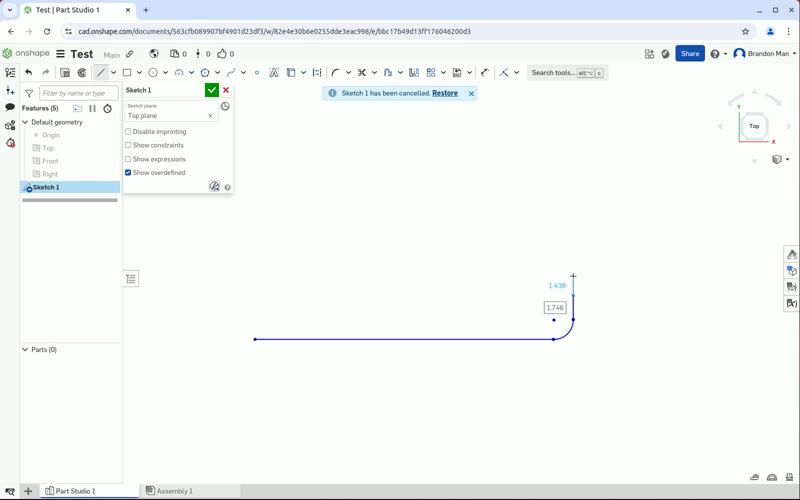
scroll(6)
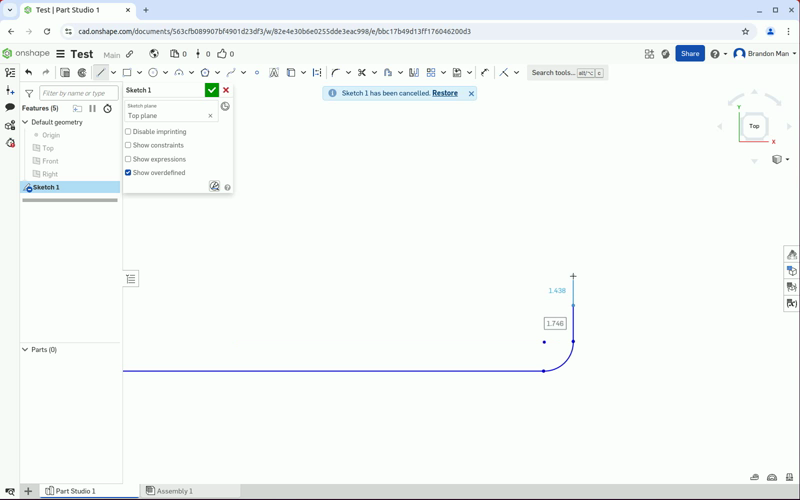
scroll(6)
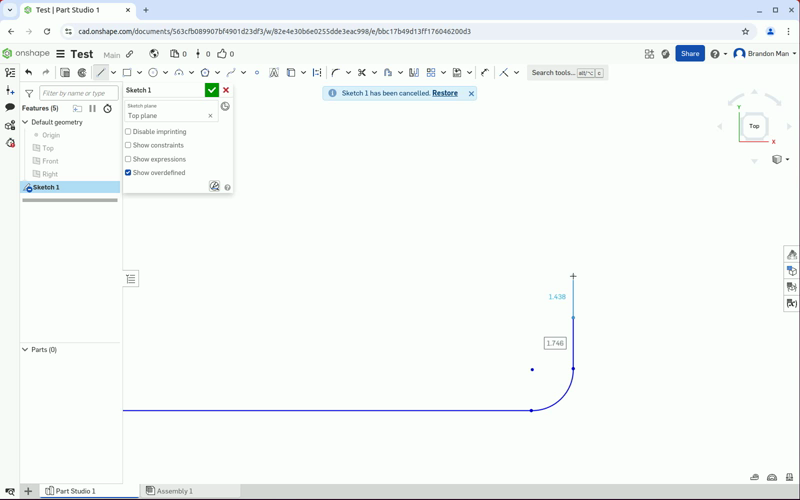
scroll(6)
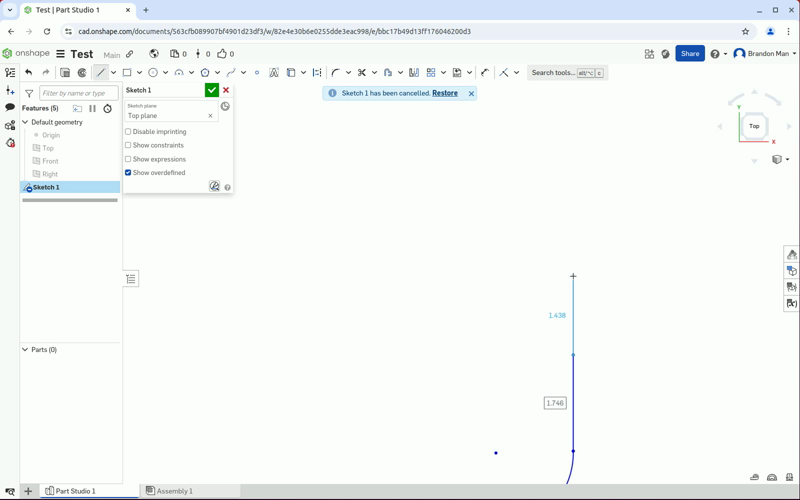
click(573, 275)
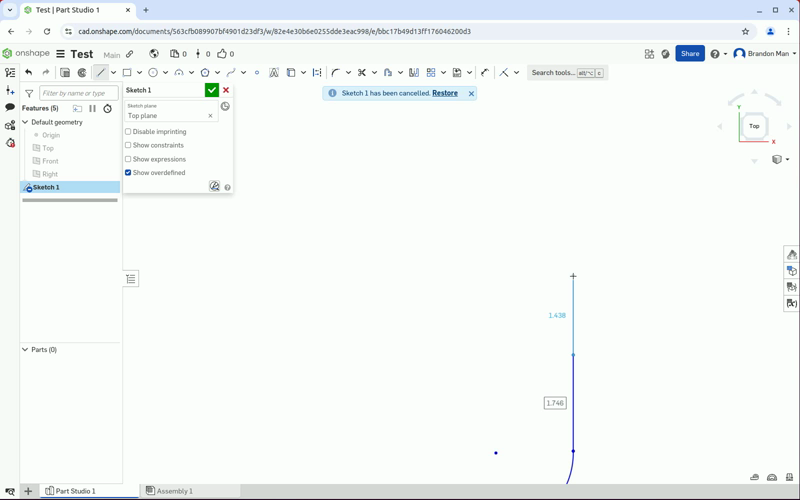
scroll(-6)
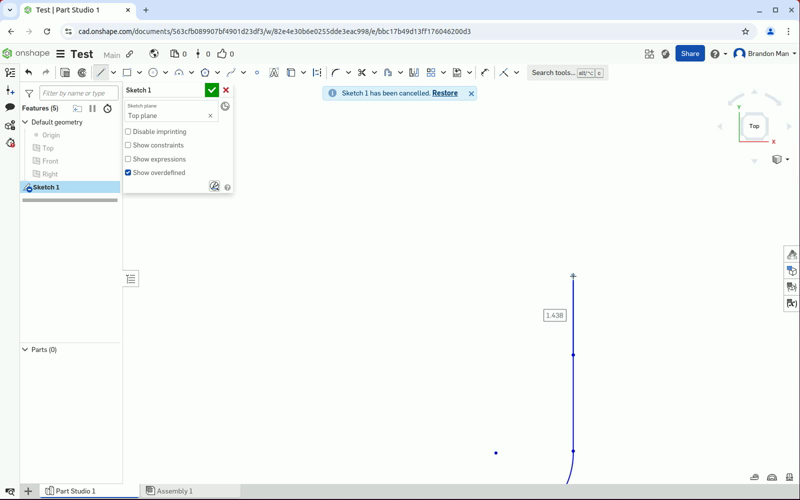
scroll(-6)
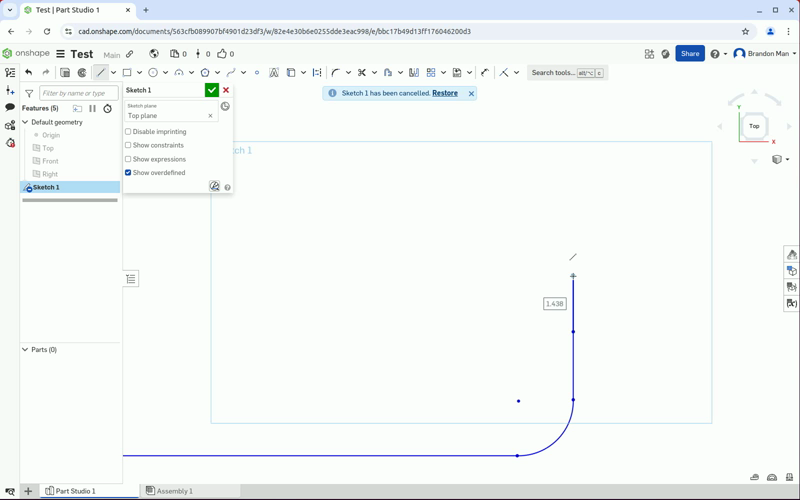
scroll(-6)
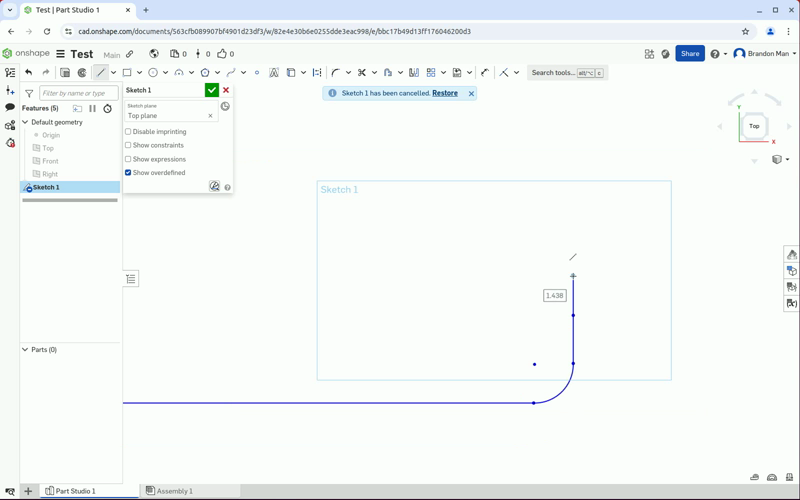
scroll(-6)
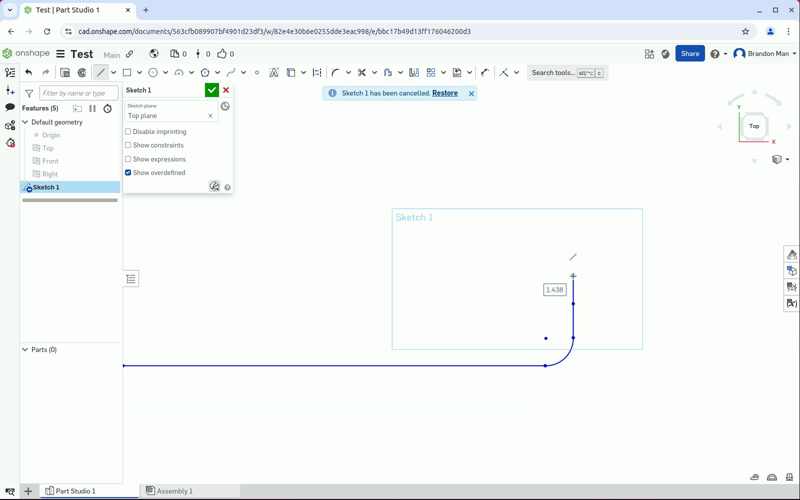
scroll(-6)
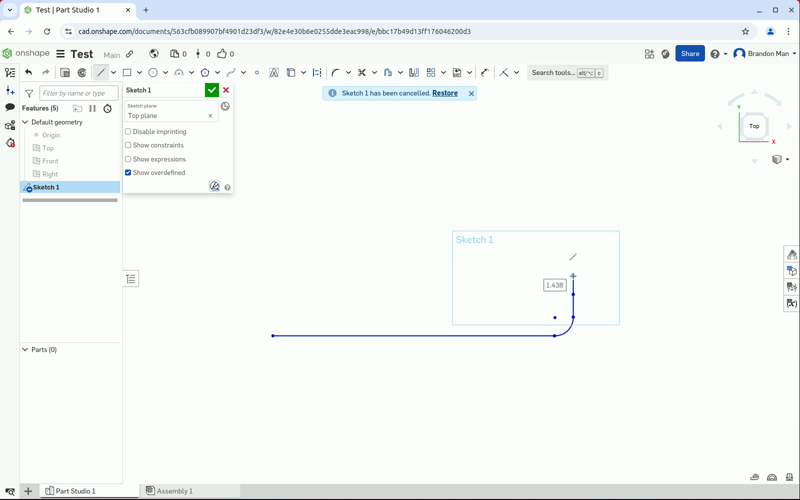
scroll(-6)
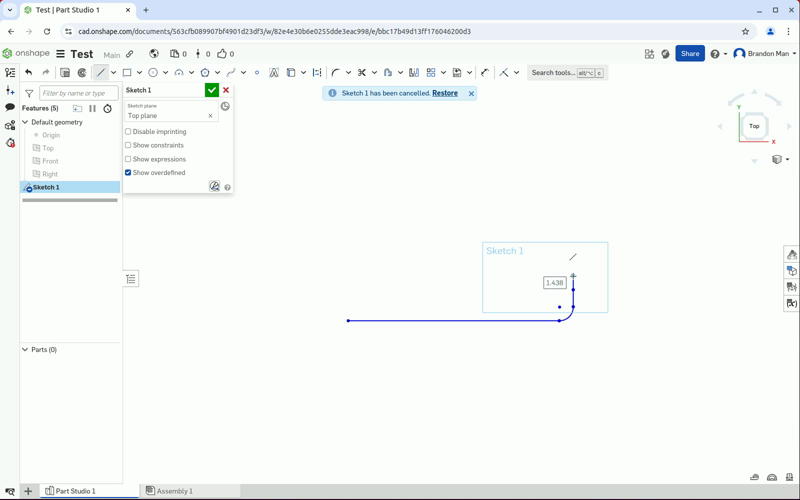
scroll(-6)
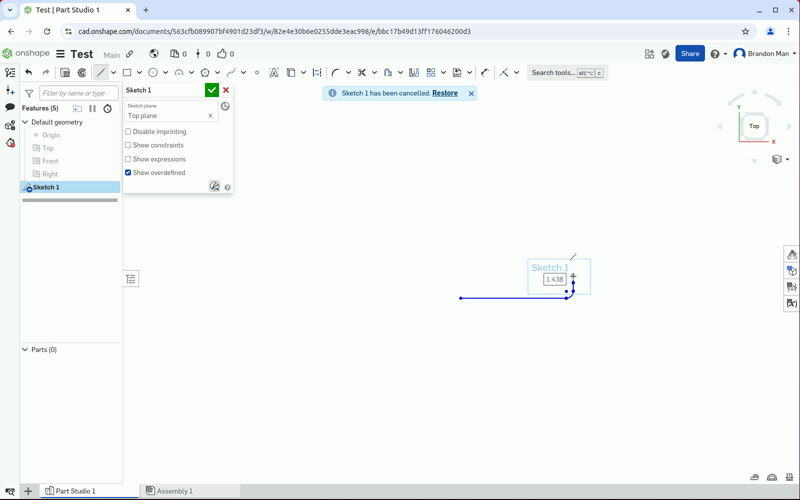
key_up(shift)
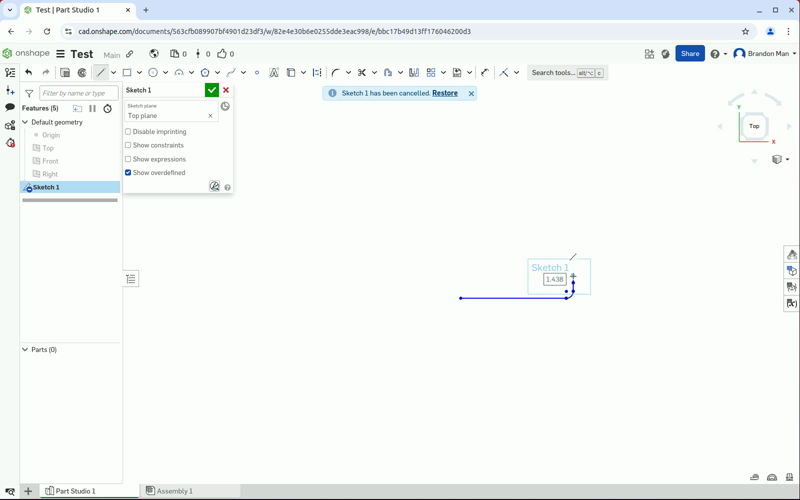
key(esc)
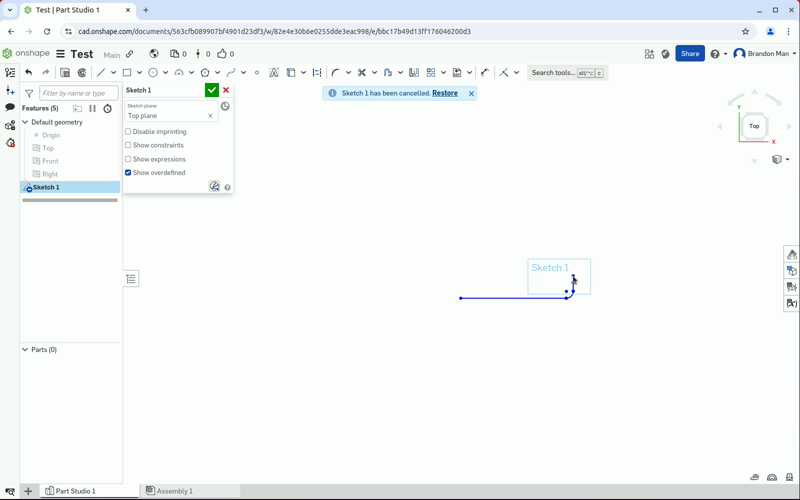
key(a)
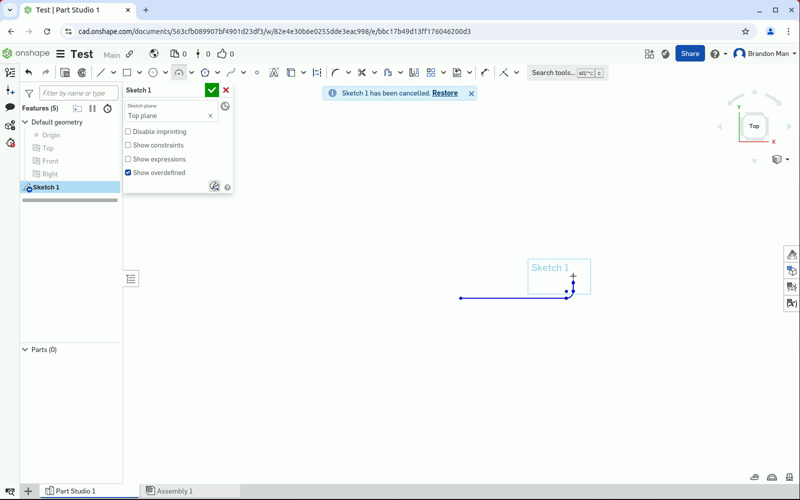
mouse_move(573, 275)
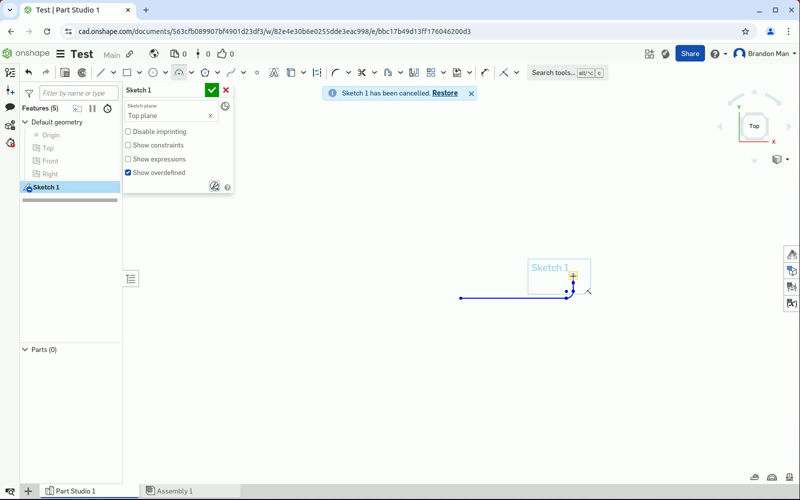
click(573, 275)
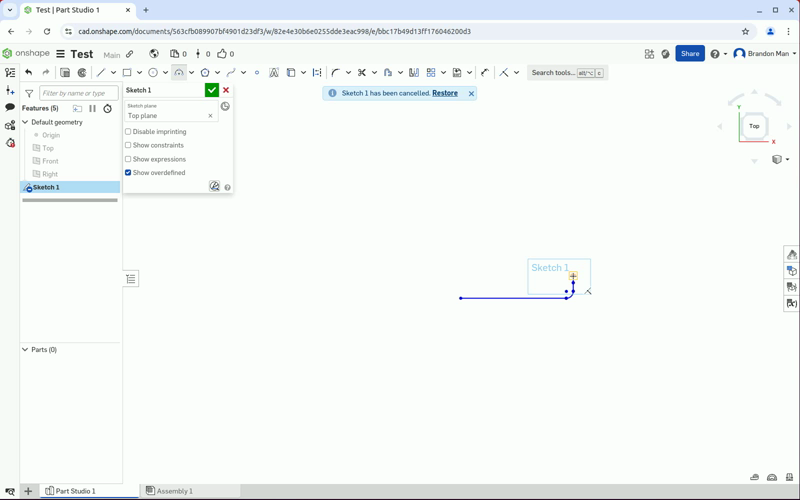
key_down(shift)
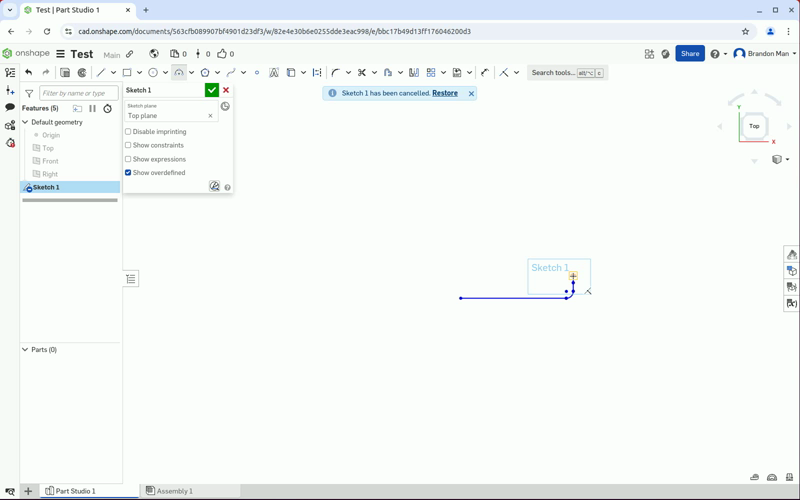
mouse_move(566, 268)
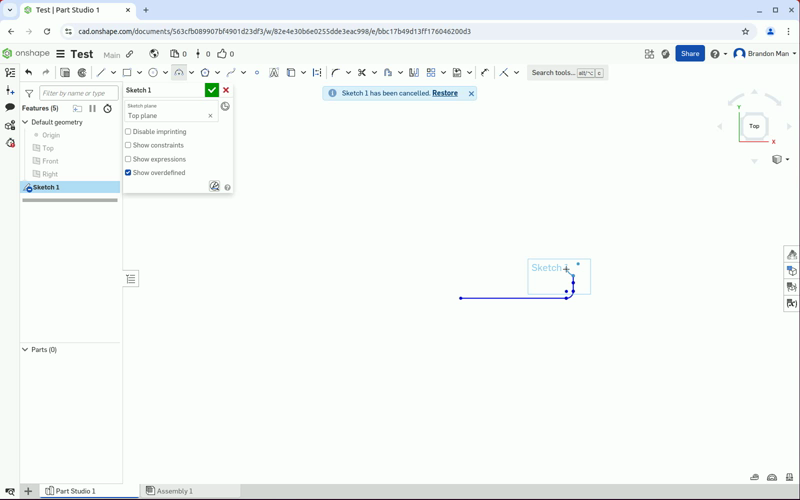
click(566, 268)
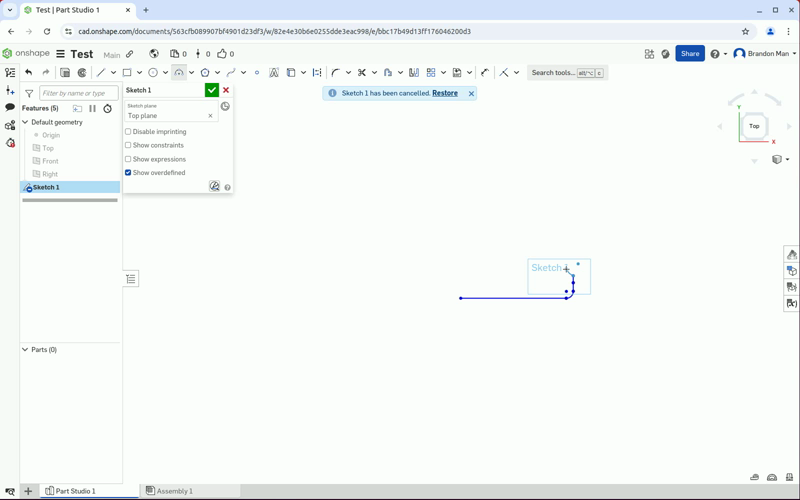
mouse_move(571, 270)
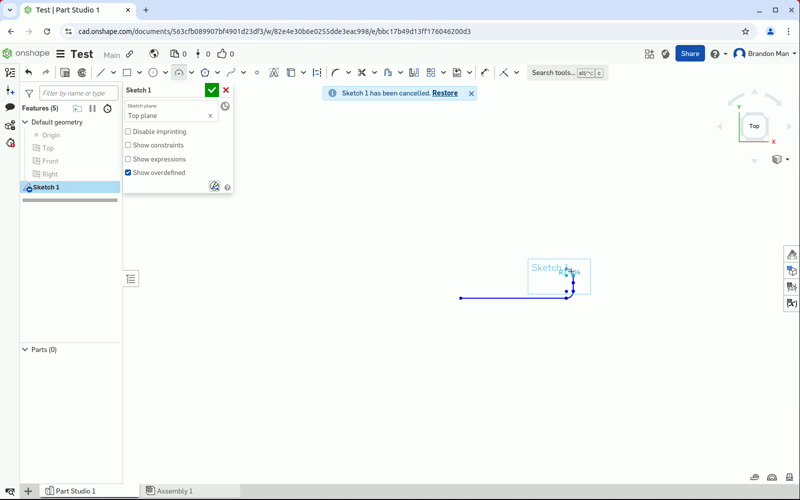
click(571, 270)
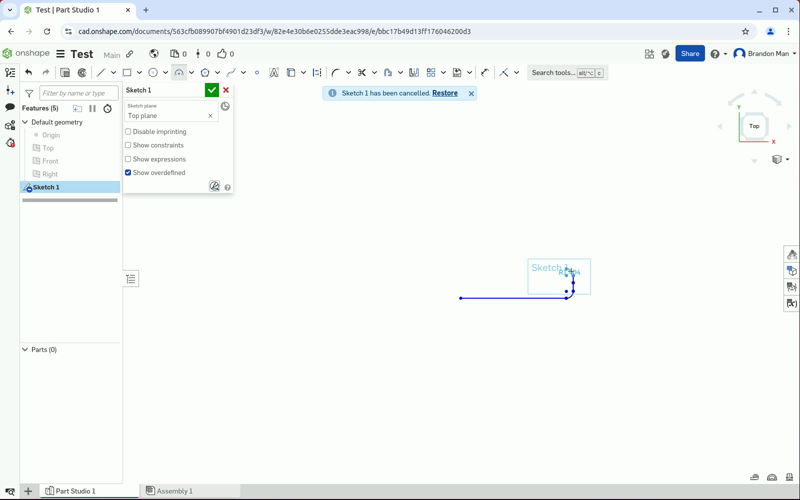
key_up(shift)
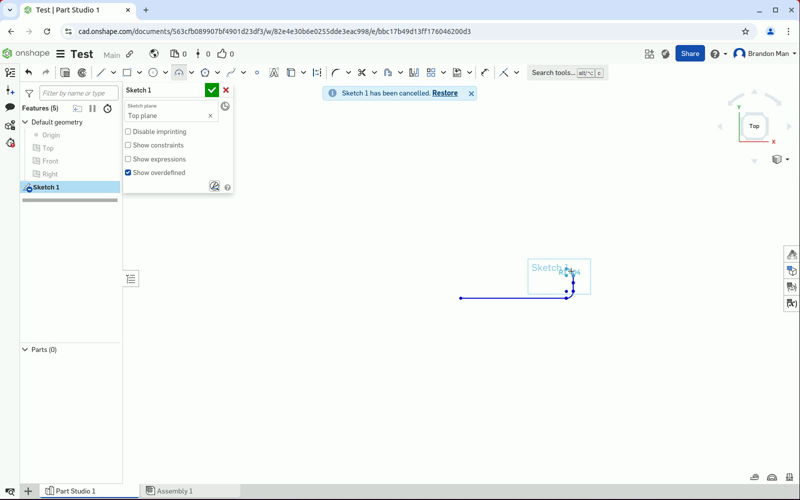
key(esc)
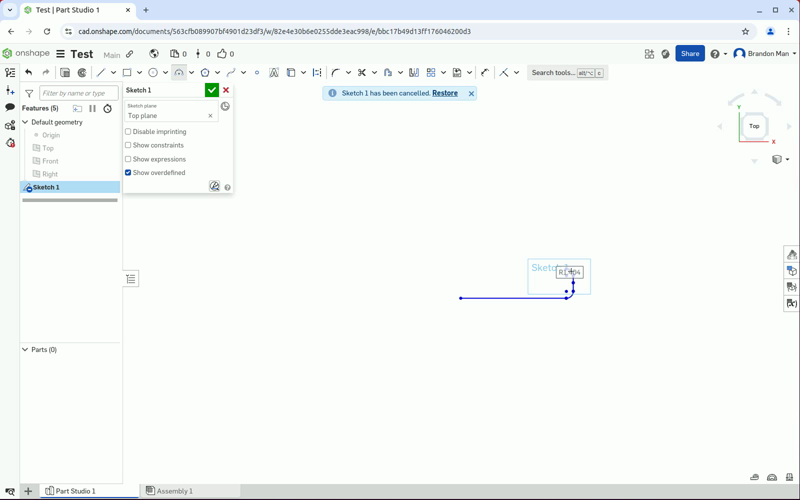
key(l)
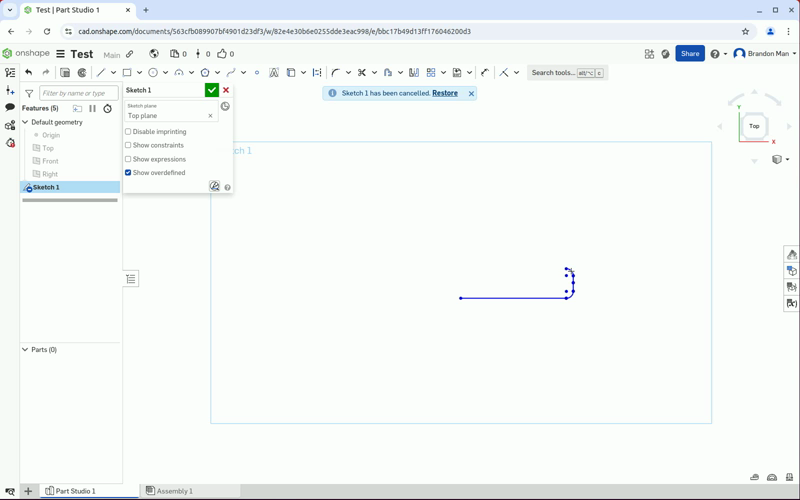
mouse_move(566, 268)
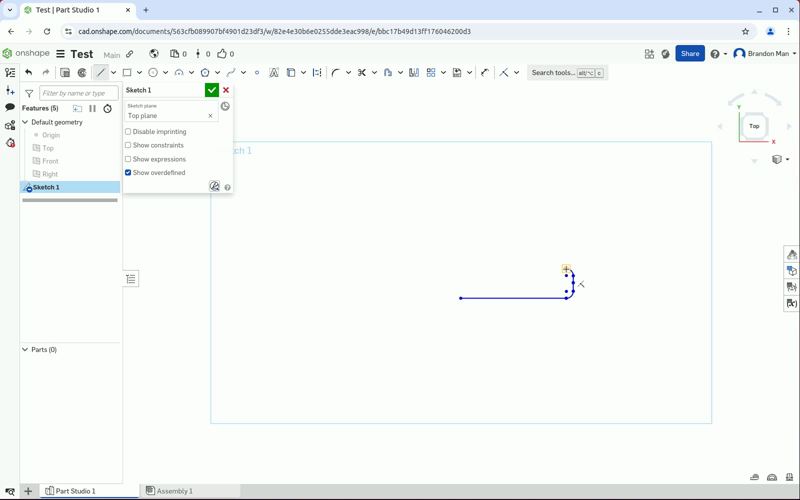
click(566, 268)
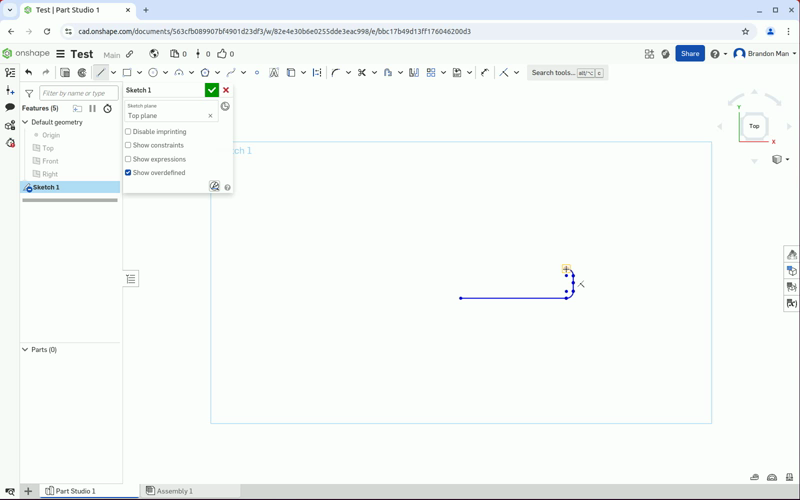
key_down(shift)
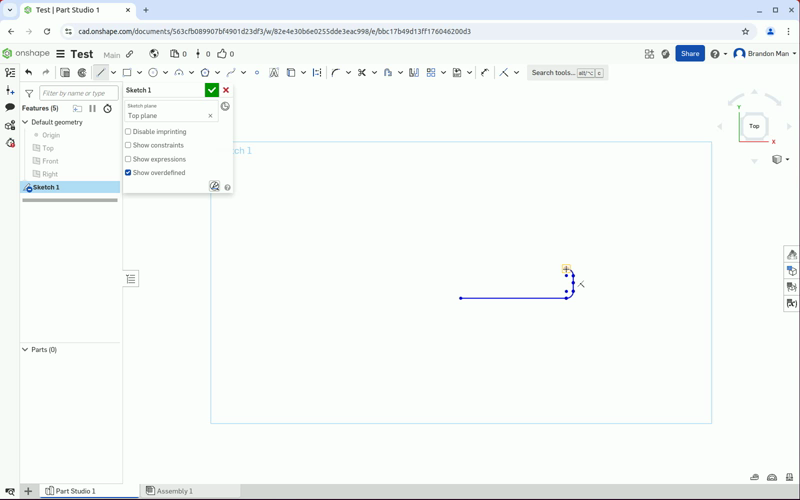
mouse_move(460, 268)
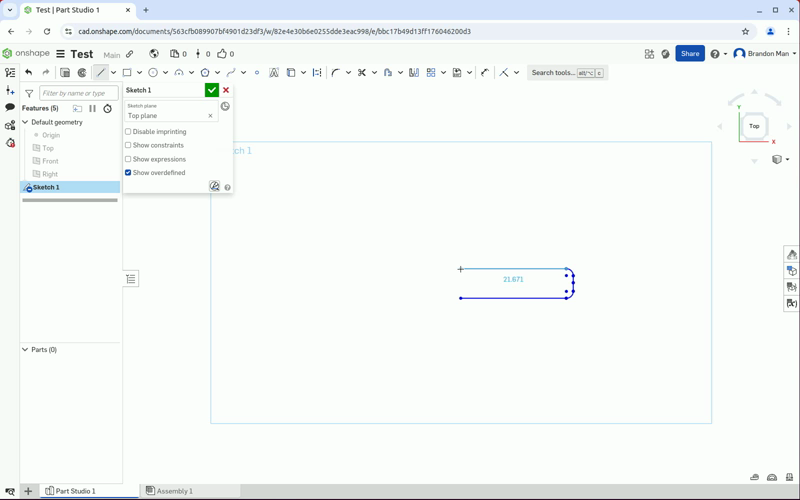
click(460, 268)
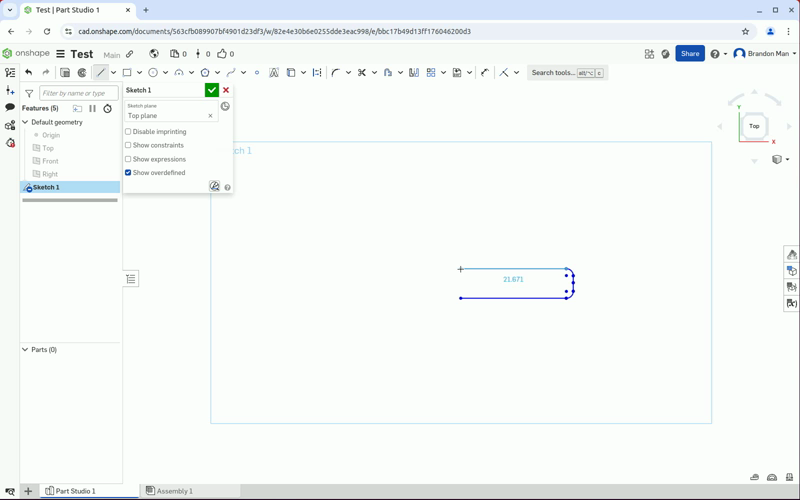
key_up(shift)
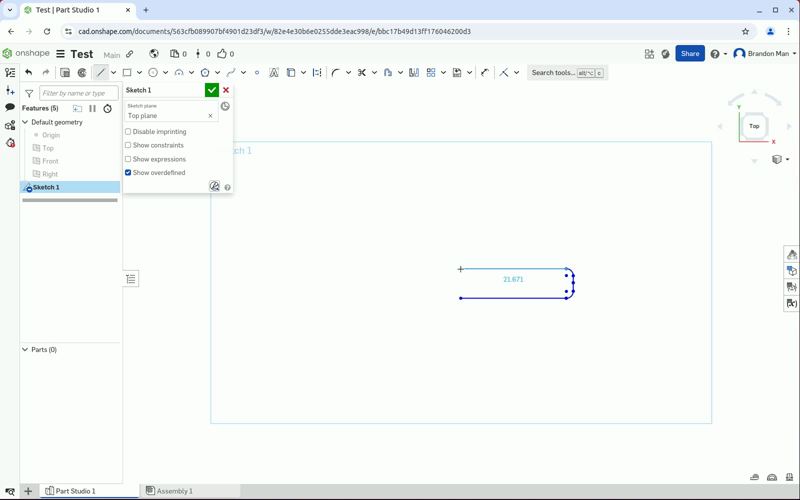
key(esc)
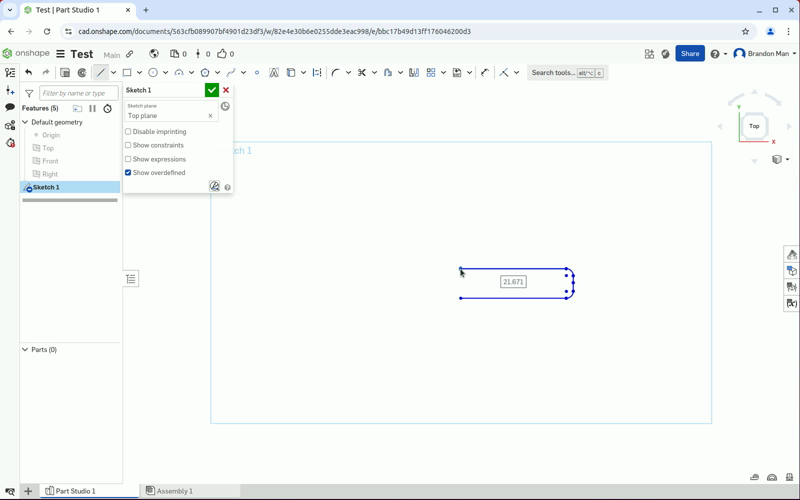
key(a)
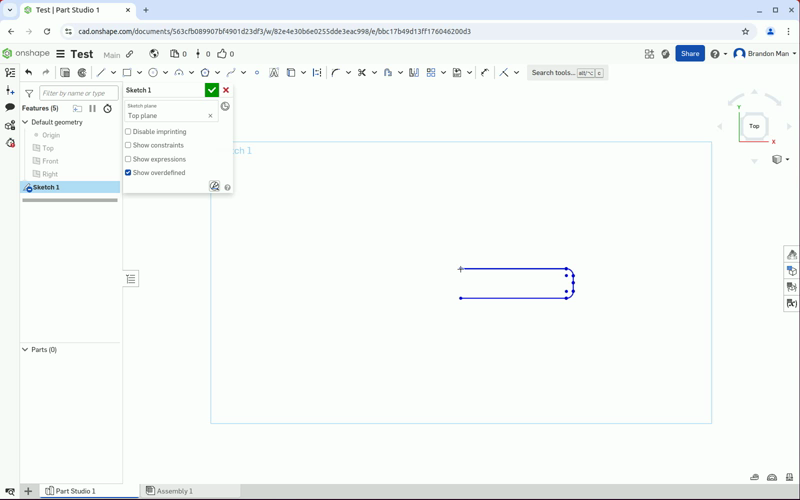
mouse_move(460, 268)
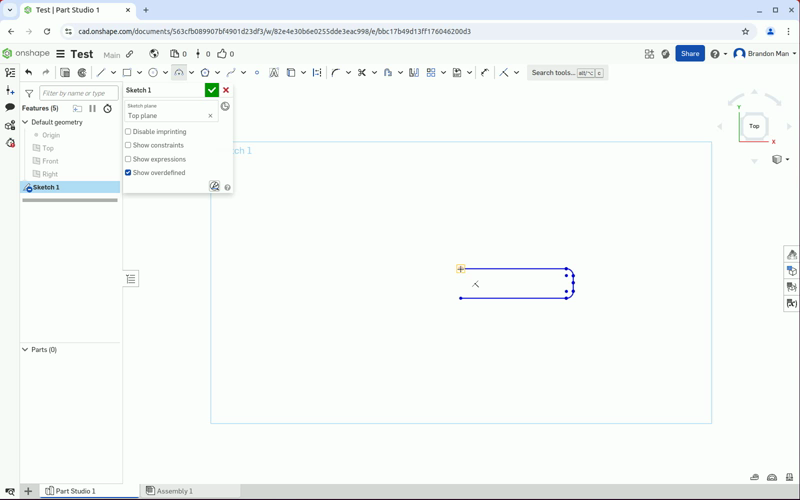
click(460, 268)
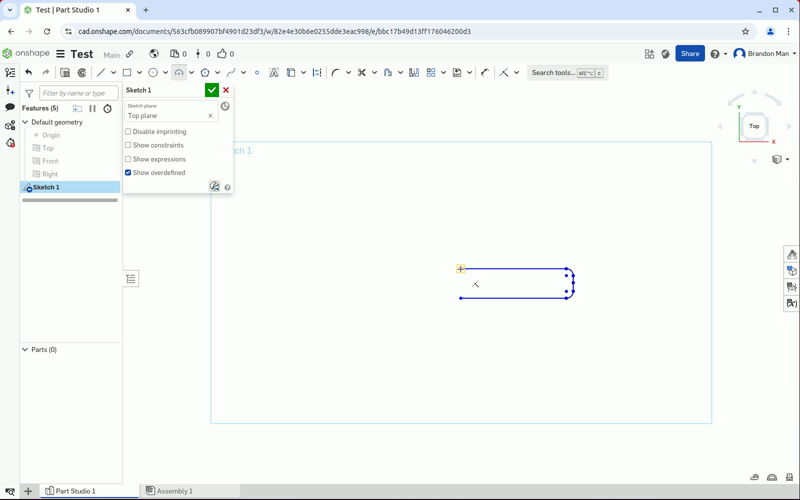
mouse_move(460, 298)
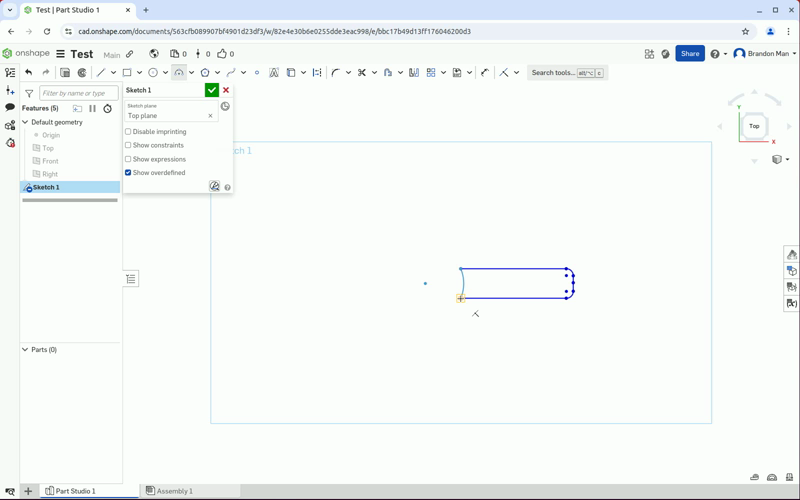
click(460, 298)
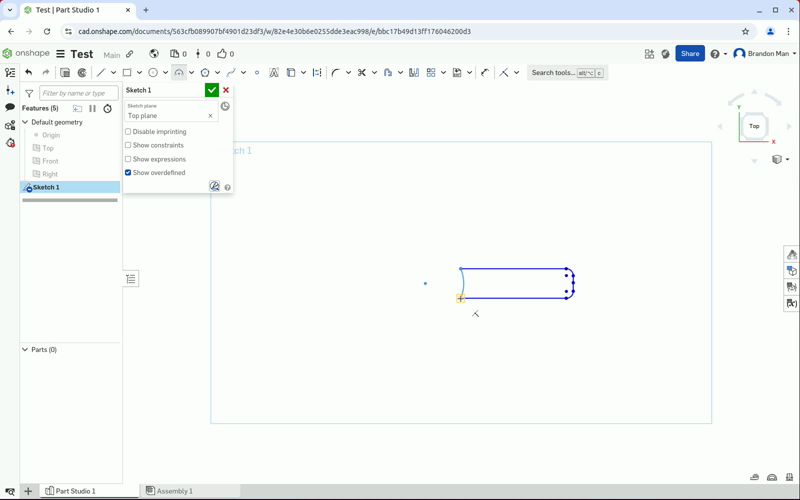
key_down(shift)
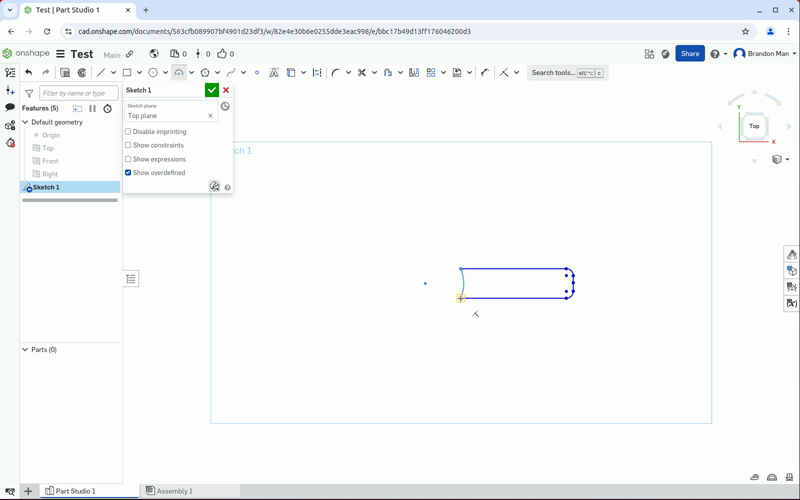
mouse_move(420, 283)
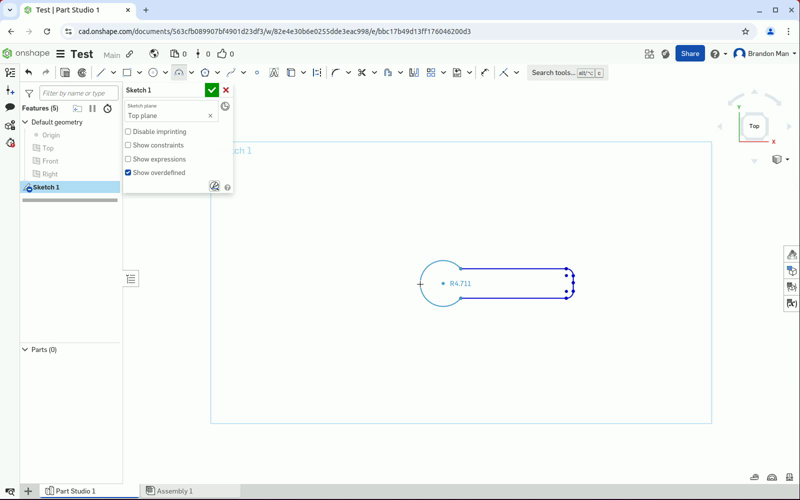
click(420, 283)
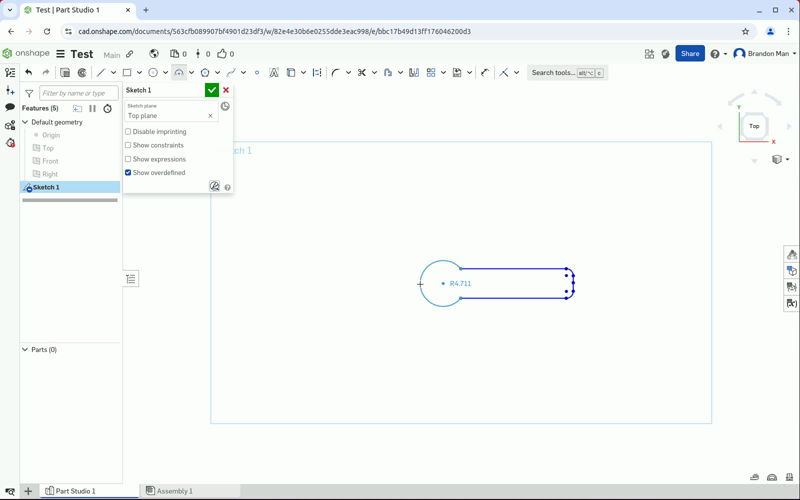
key_up(shift)
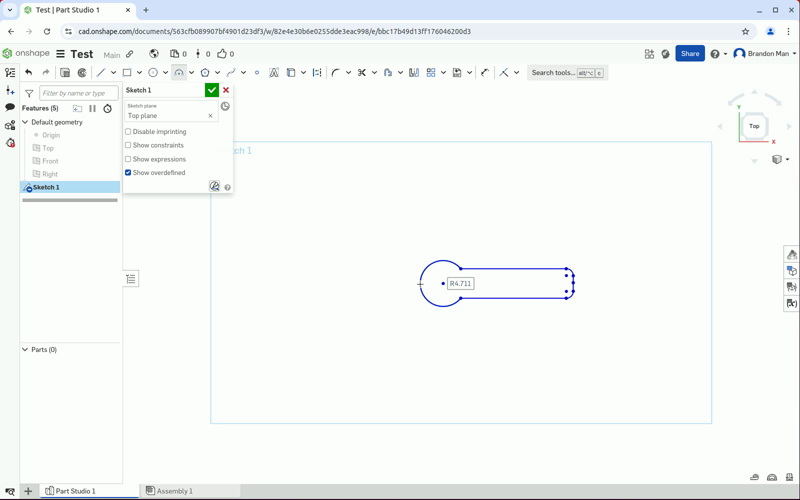
key(esc)
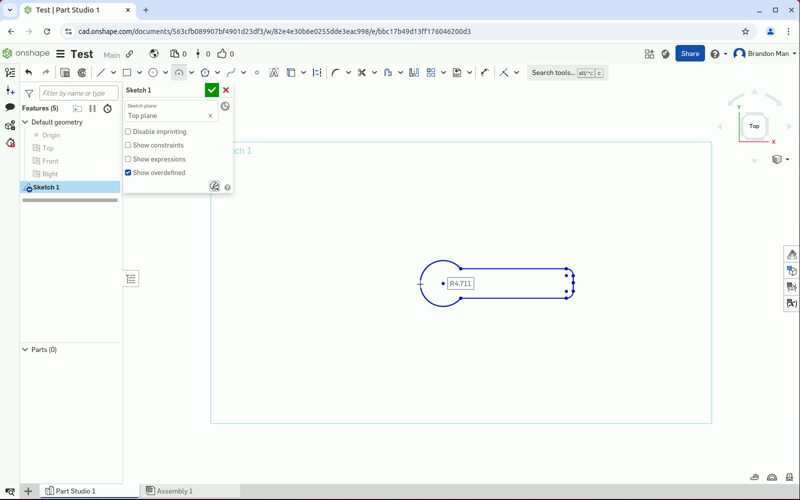
mouse_move(509, 285)
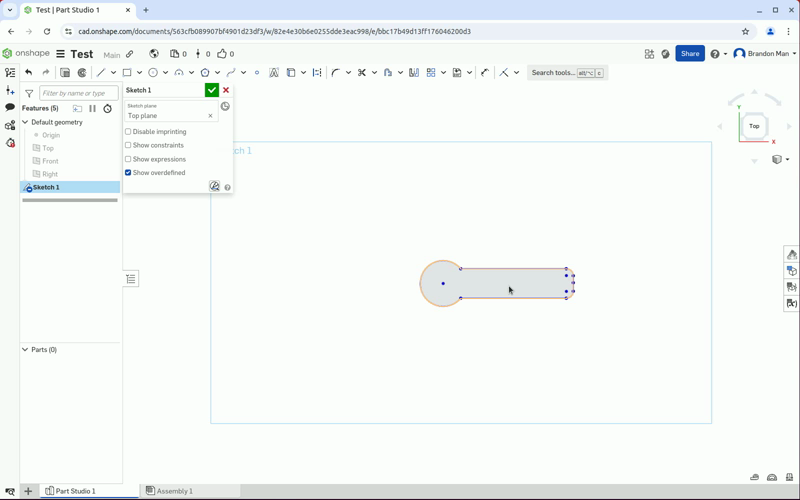
click(509, 285)
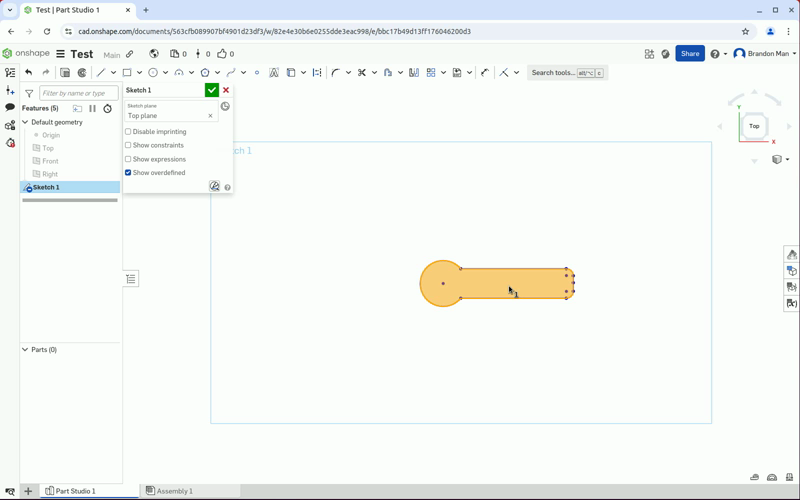
mouse_move(73, 352)
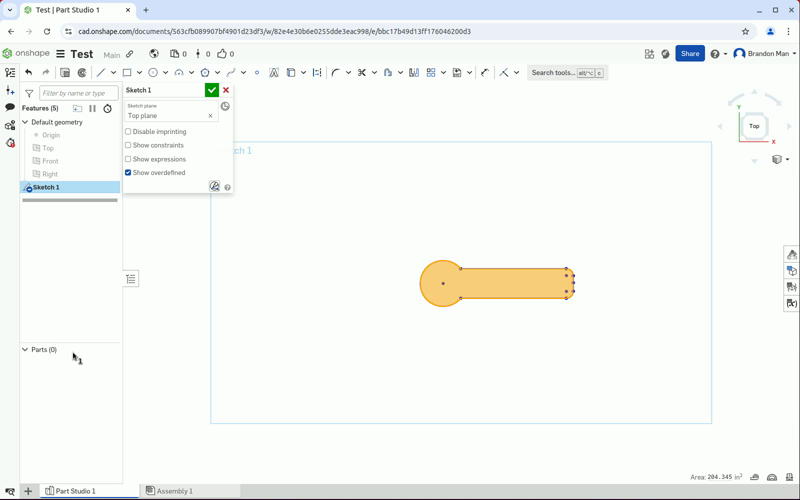
key(shift+y)
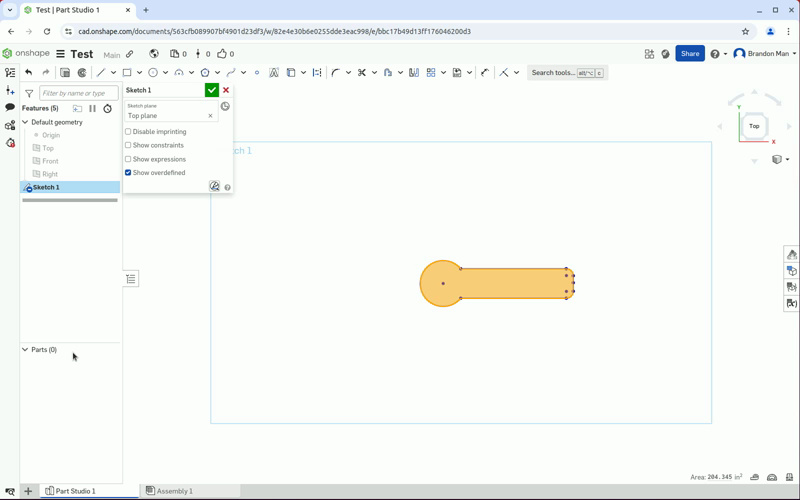
key(shift+e)
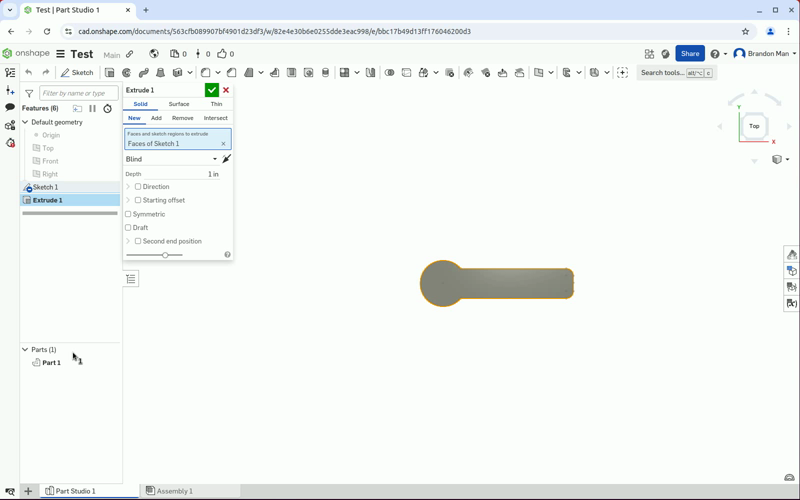
mouse_move(143, 106)
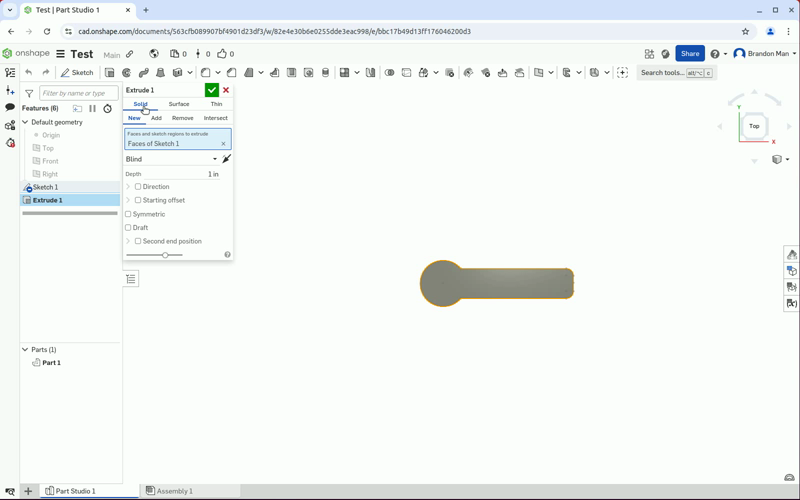
click(143, 106)
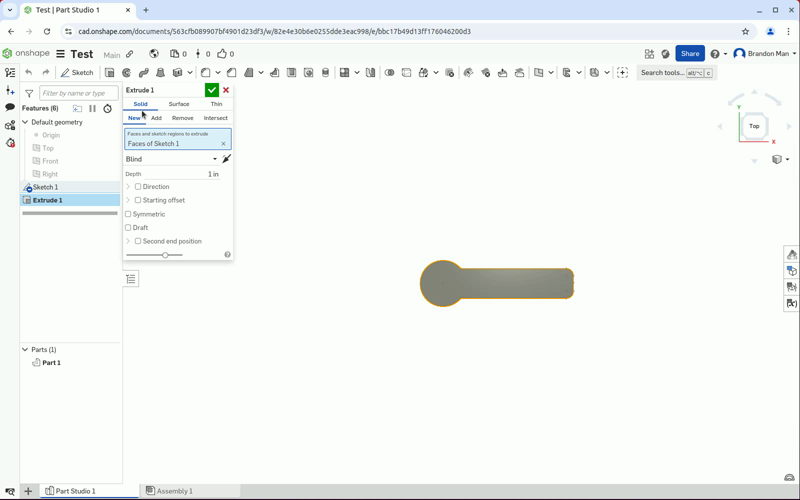
mouse_move(137, 120)
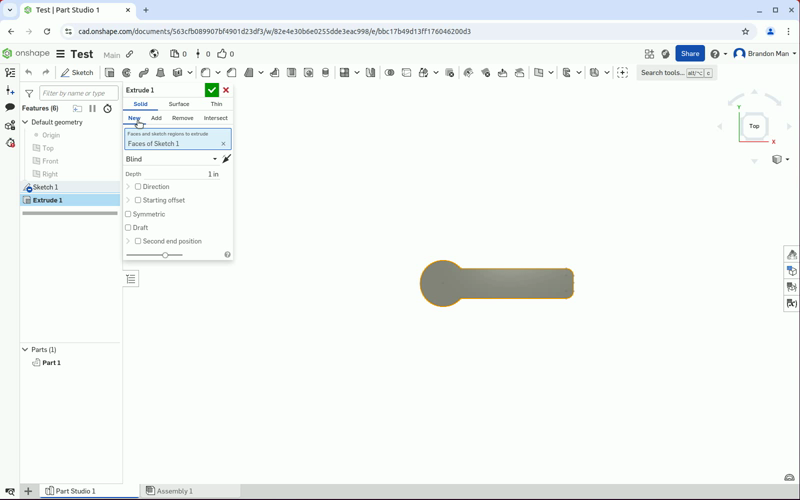
click(137, 120)
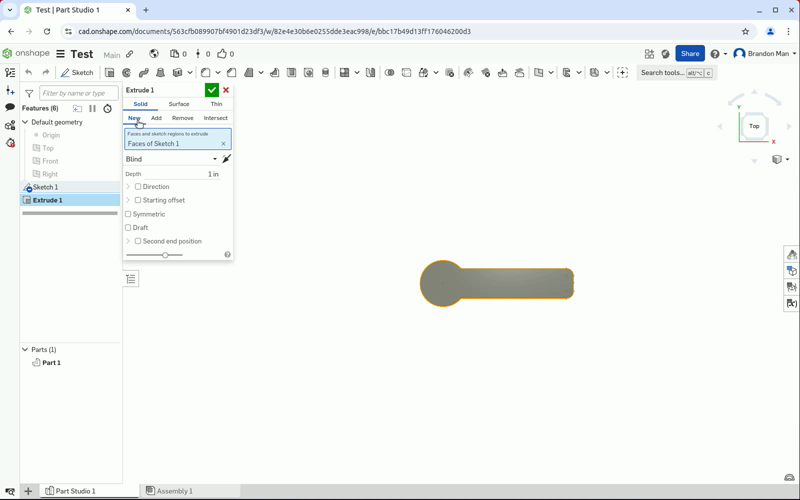
key(tab, 4)
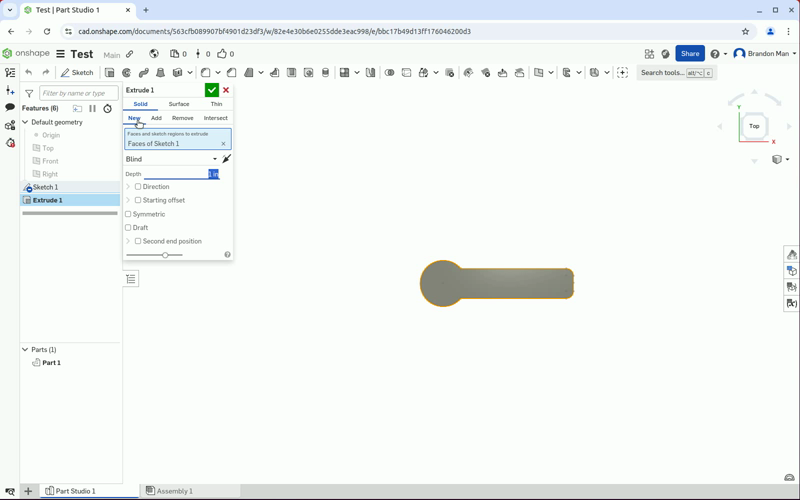
text(4.814)
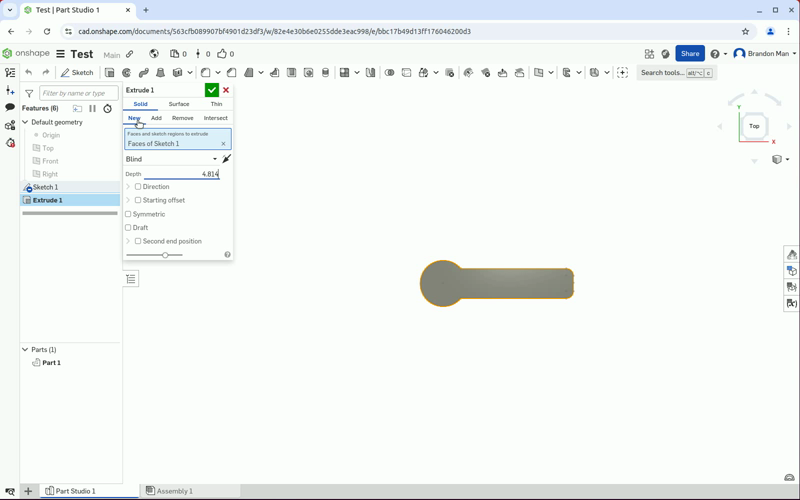
key(enter)
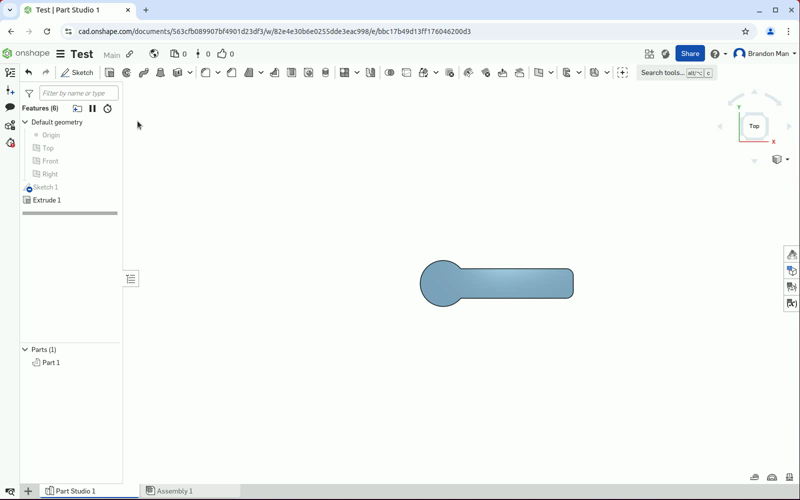
key(shift+h)
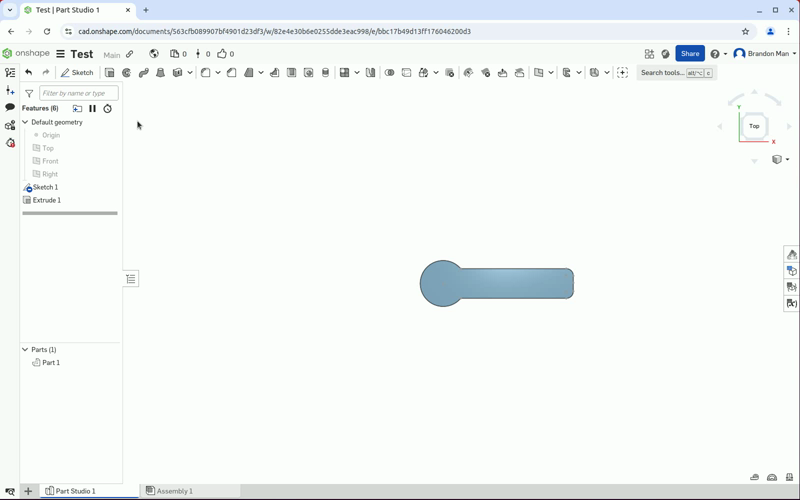
key(shift+h)
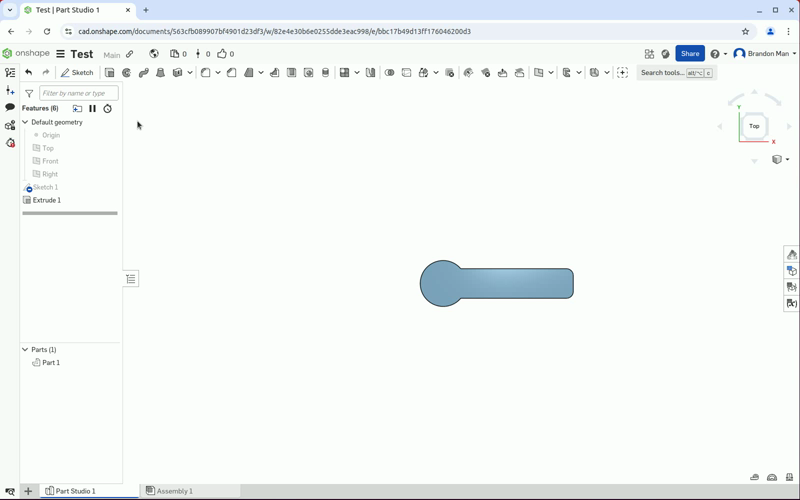
mouse_move(73, 189)
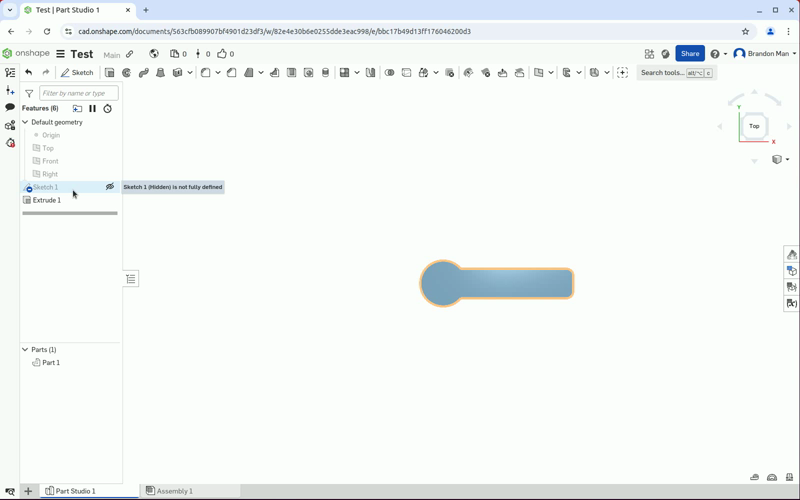
click(73, 189)
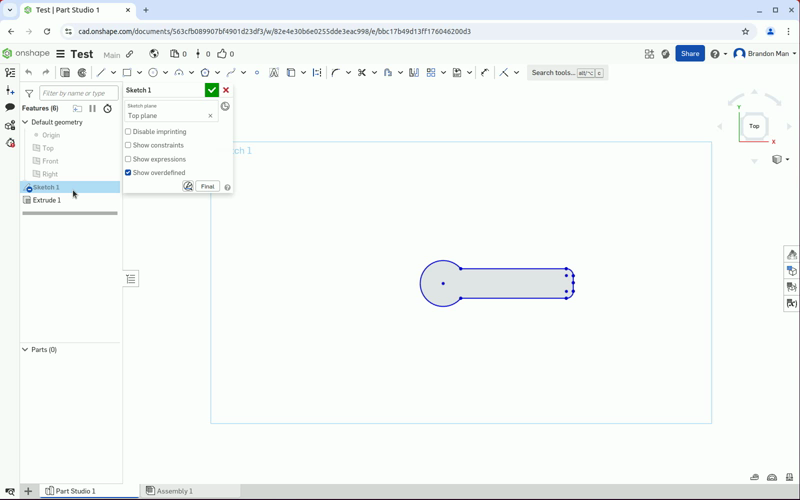
mouse_move(229, 92)
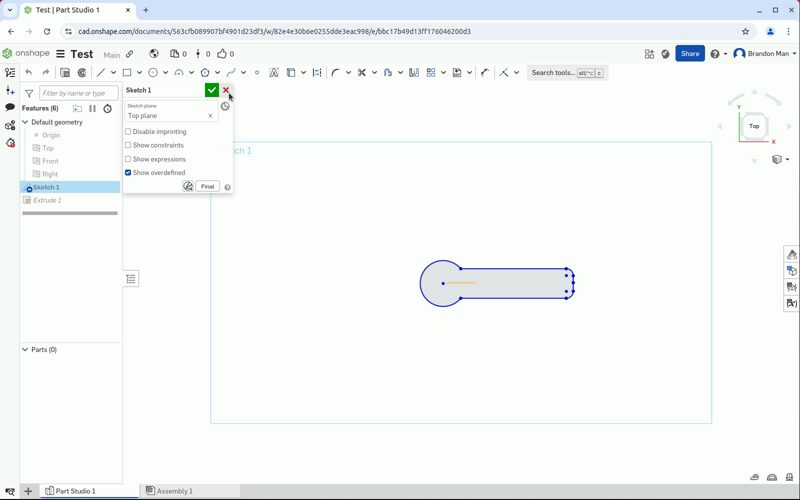
click(229, 92)
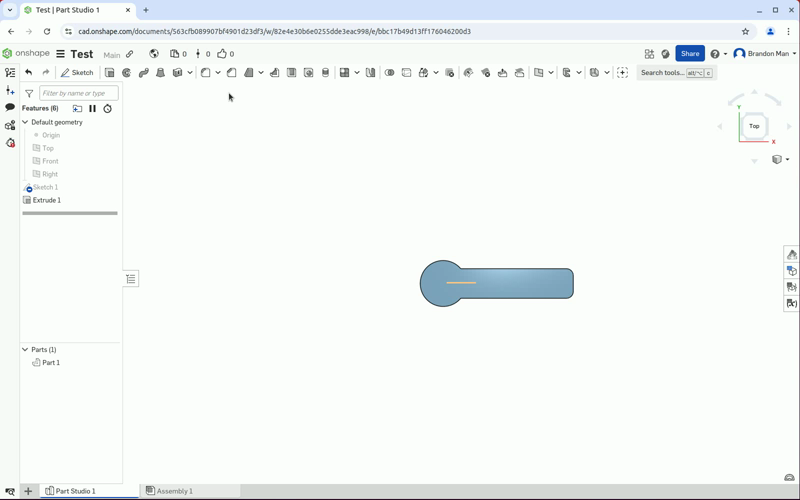
mouse_move(541, 75)
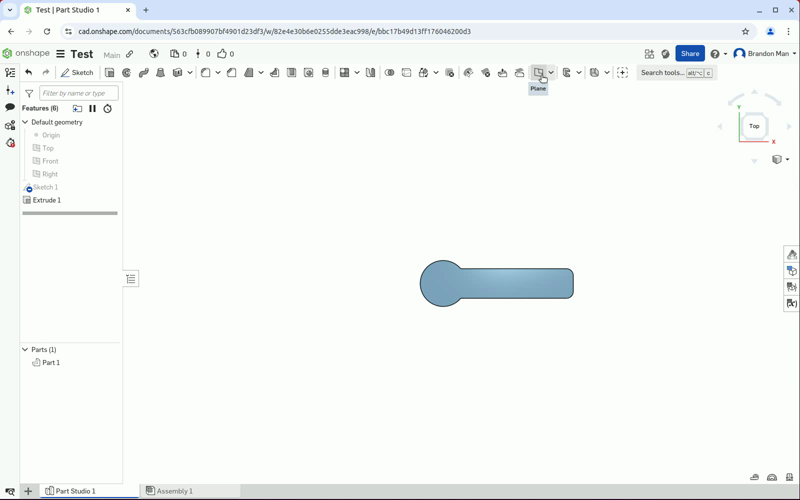
click(541, 75)
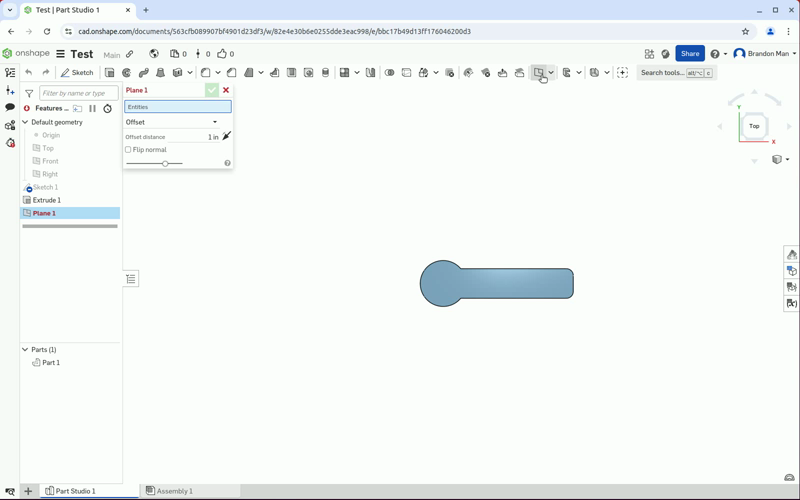
mouse_move(73, 150)
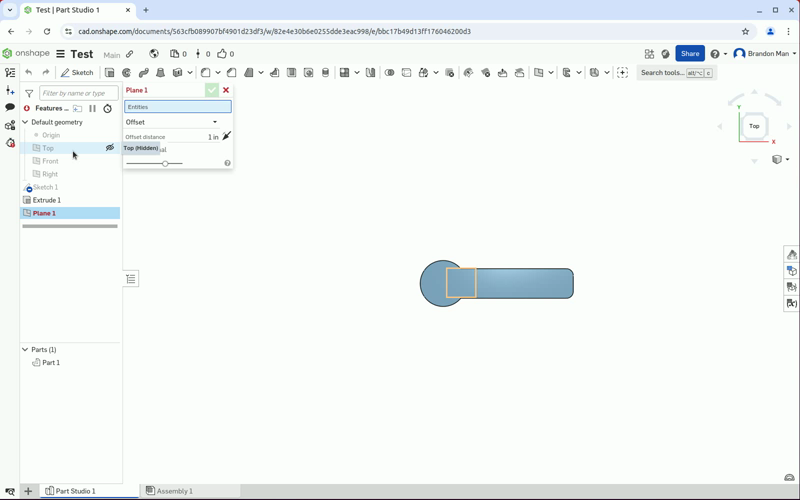
click(73, 150)
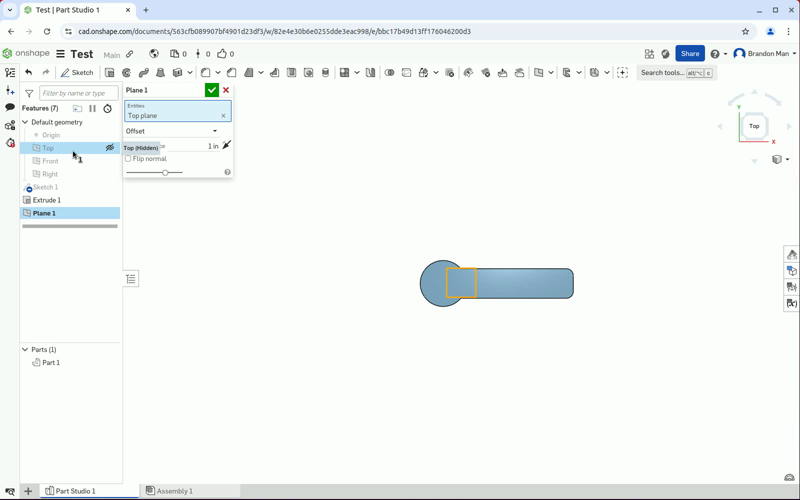
key(tab, 2)
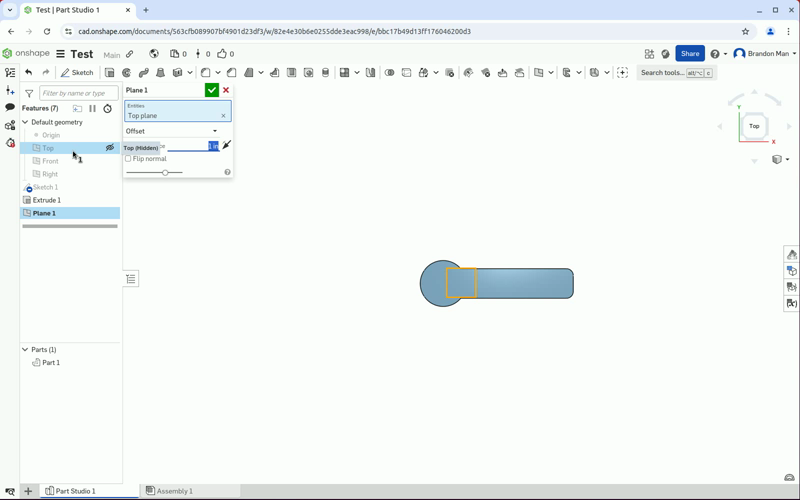
text(4.807)
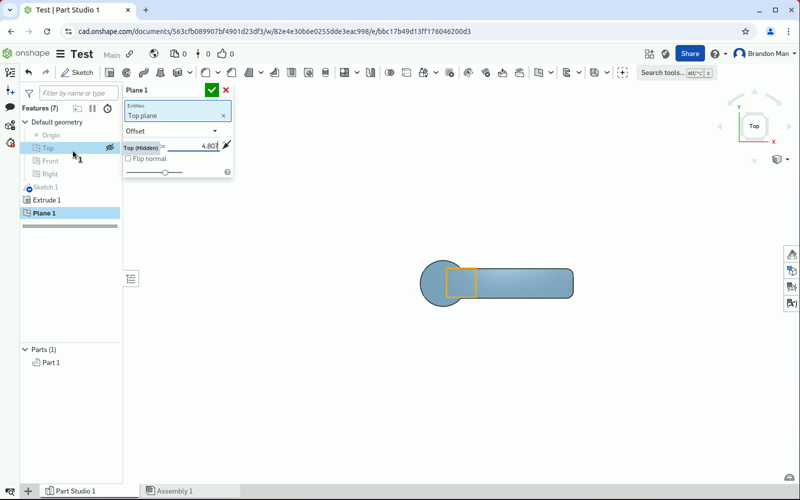
key(enter, 2)
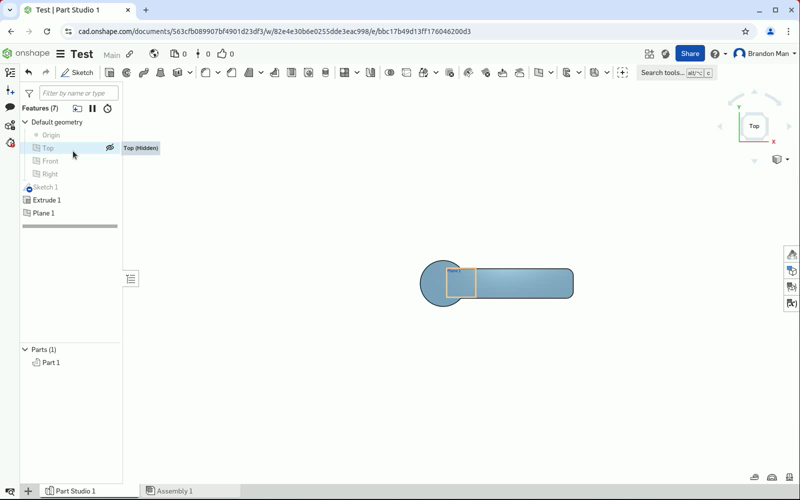
key(shift+s)
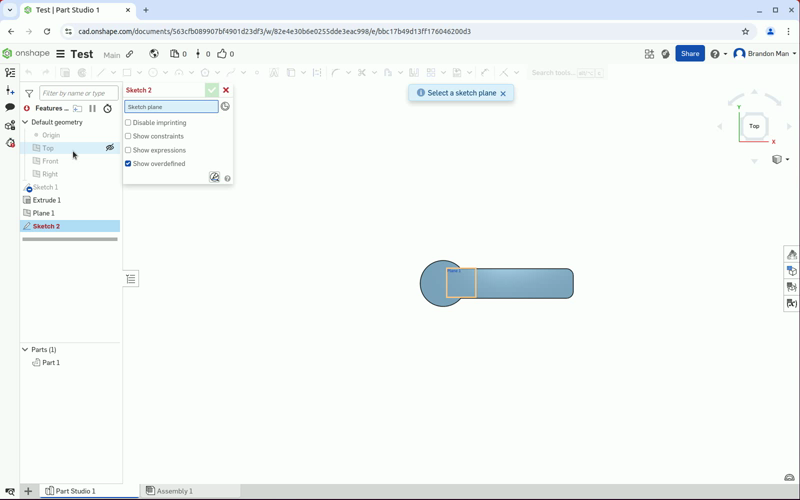
mouse_move(73, 215)
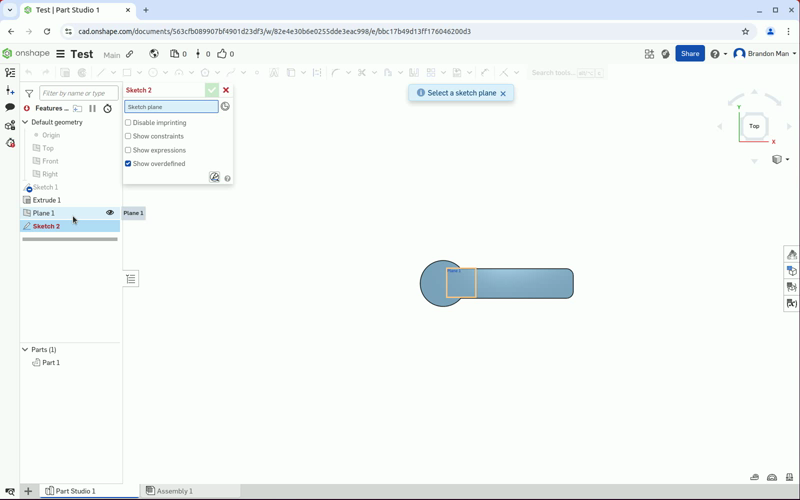
click(73, 215)
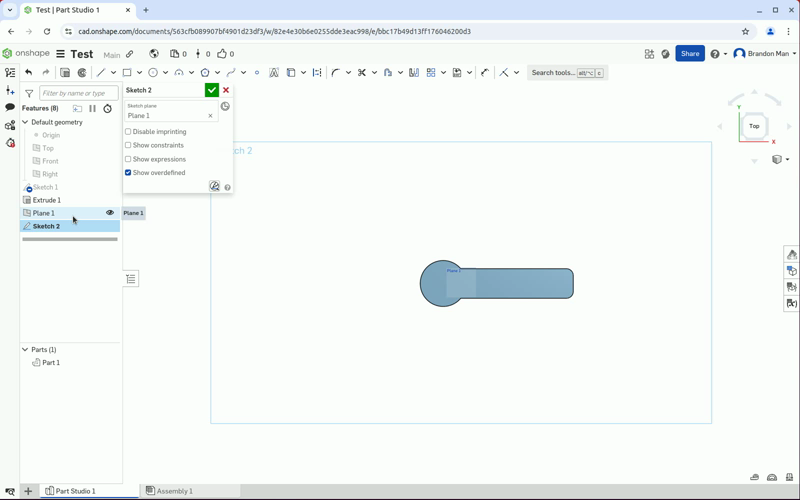
mouse_move(73, 352)
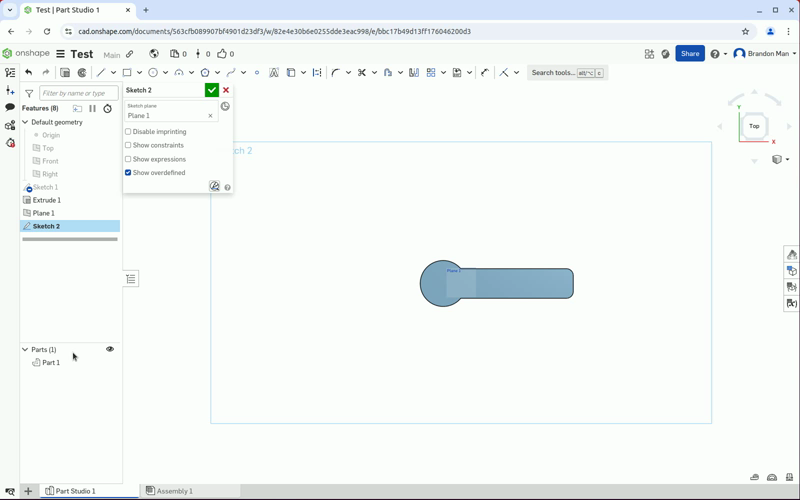
key(y)
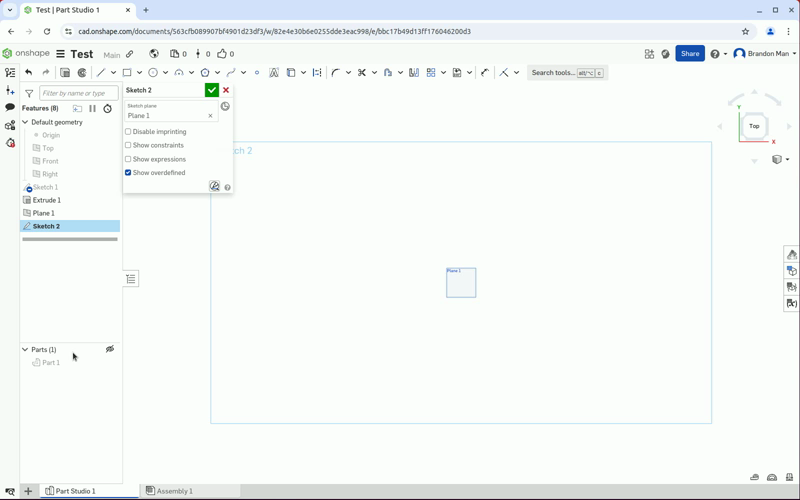
key(c)
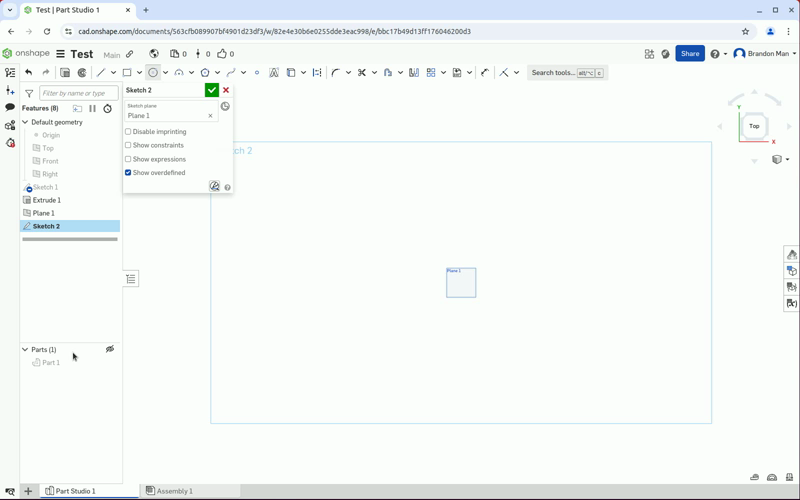
key_down(shift)
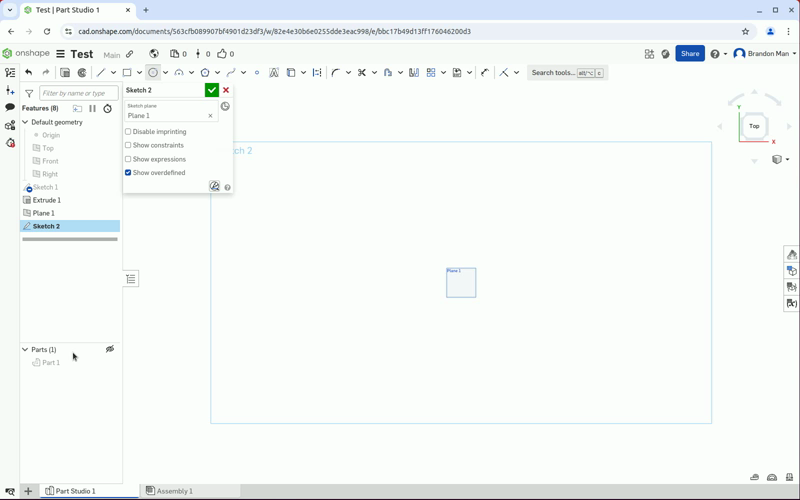
mouse_move(443, 282)
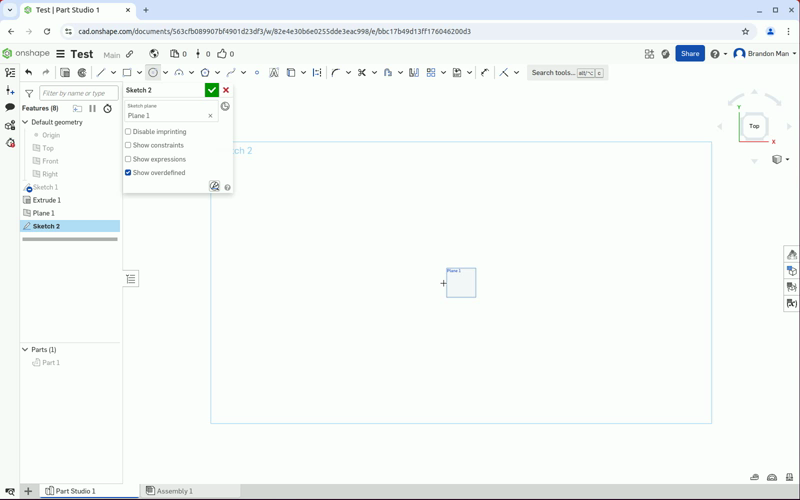
click(443, 282)
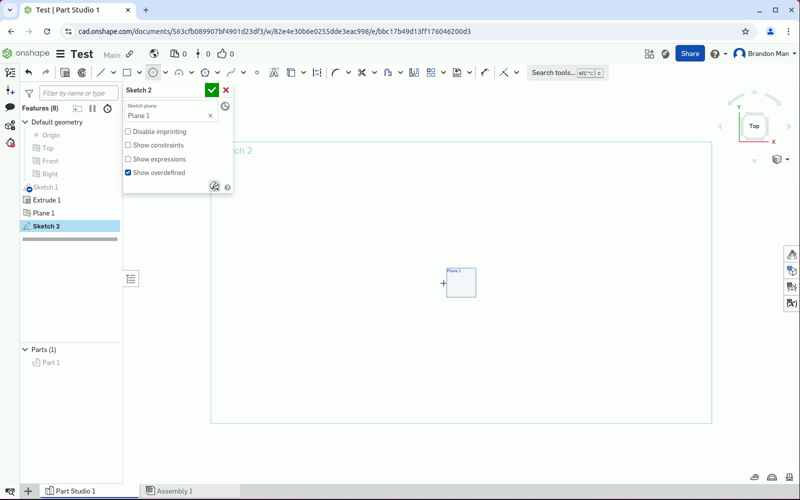
key_up(shift)
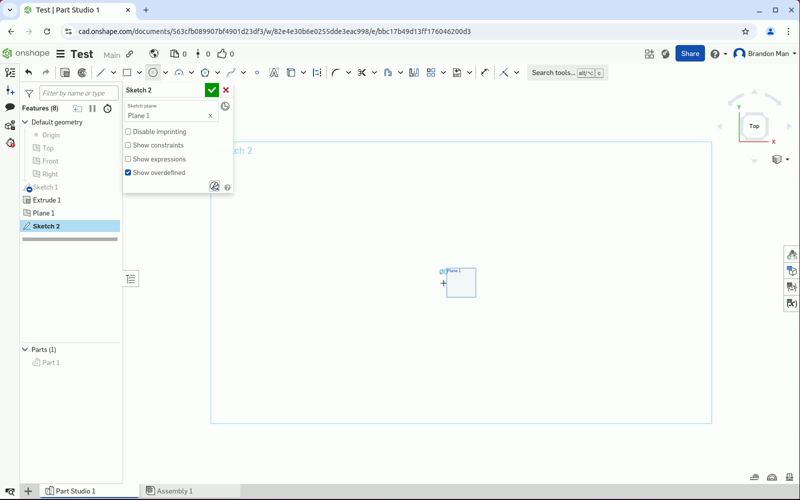
mouse_move(459, 282)
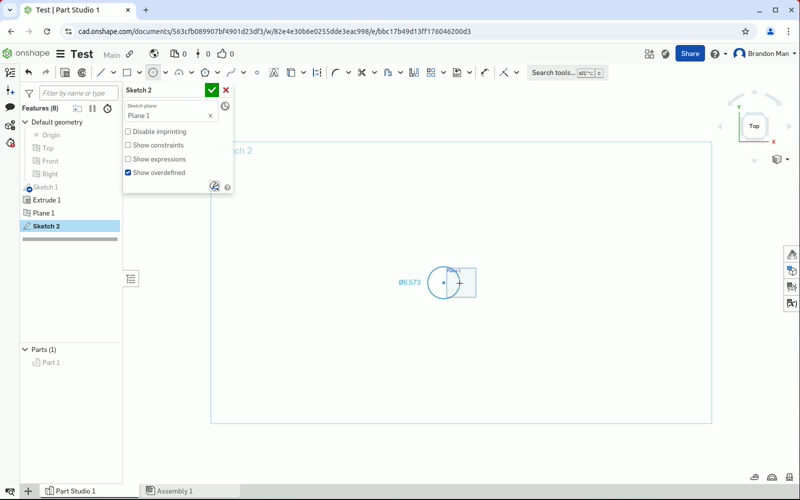
click(459, 282)
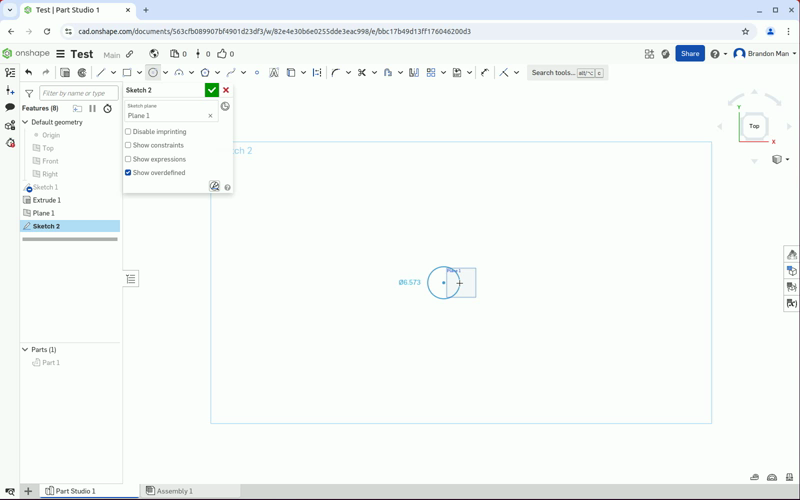
key(esc)
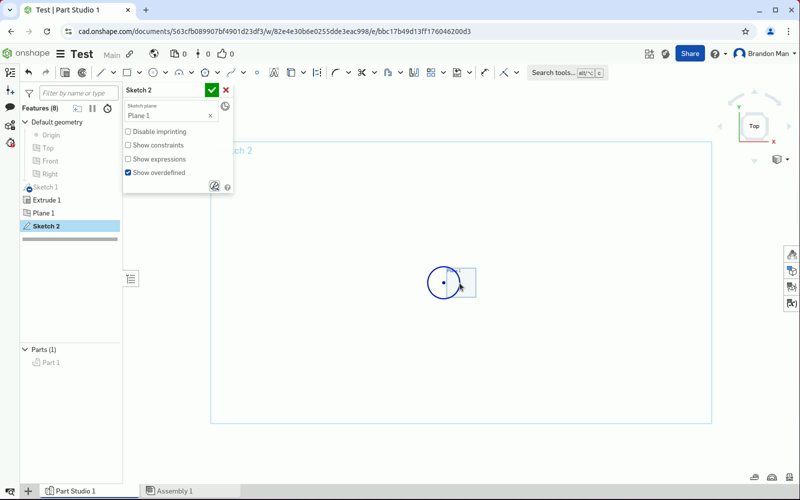
mouse_move(457, 286)
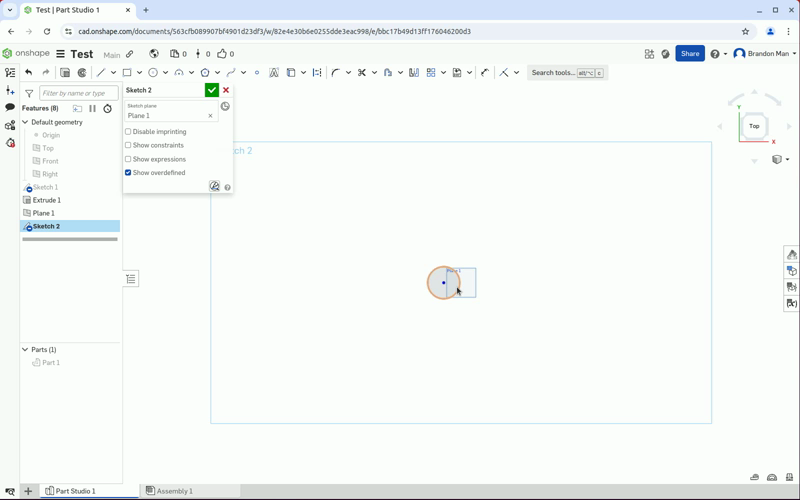
scroll(6)
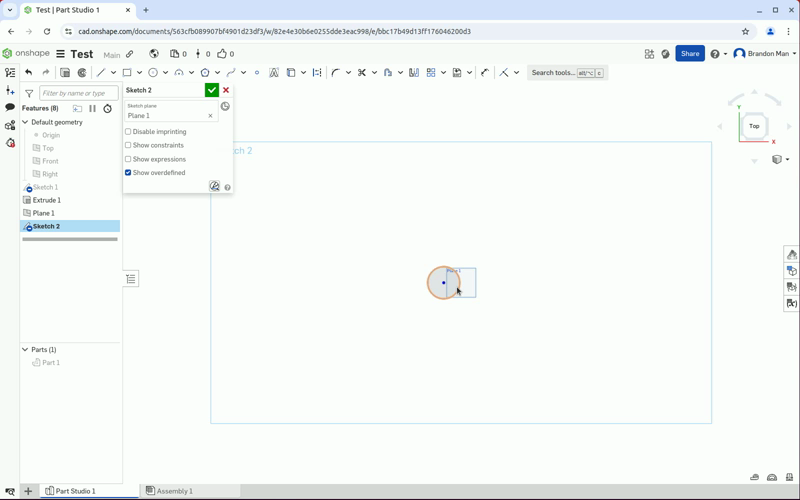
scroll(6)
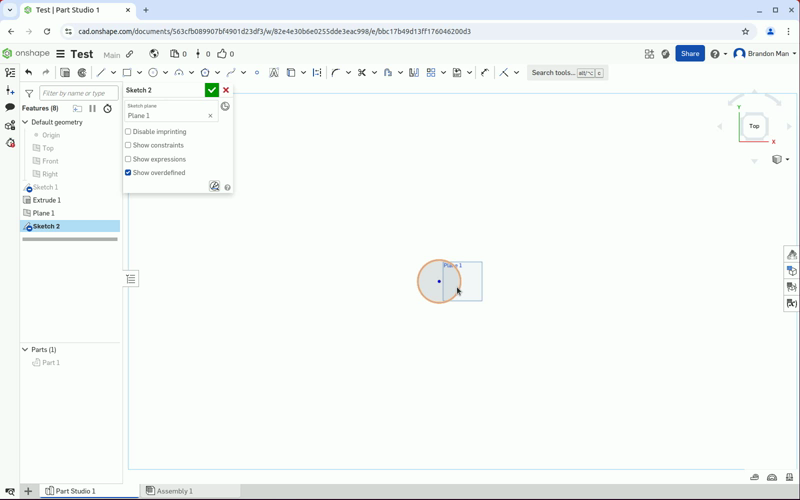
scroll(6)
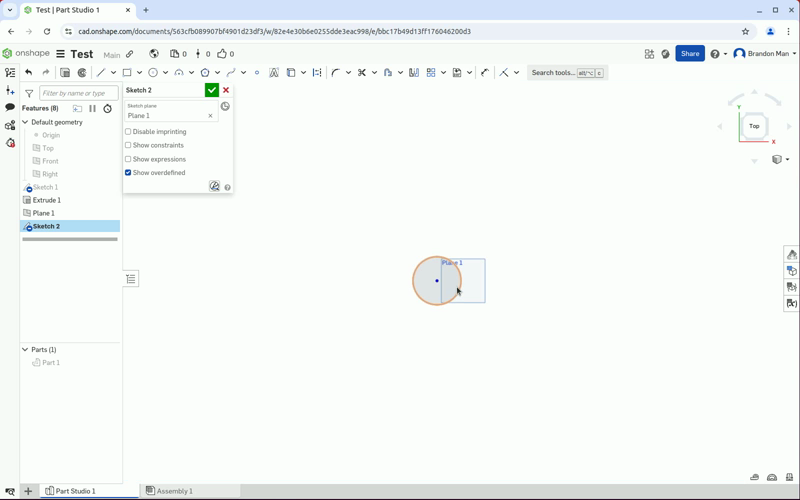
scroll(6)
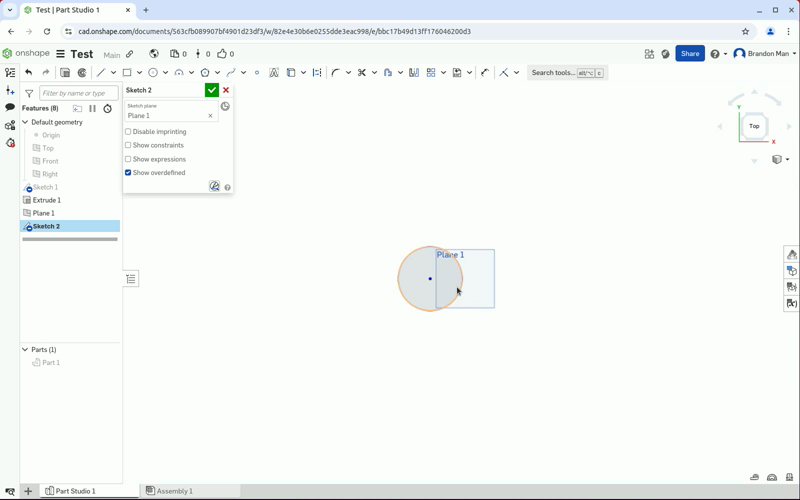
scroll(6)
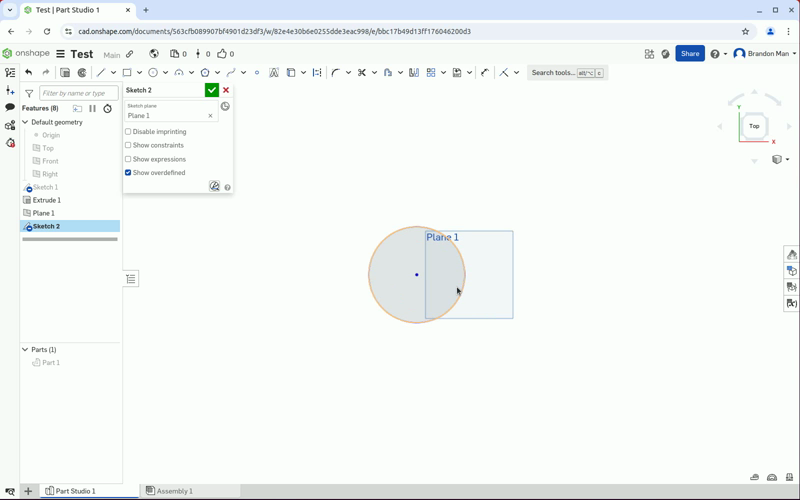
scroll(6)
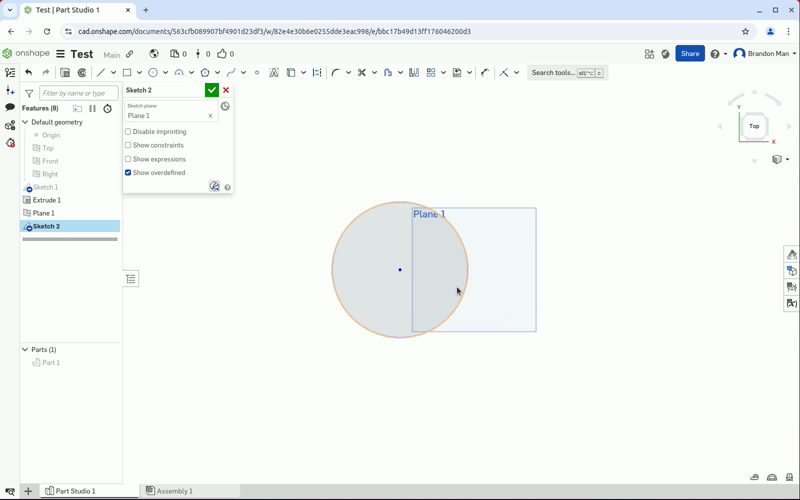
scroll(6)
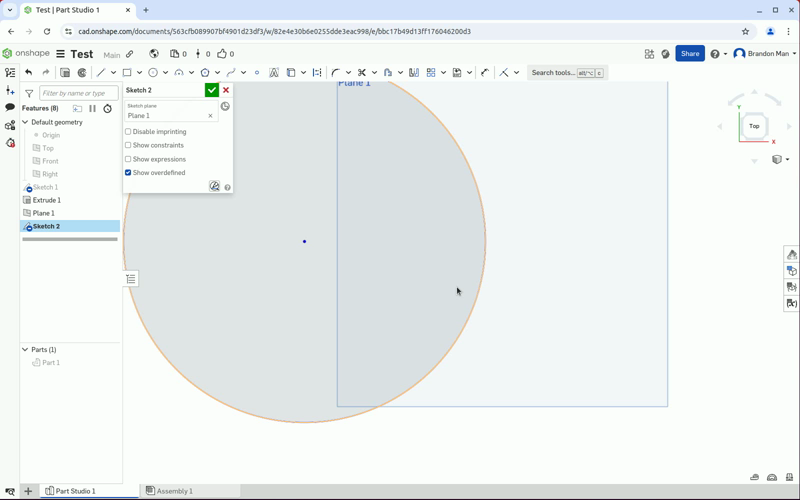
click(457, 286)
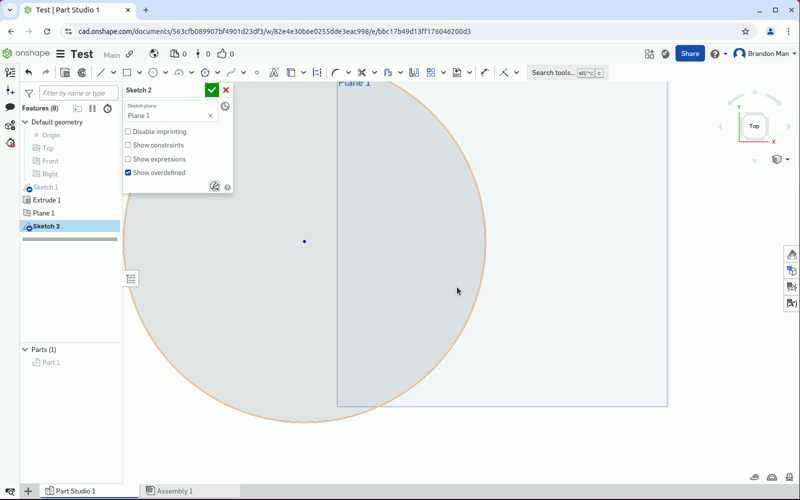
scroll(-6)
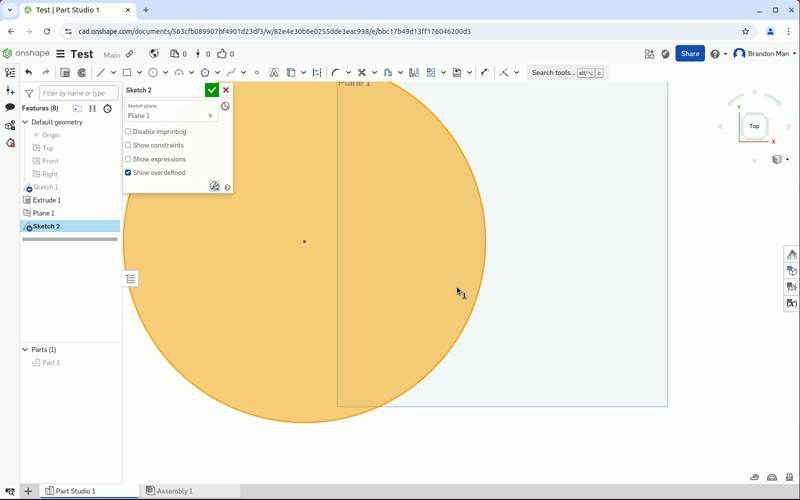
scroll(-6)
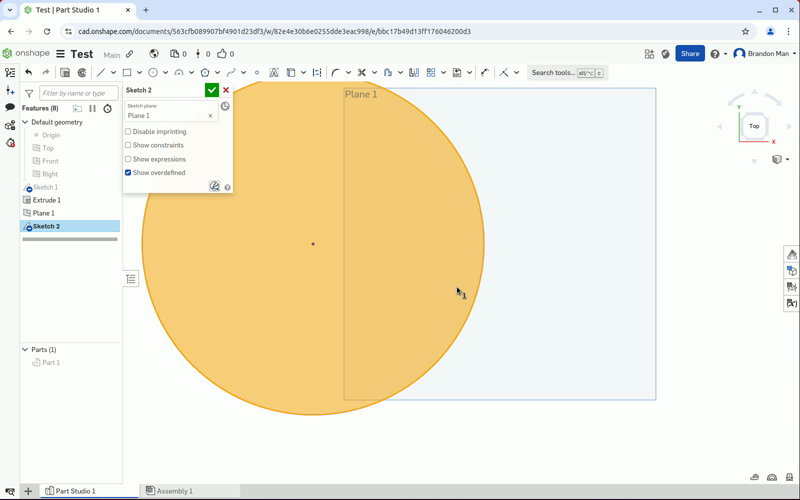
scroll(-6)
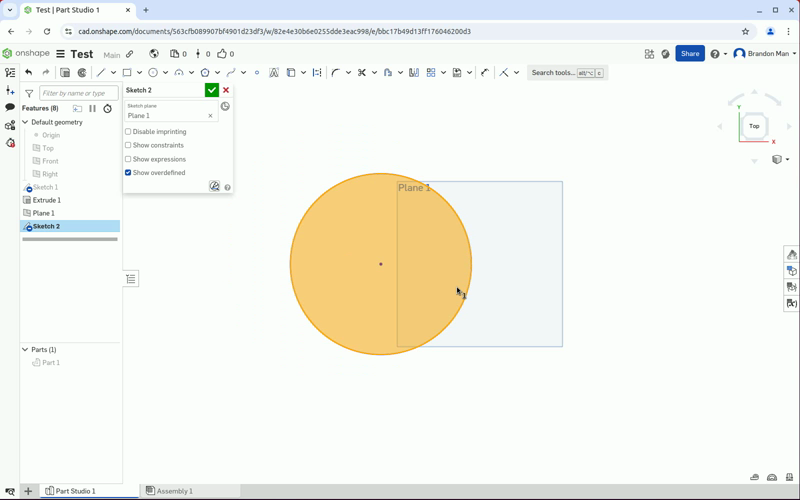
scroll(-6)
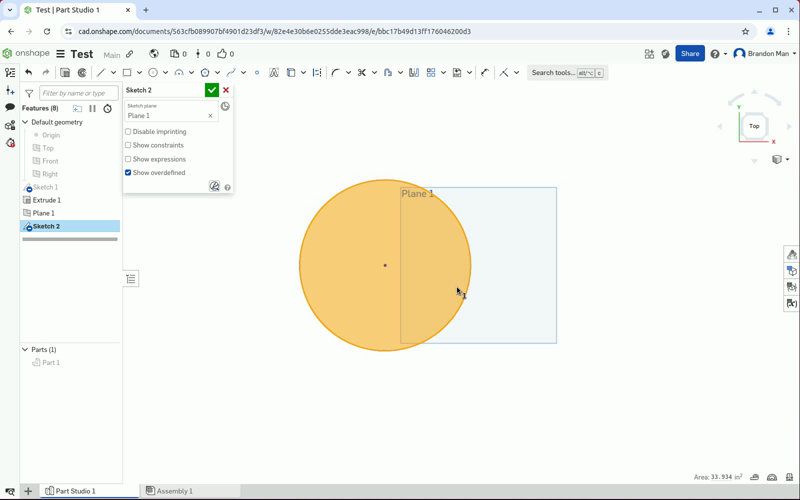
scroll(-6)
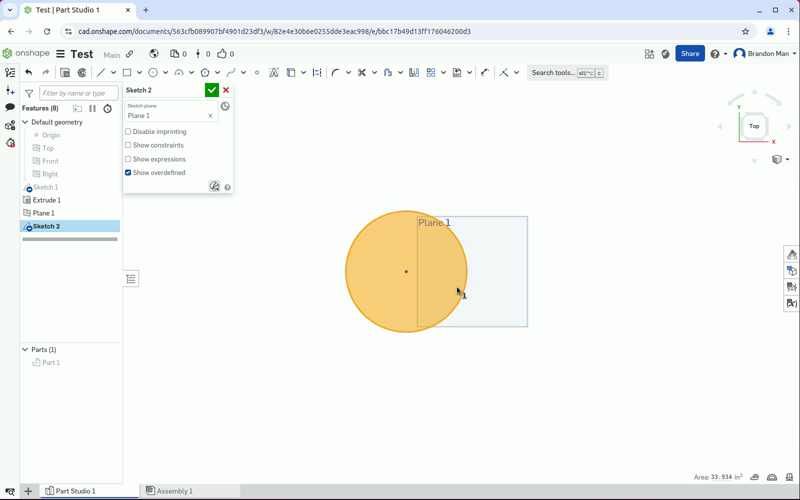
scroll(-6)
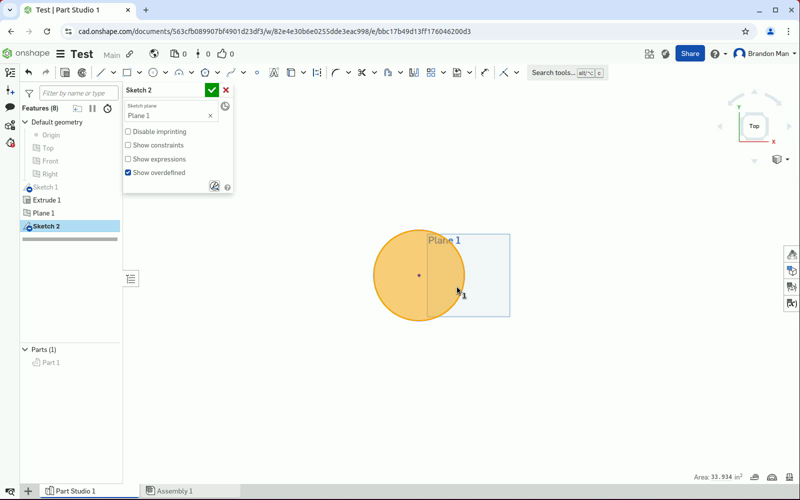
scroll(-6)
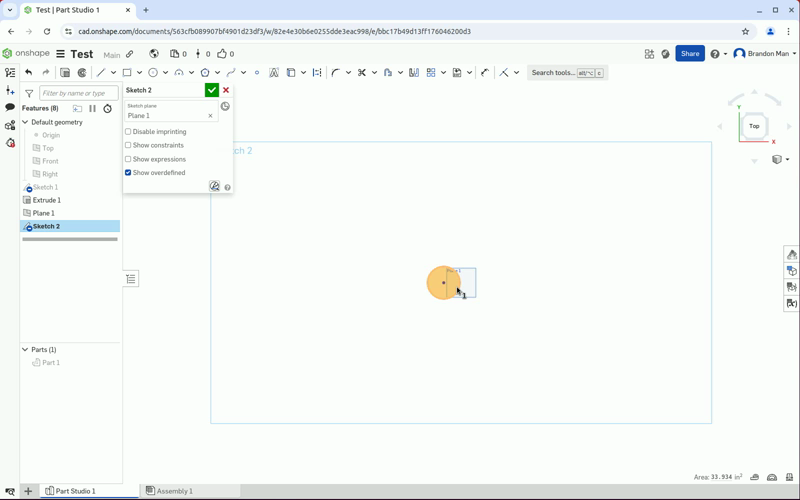
mouse_move(73, 352)
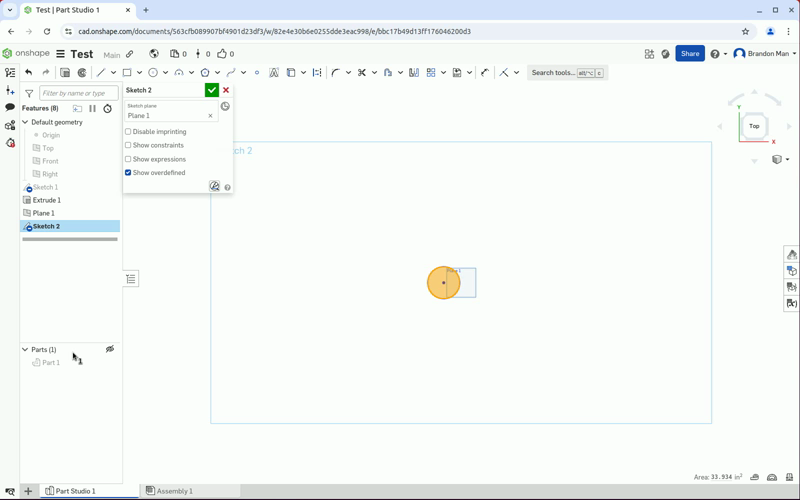
key(shift+y)
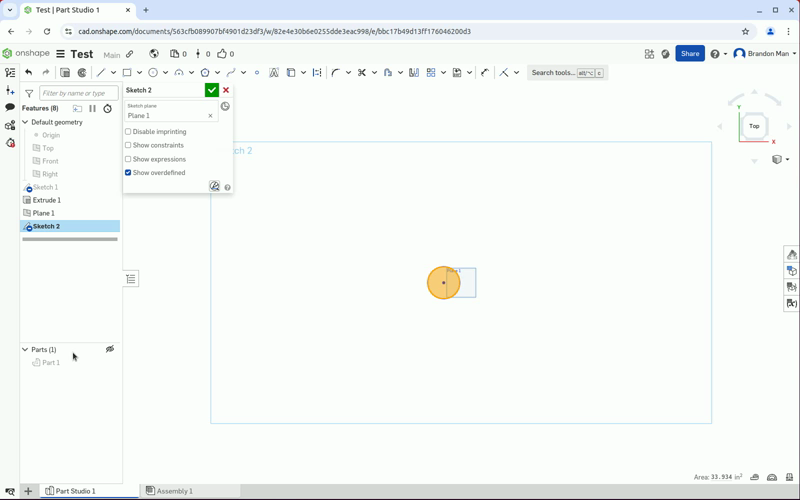
key(shift+e)
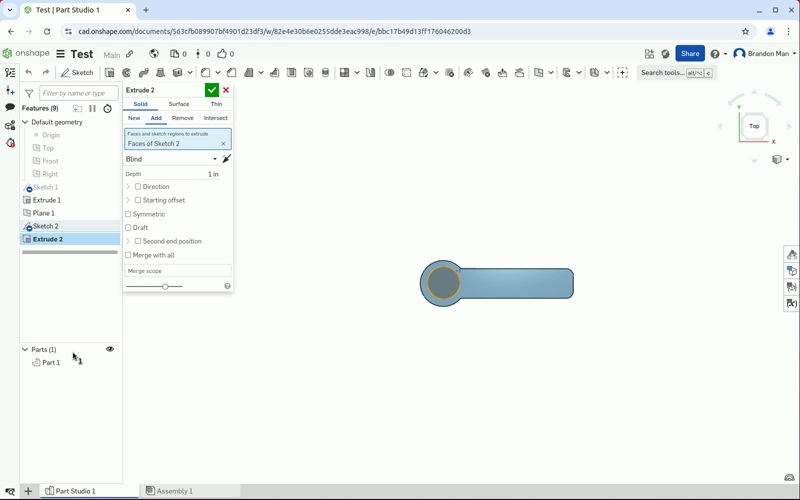
mouse_move(143, 106)
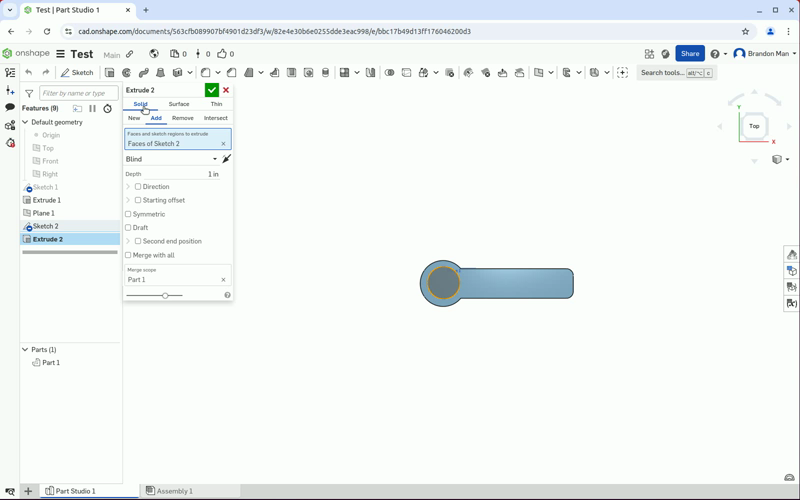
click(143, 106)
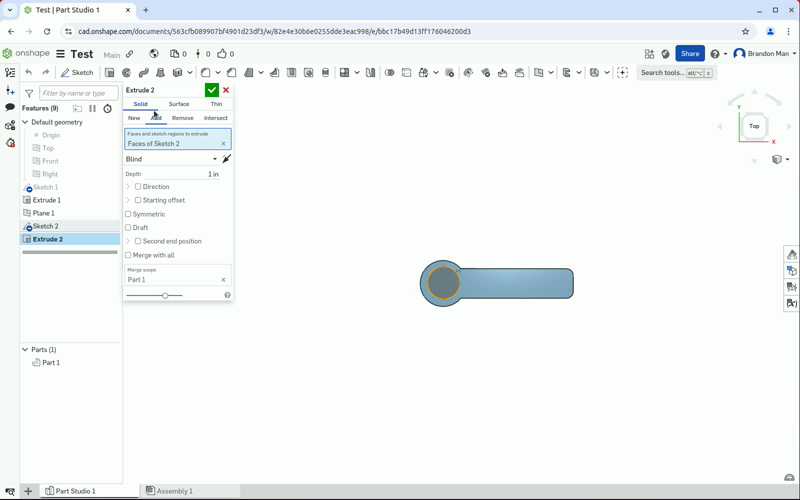
mouse_move(186, 120)
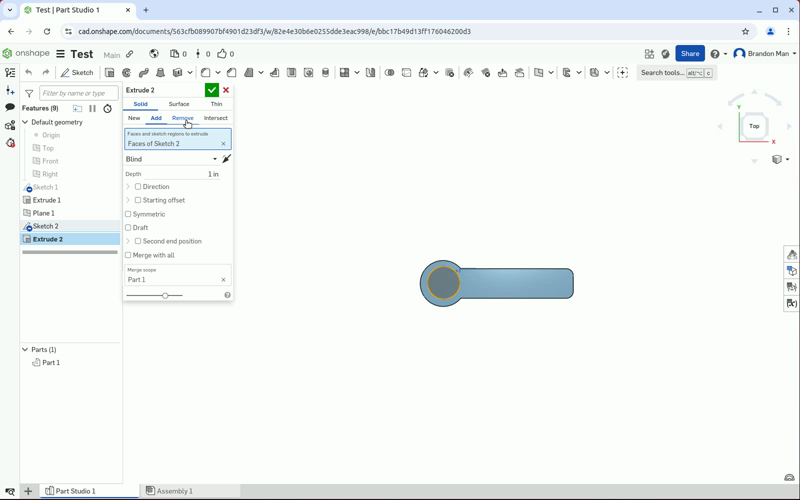
click(186, 120)
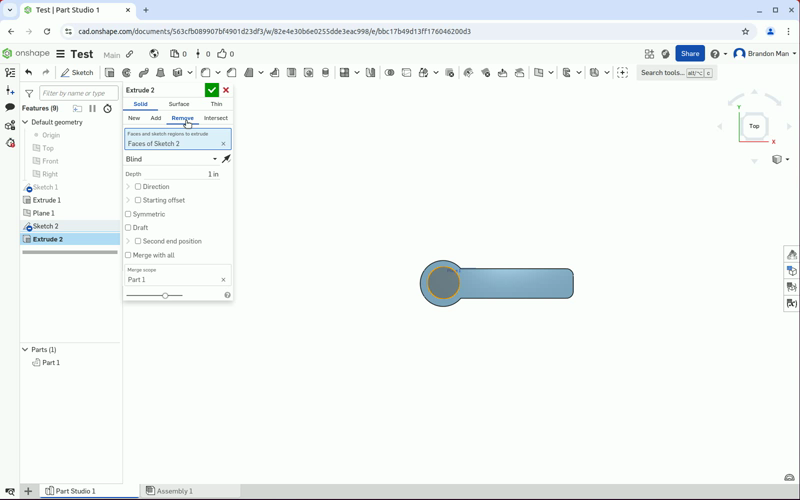
key(tab, 4)
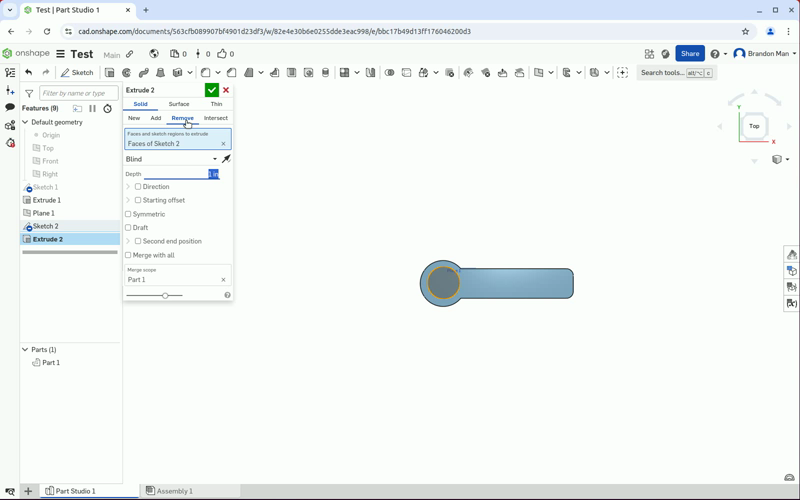
text(7.703)
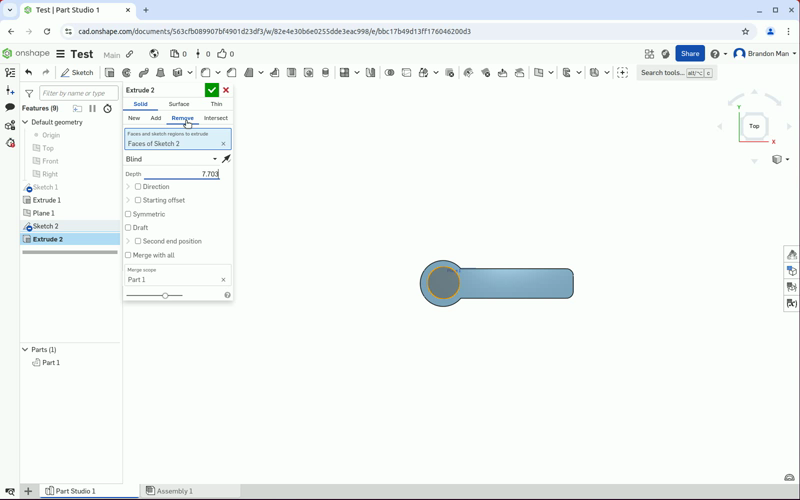
key(tab, 6)
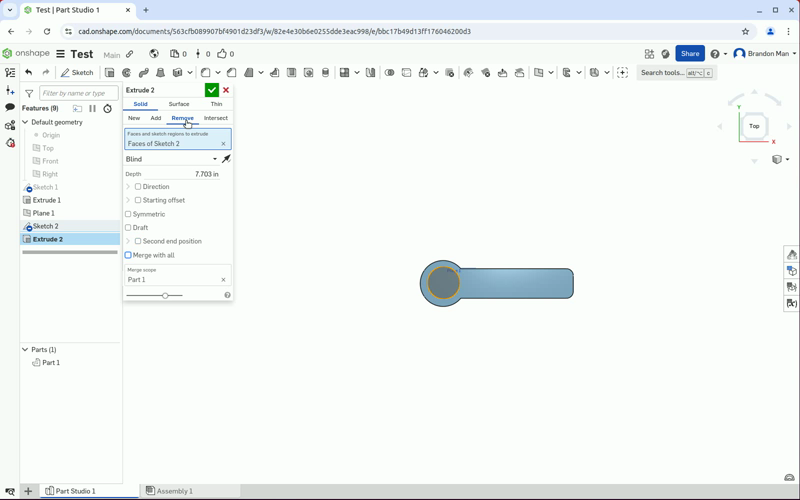
key(space)
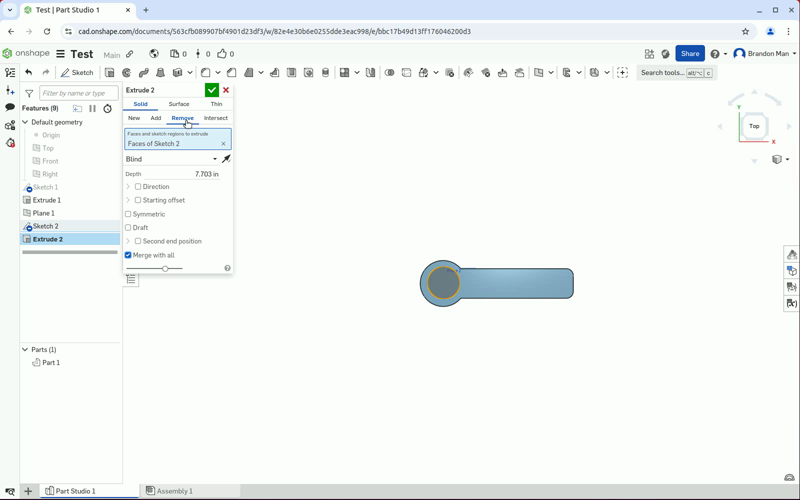
key(enter)
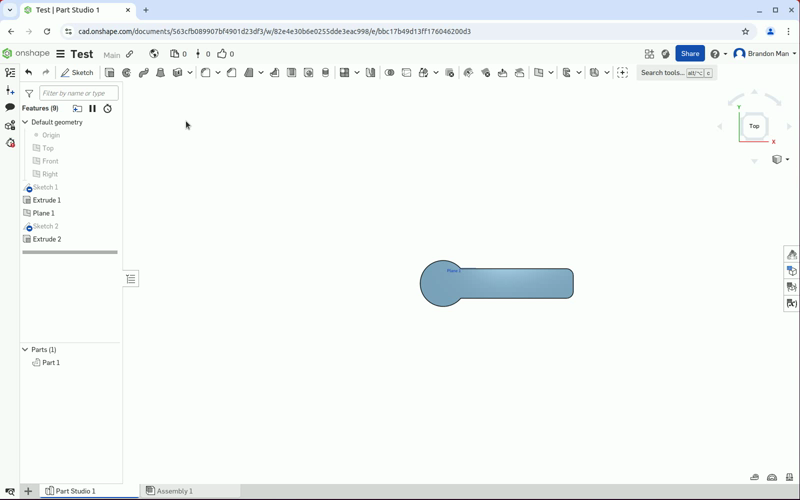
key(shift+h)
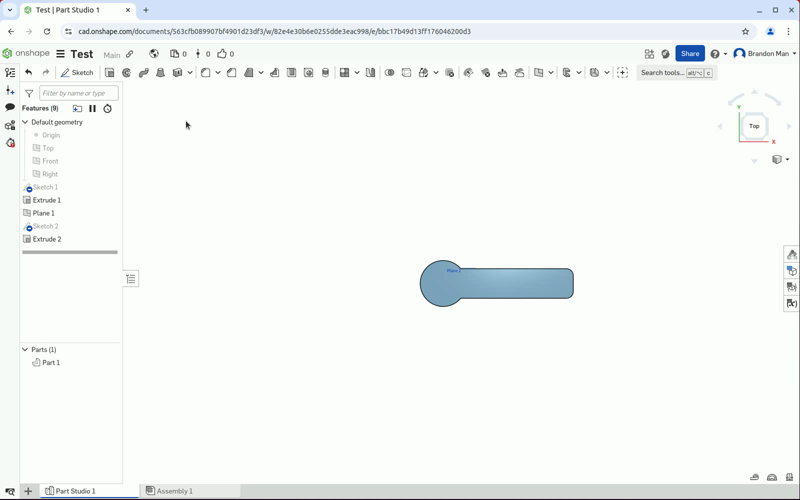
key(shift+h)
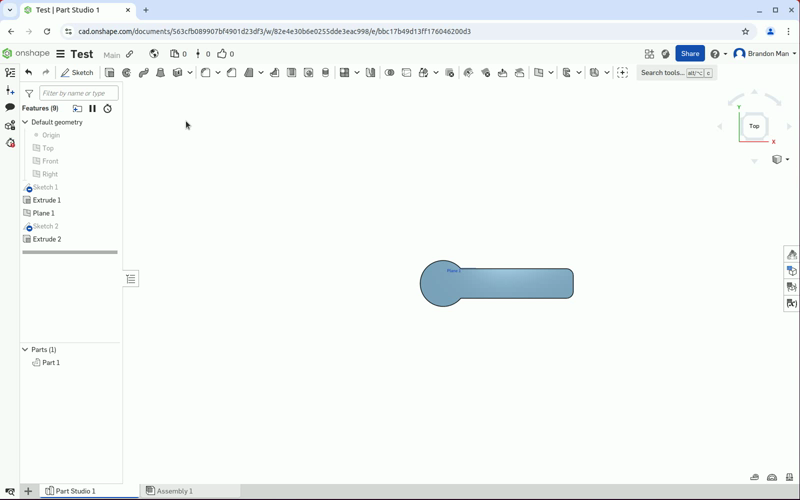
mouse_move(73, 189)
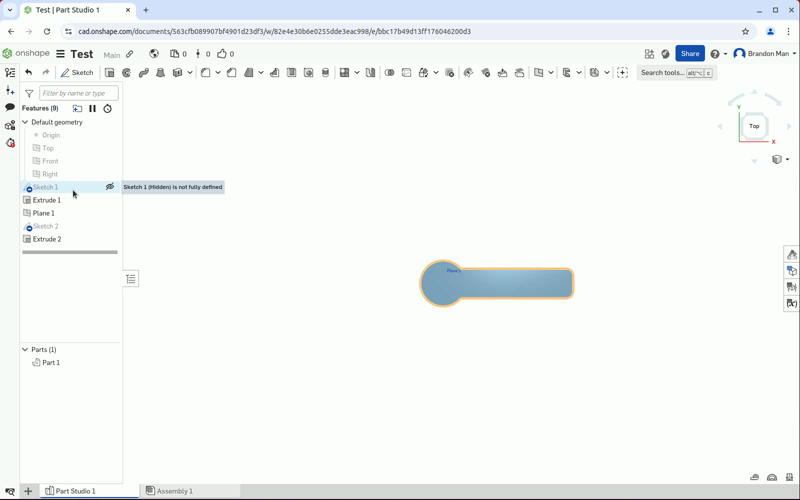
click(73, 189)
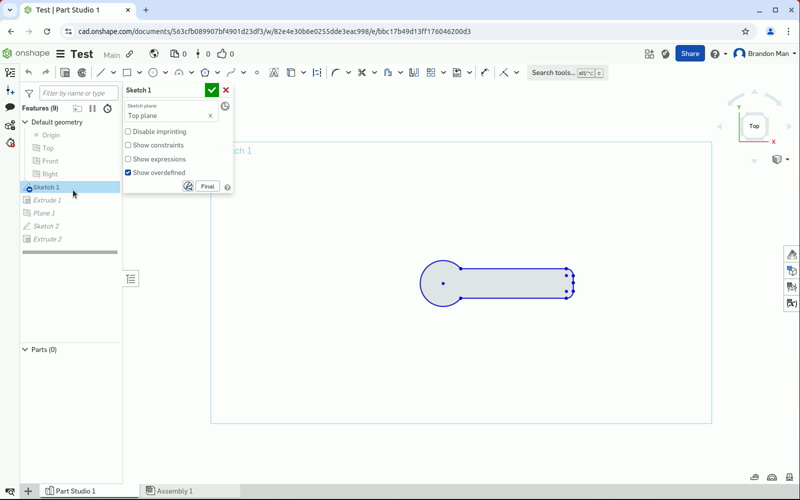
mouse_move(229, 92)
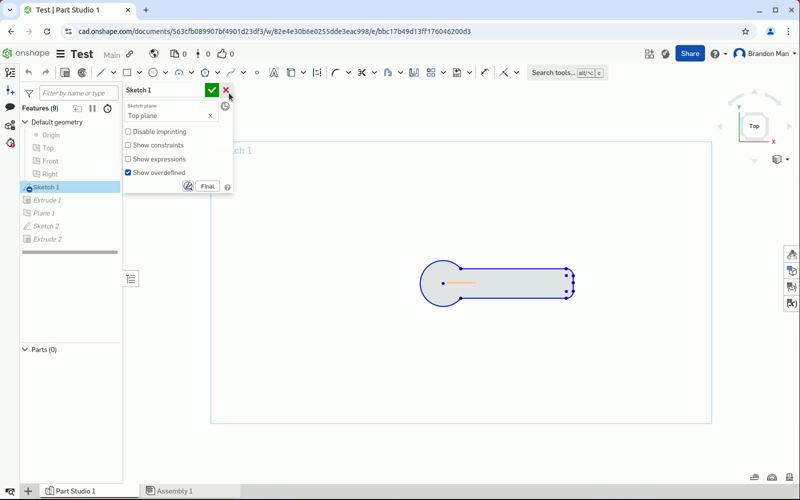
click(229, 92)
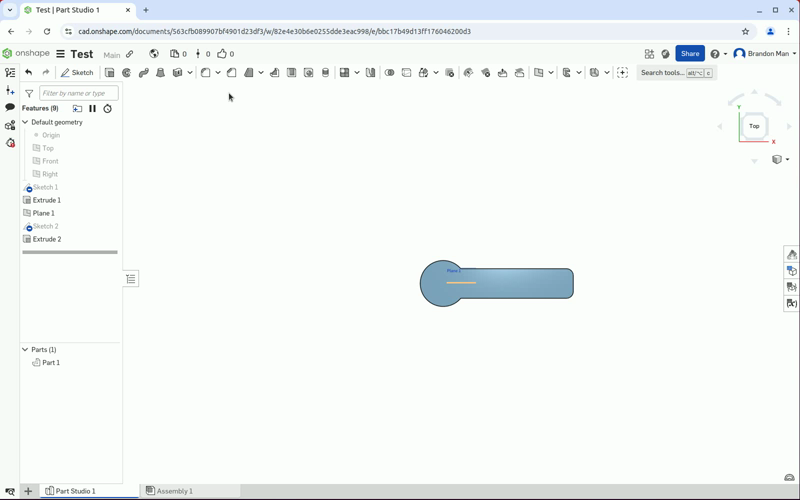
mouse_move(73, 352)
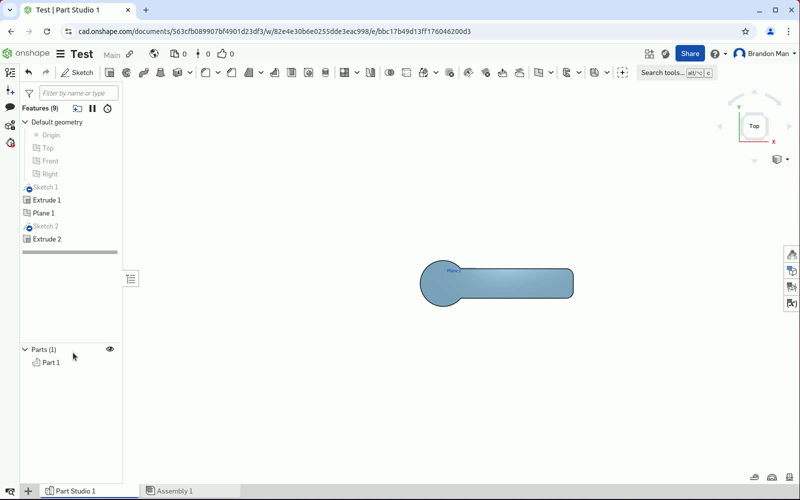
key(y)
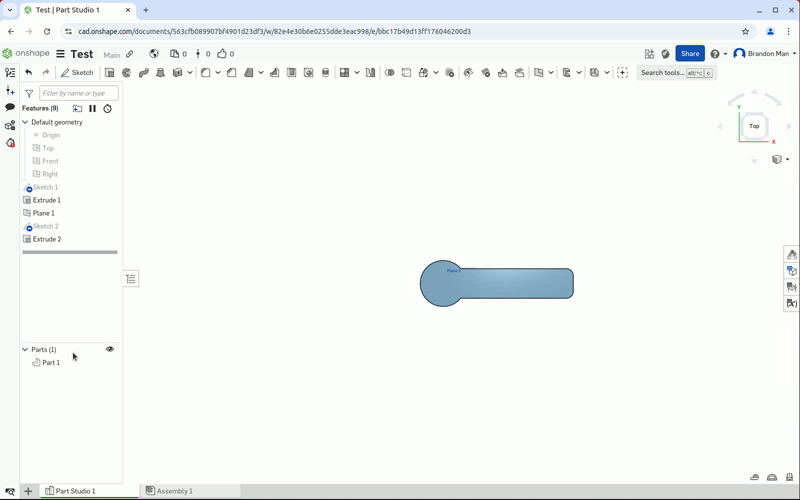
key(shift+p)
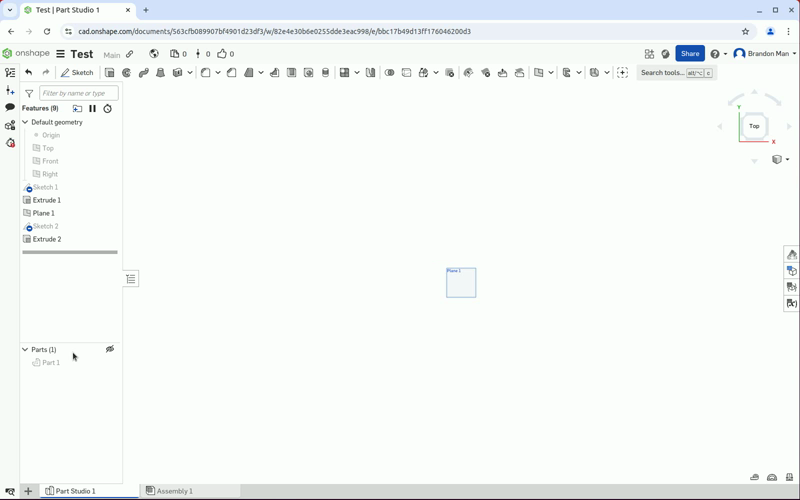
key(space)
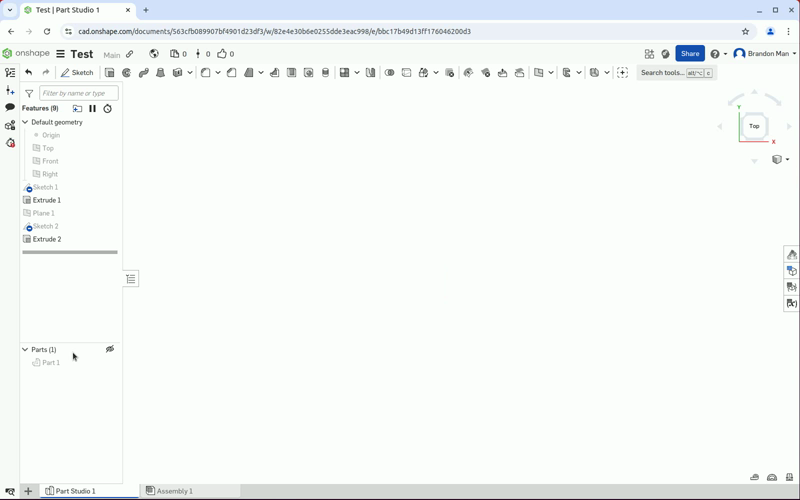
key_down(shift)
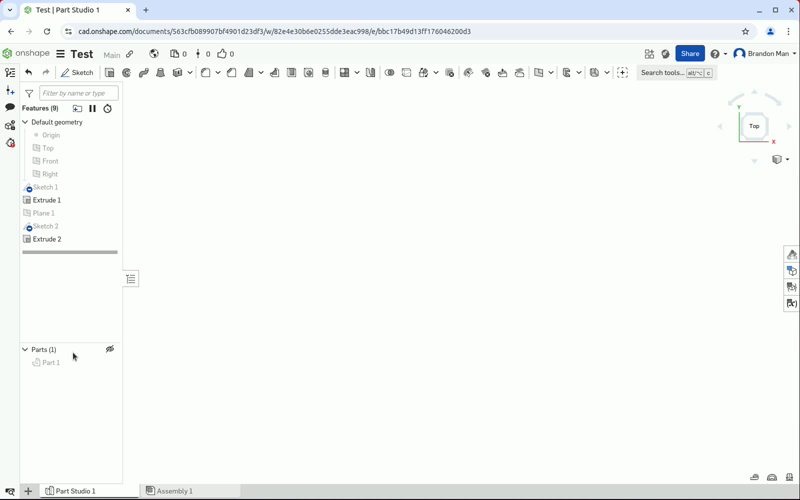
key(up)
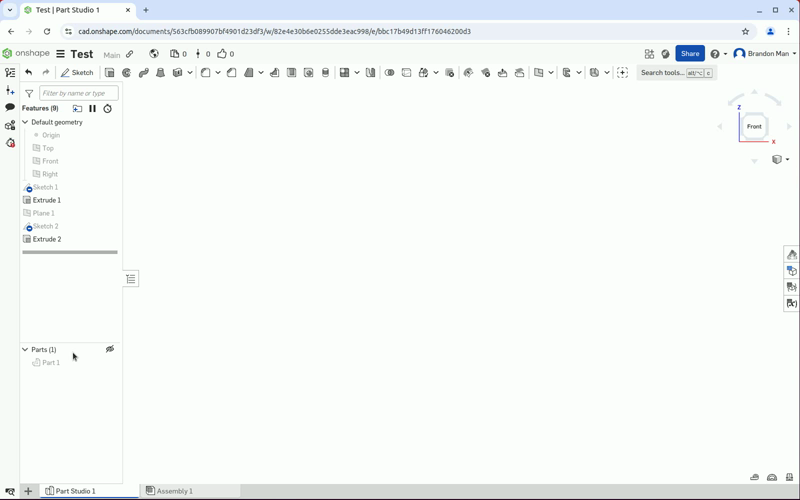
key_up(shift)
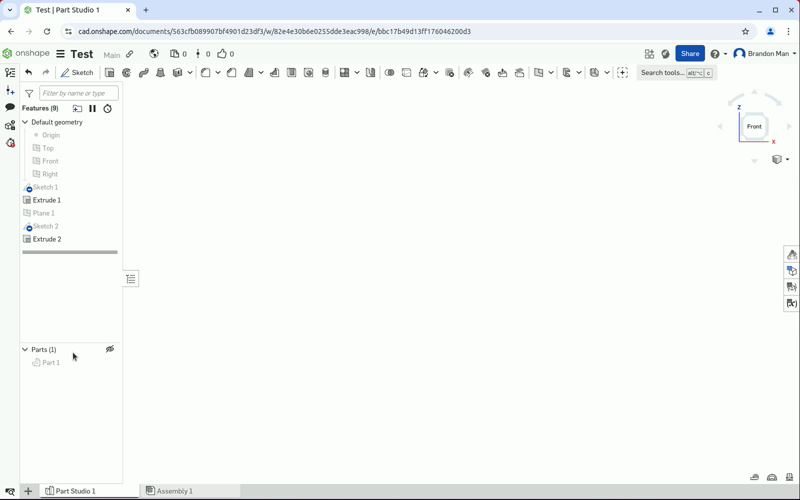
mouse_move(73, 352)
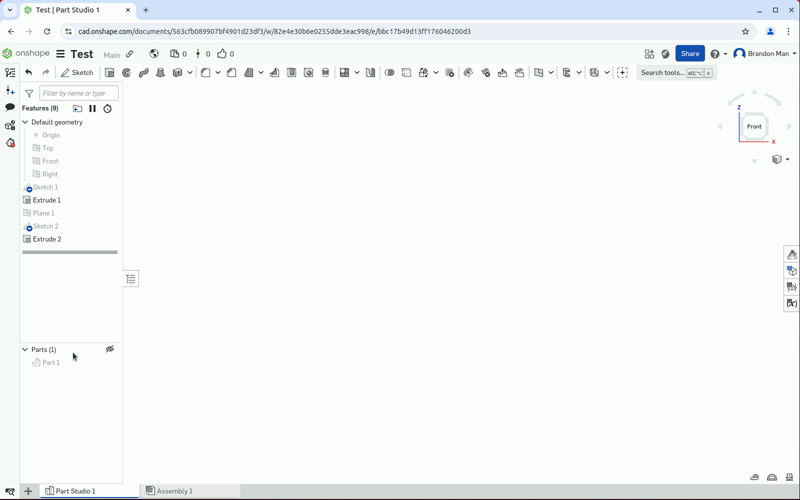
key(shift+y)
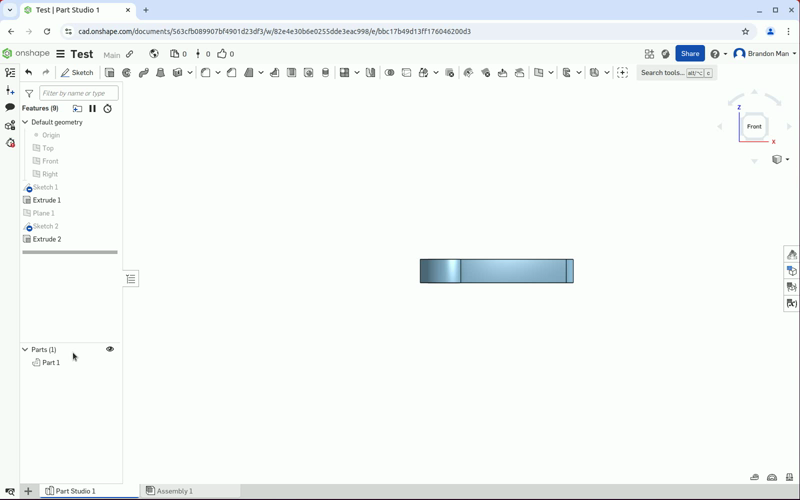
mouse_move(541, 75)
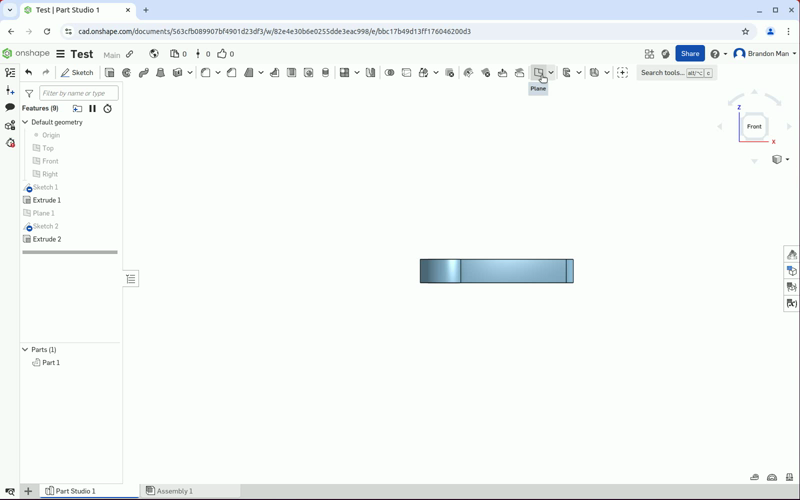
click(541, 75)
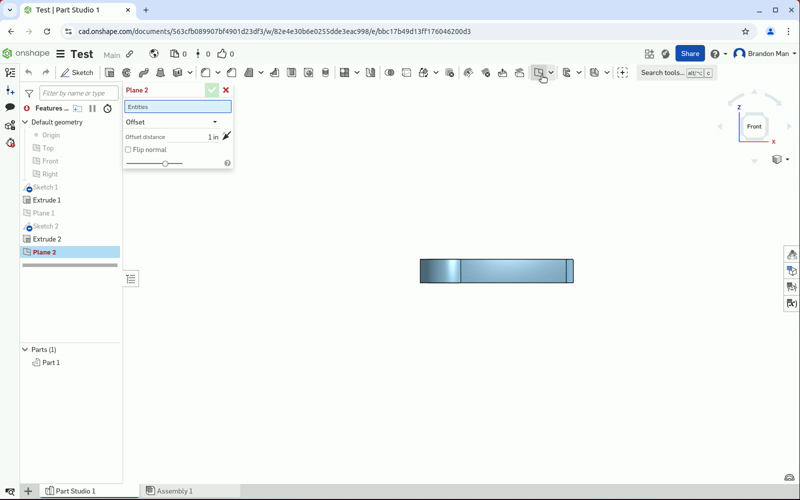
mouse_move(73, 163)
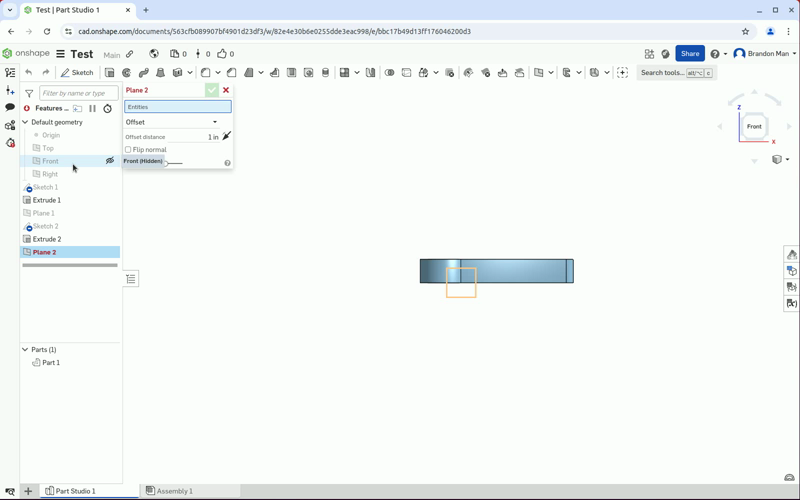
click(73, 163)
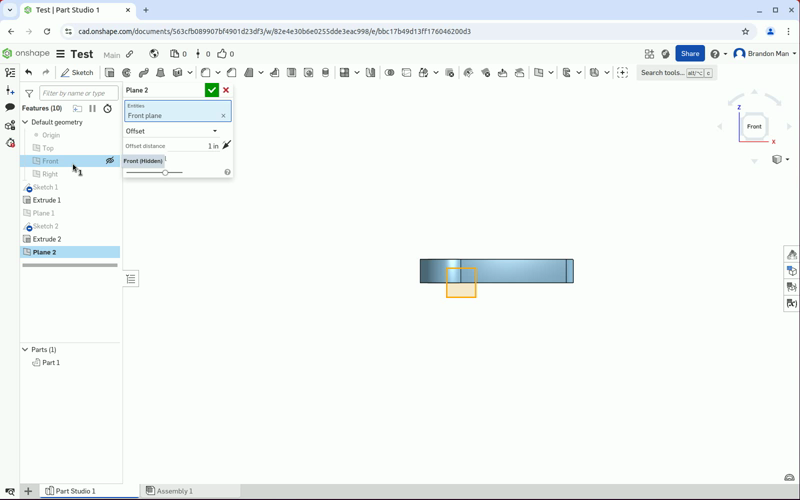
key(tab, 2)
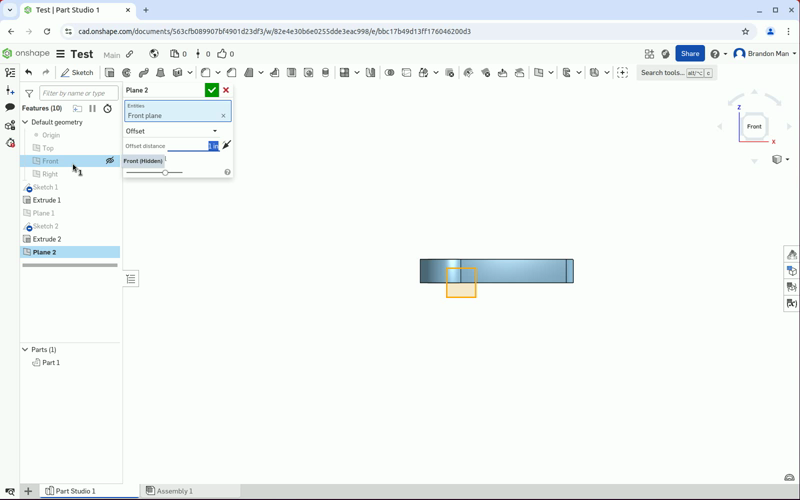
text(3.143)
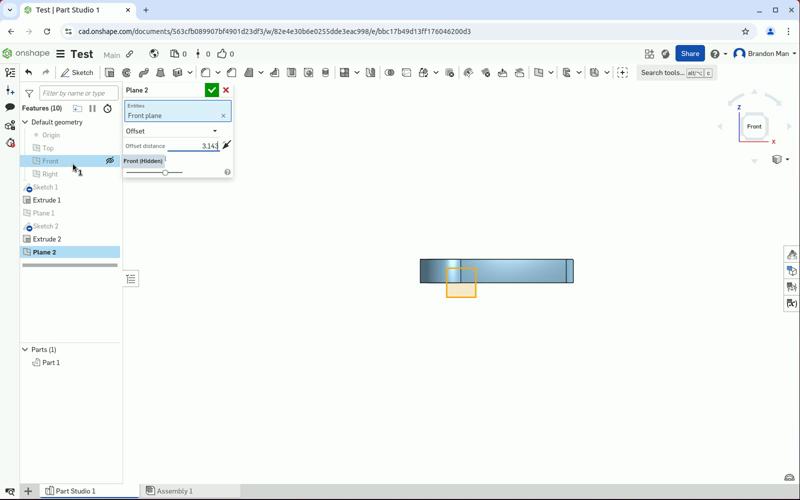
key(enter, 2)
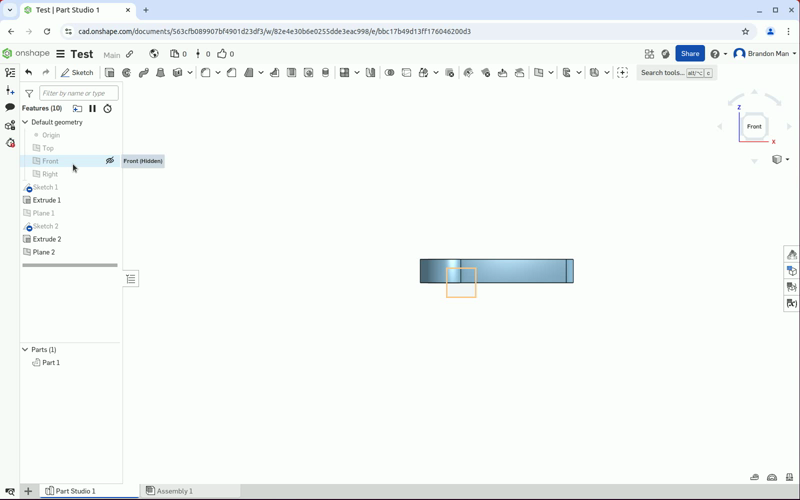
key(shift+s)
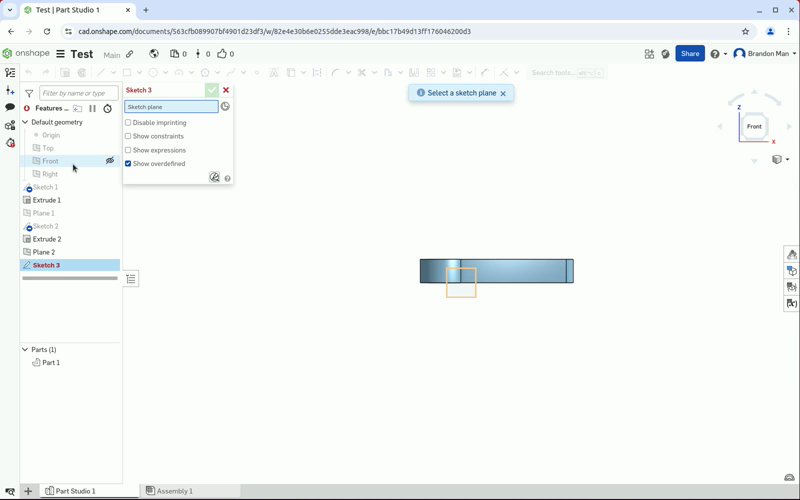
mouse_move(73, 254)
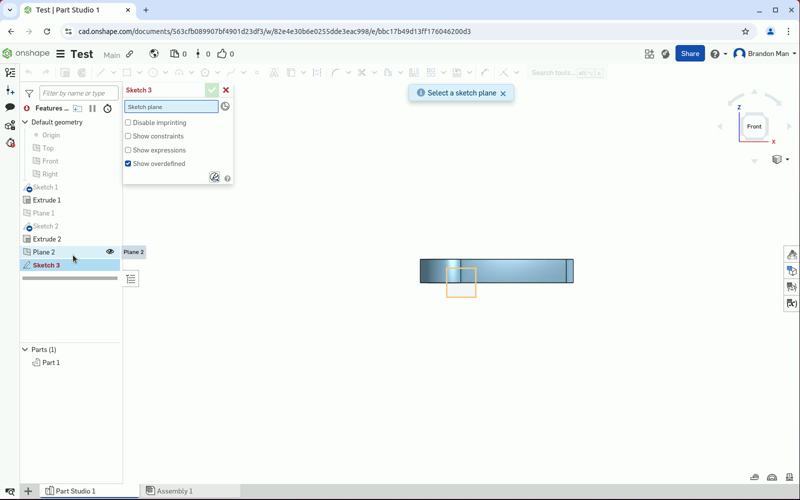
click(73, 254)
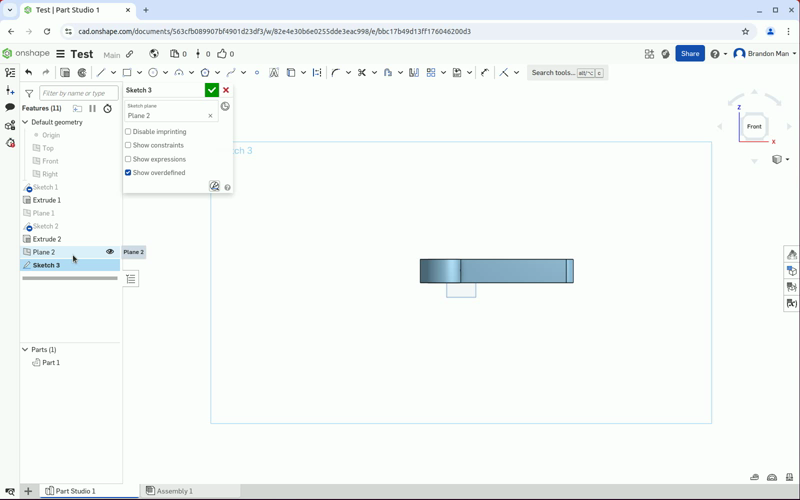
mouse_move(73, 352)
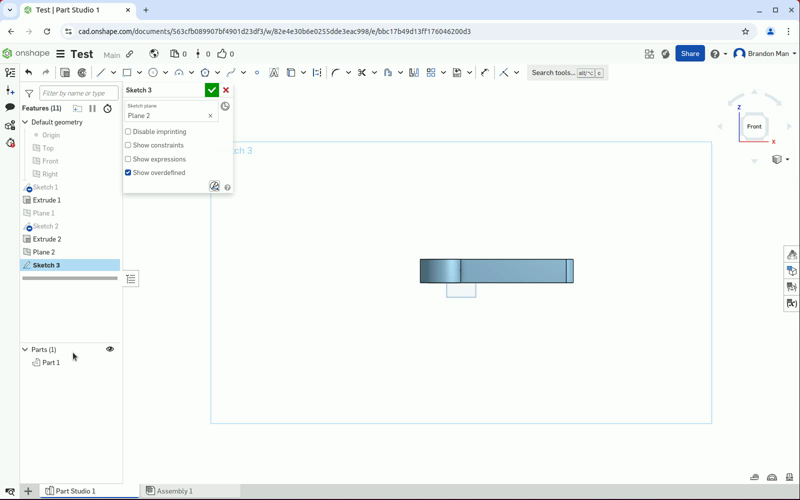
key(y)
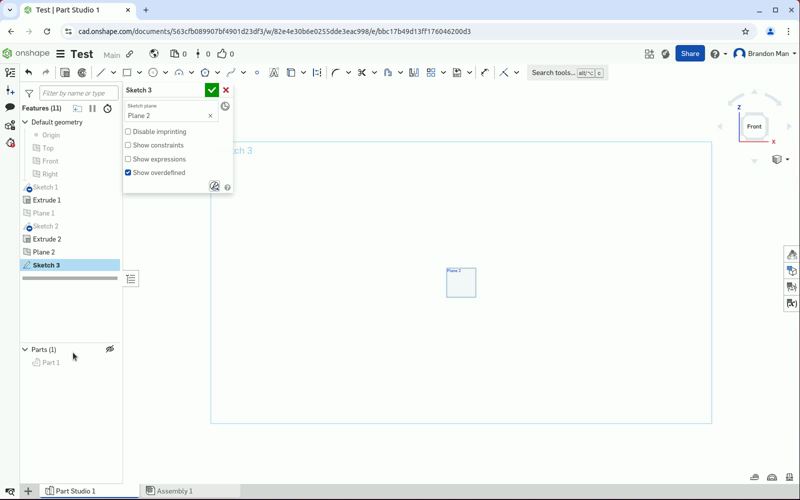
key(l)
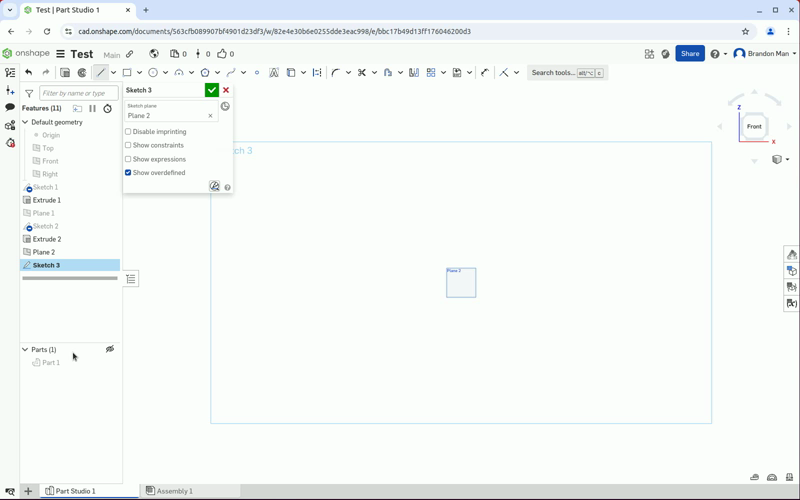
key_down(shift)
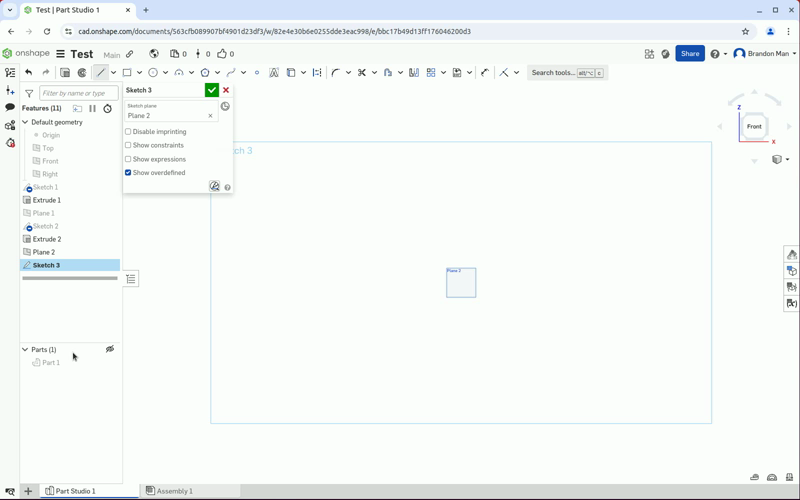
mouse_move(467, 276)
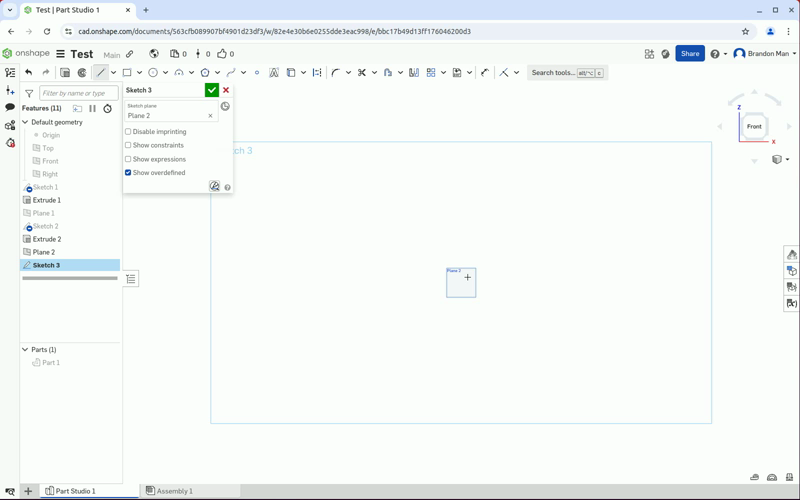
click(467, 276)
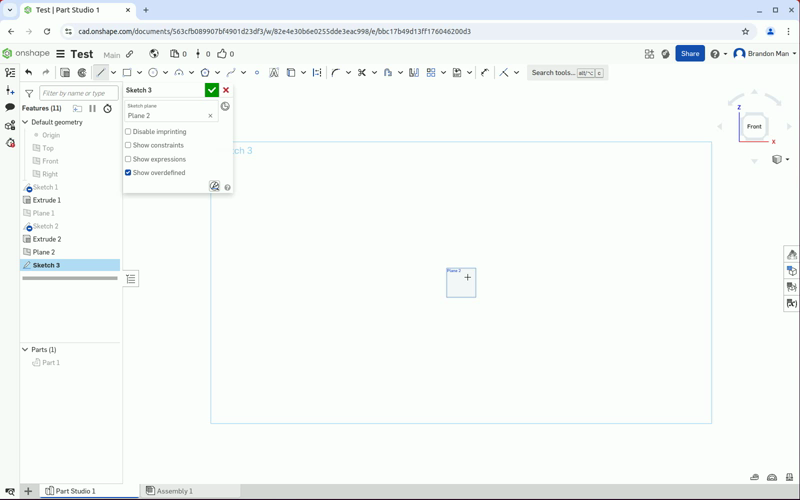
key_up(shift)
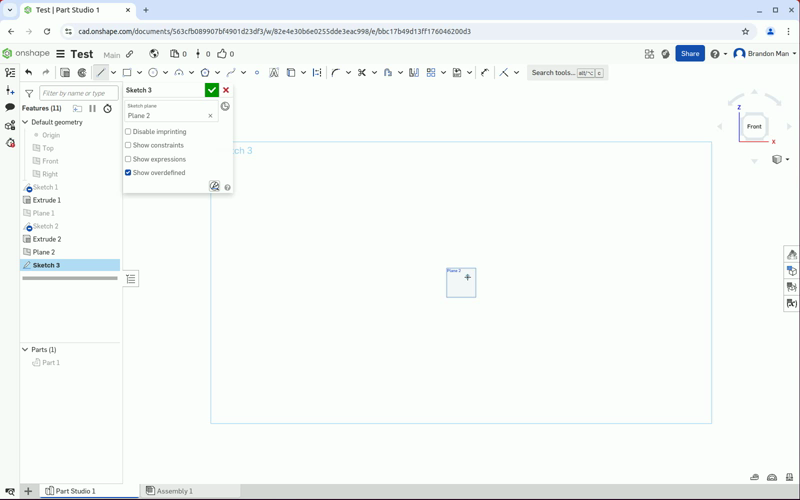
key_down(shift)
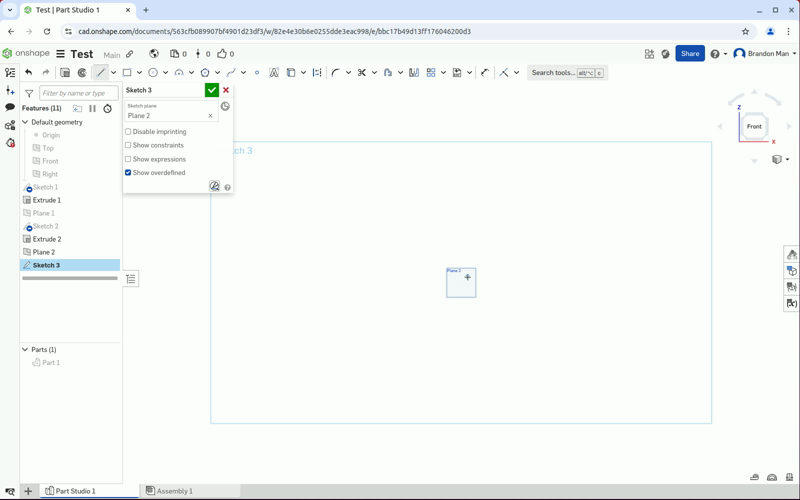
mouse_move(558, 277)
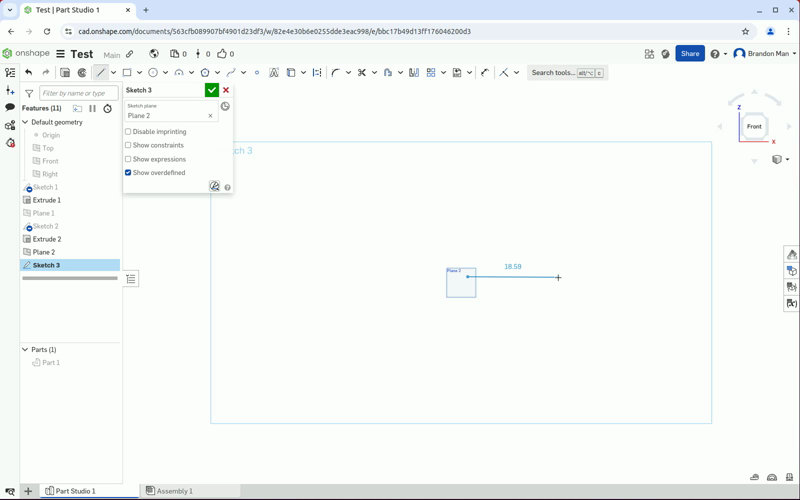
click(558, 277)
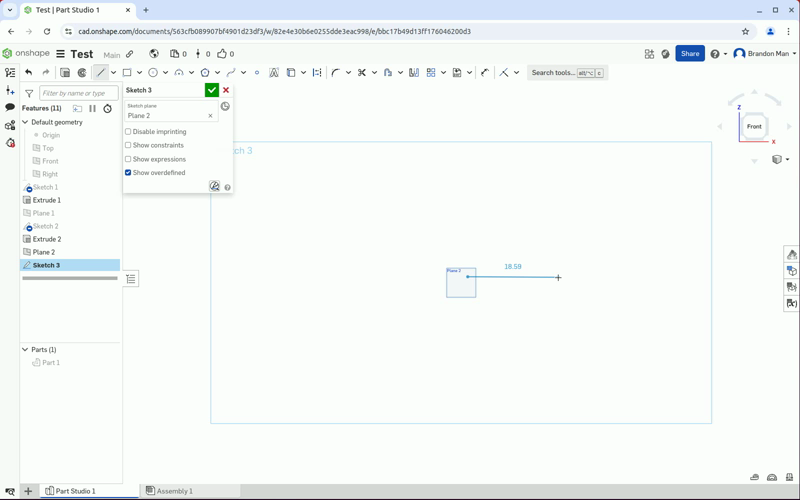
key_up(shift)
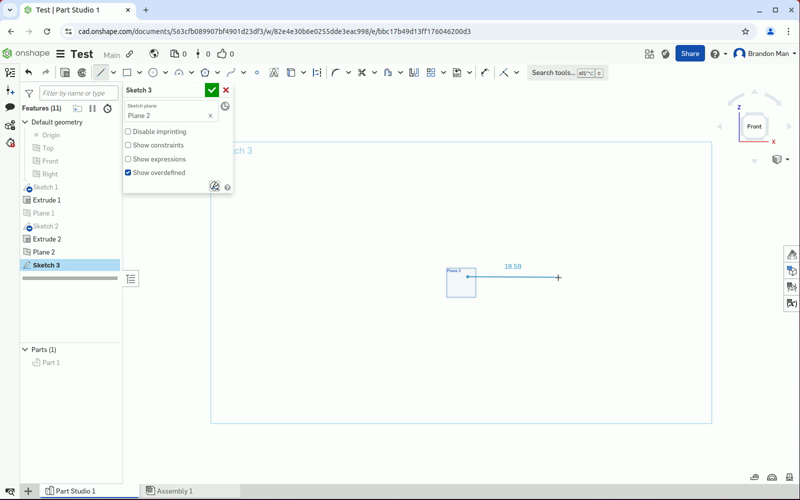
key_down(shift)
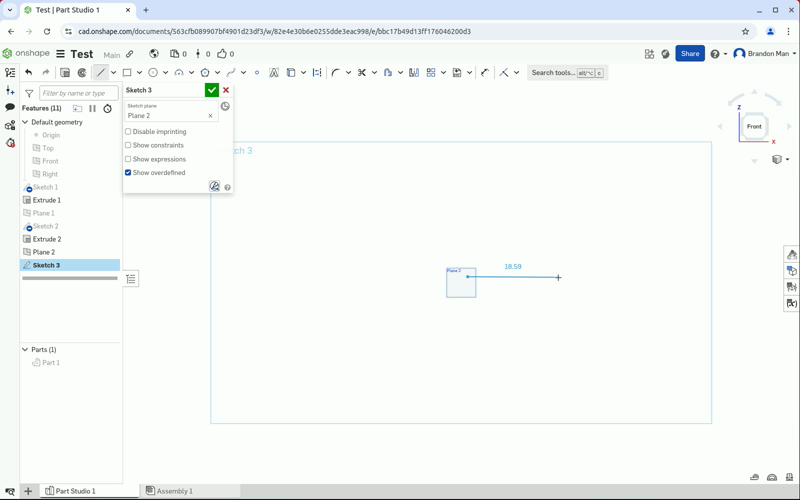
mouse_move(588, 277)
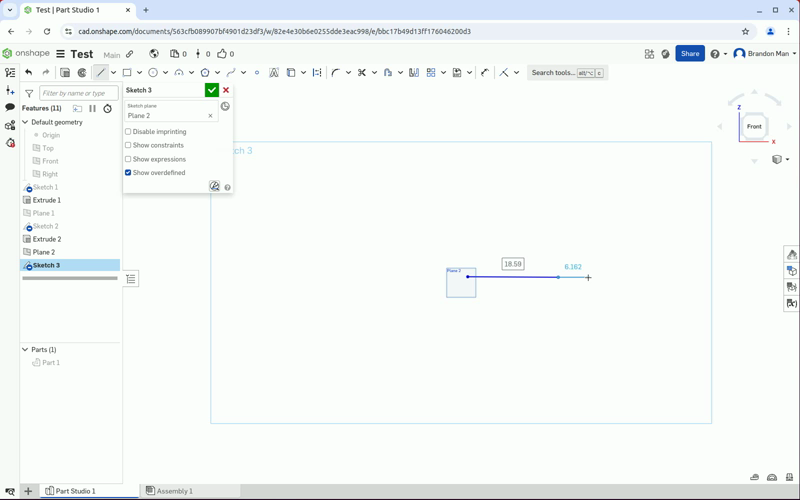
mouse_move(558, 264)
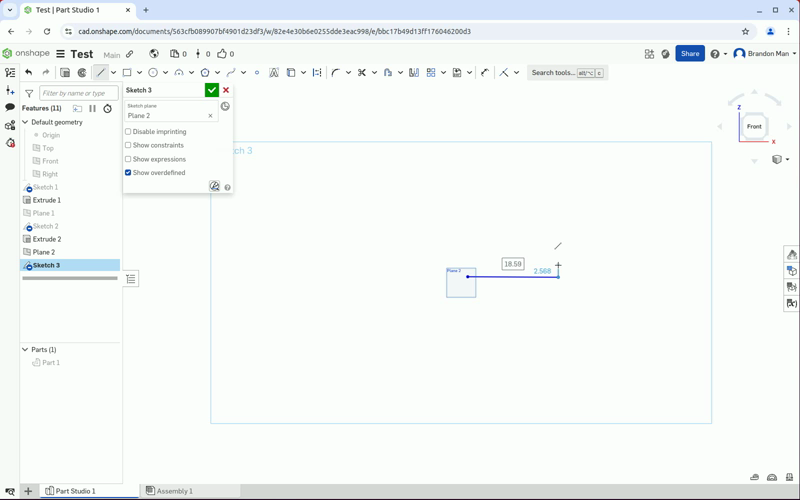
click(558, 264)
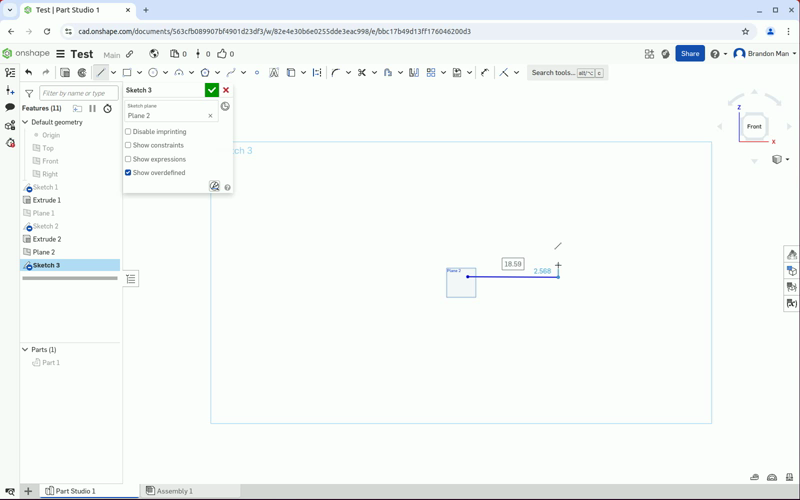
key_up(shift)
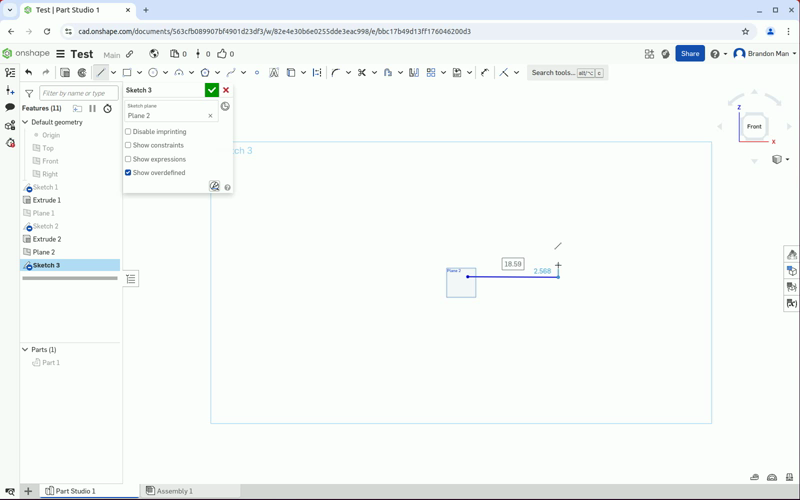
key_down(shift)
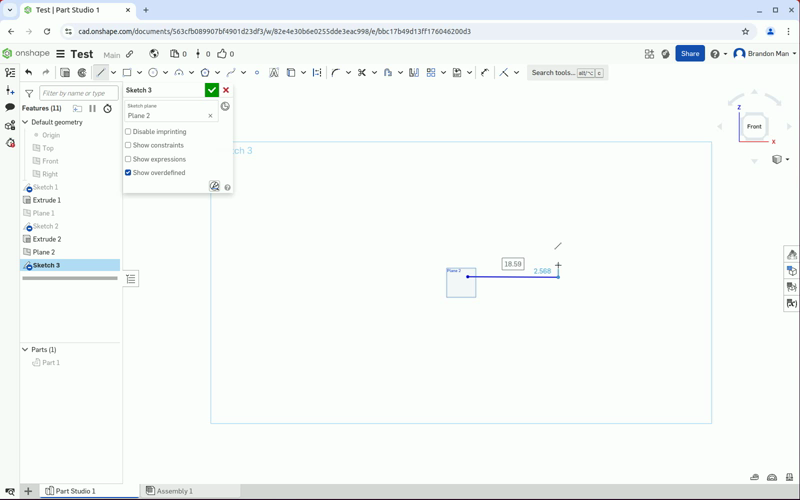
mouse_move(467, 264)
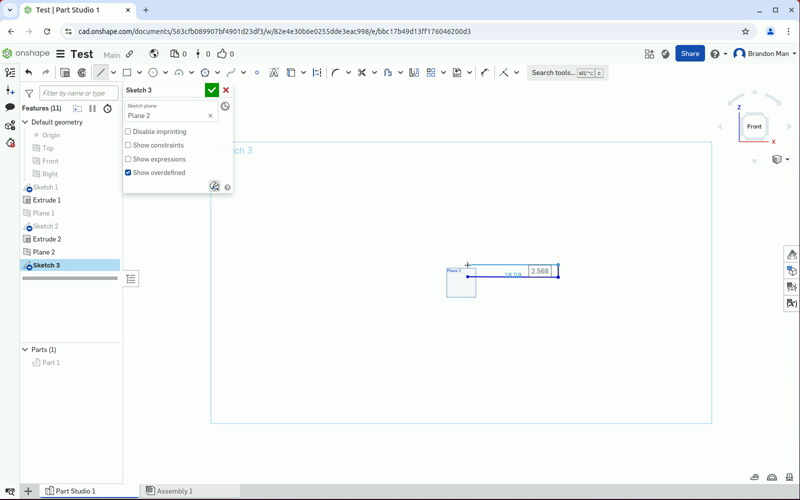
click(467, 264)
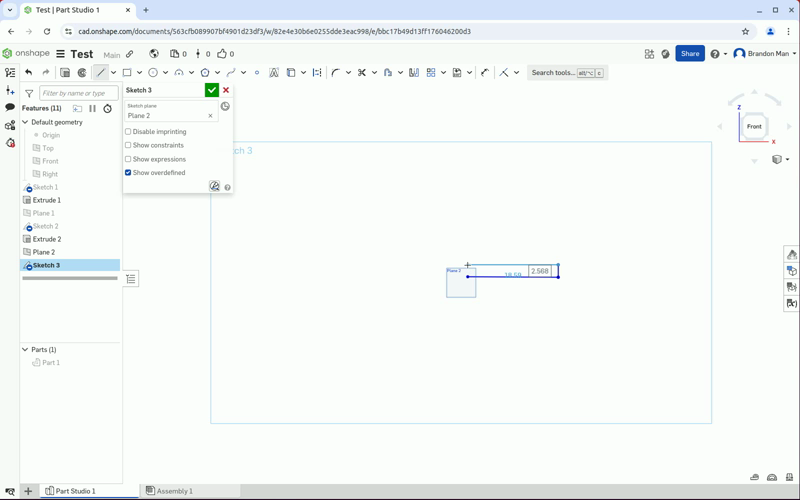
key_up(shift)
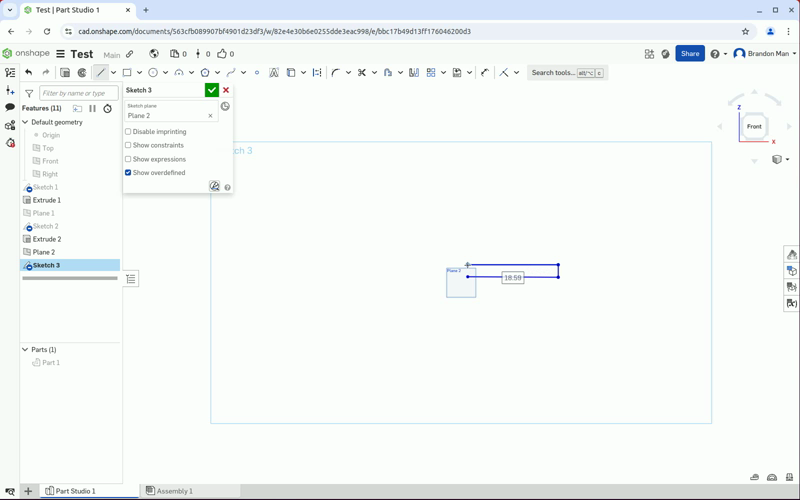
mouse_move(497, 264)
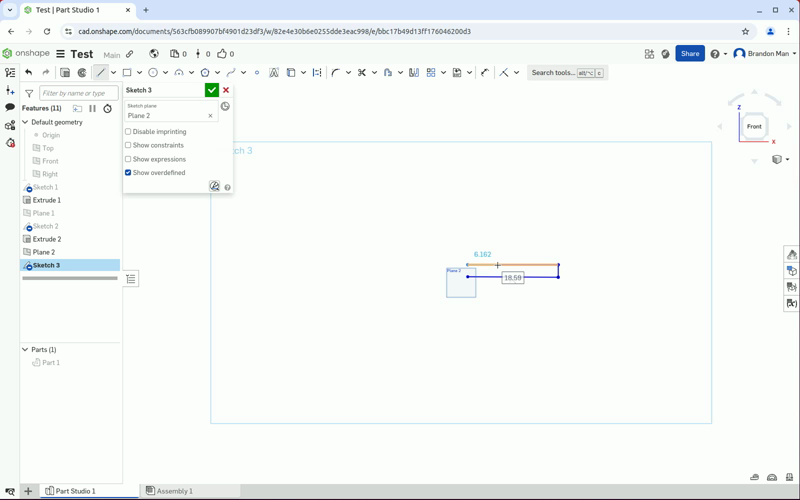
key_down(shift)
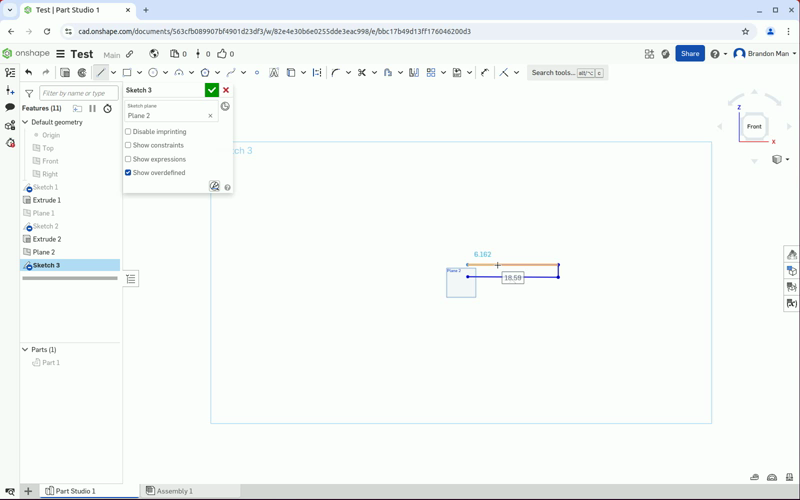
mouse_move(467, 276)
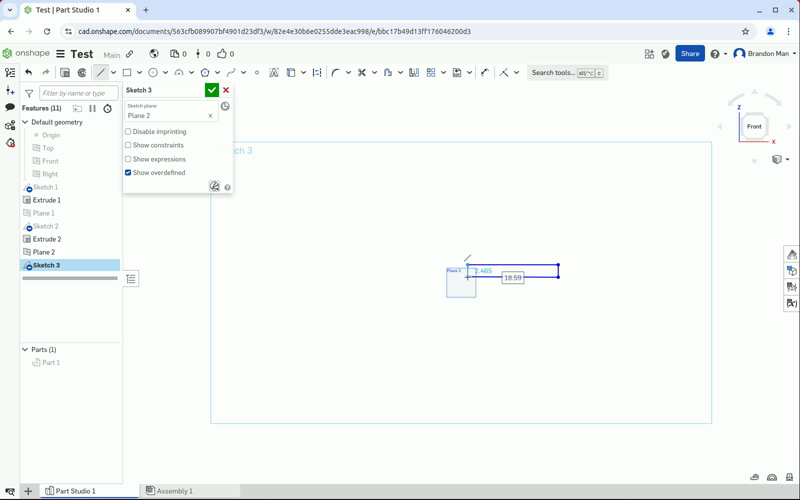
key_up(shift)
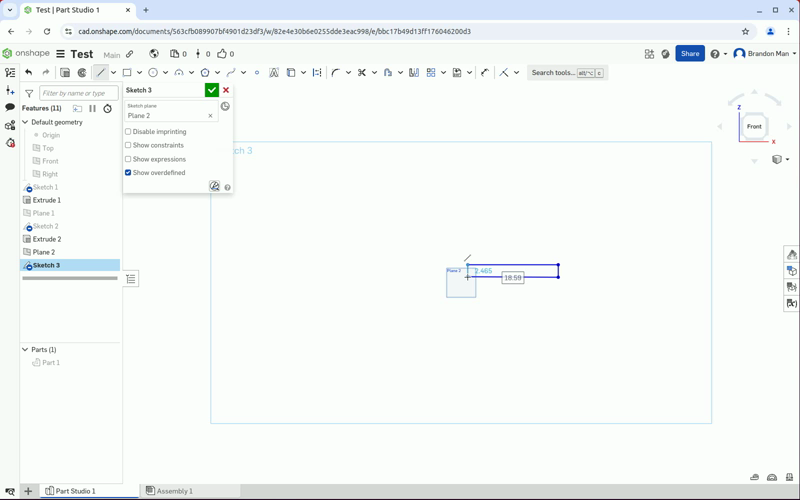
click(467, 276)
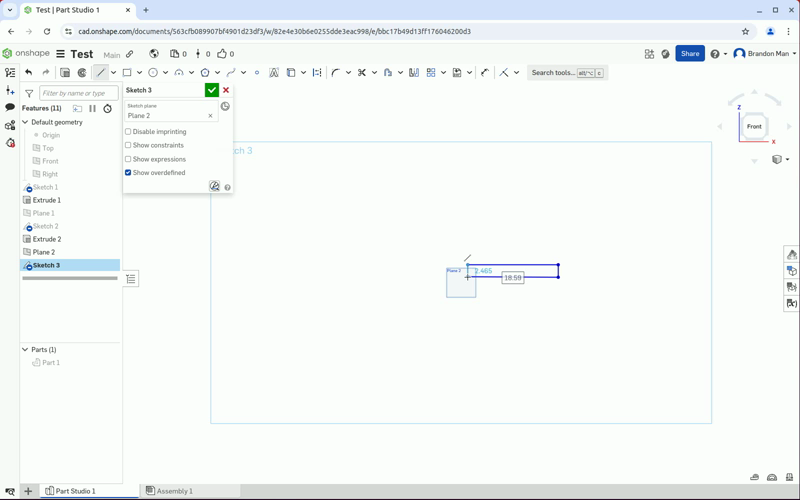
key(esc)
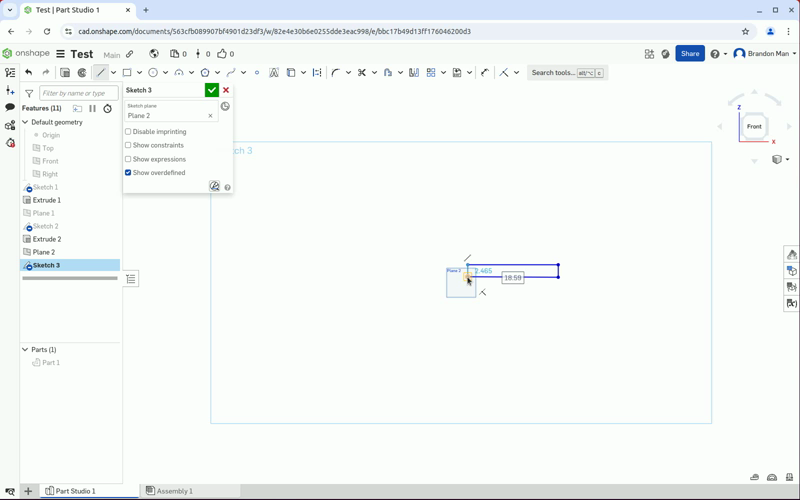
mouse_move(497, 265)
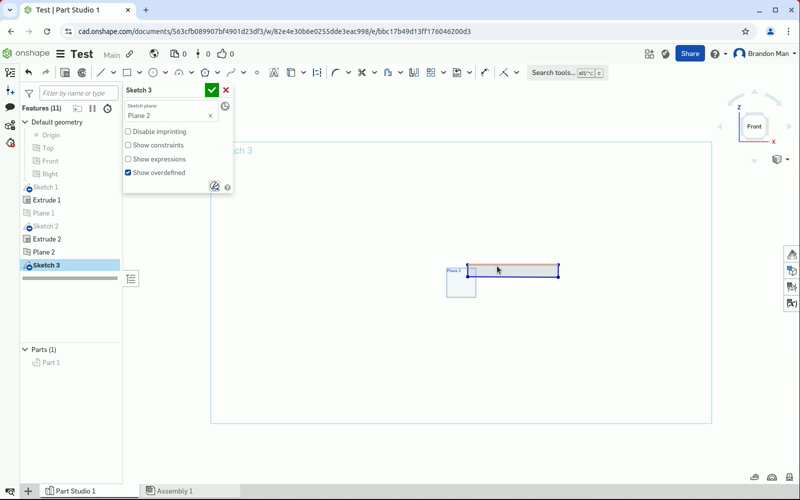
scroll(6)
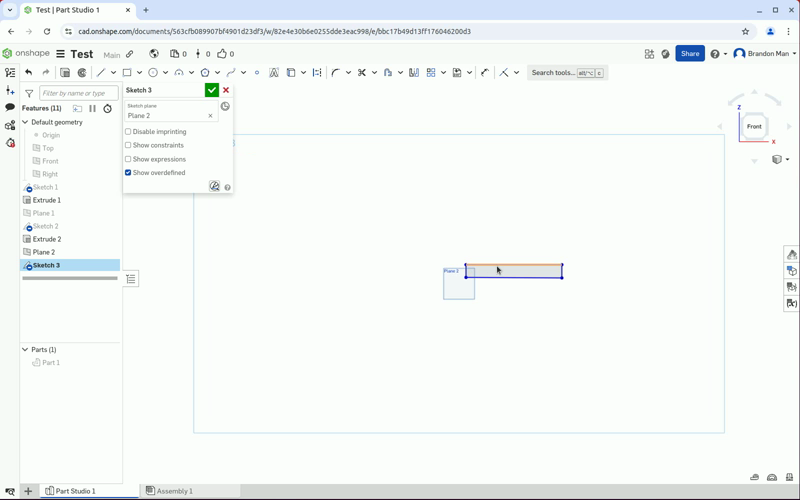
scroll(6)
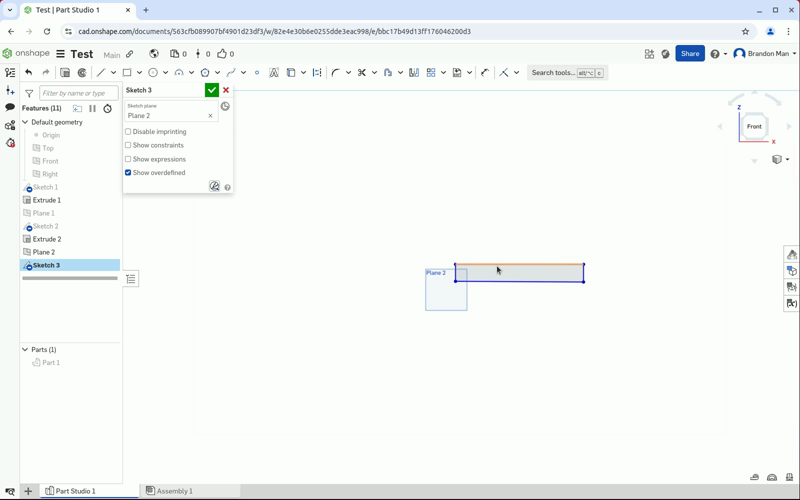
scroll(6)
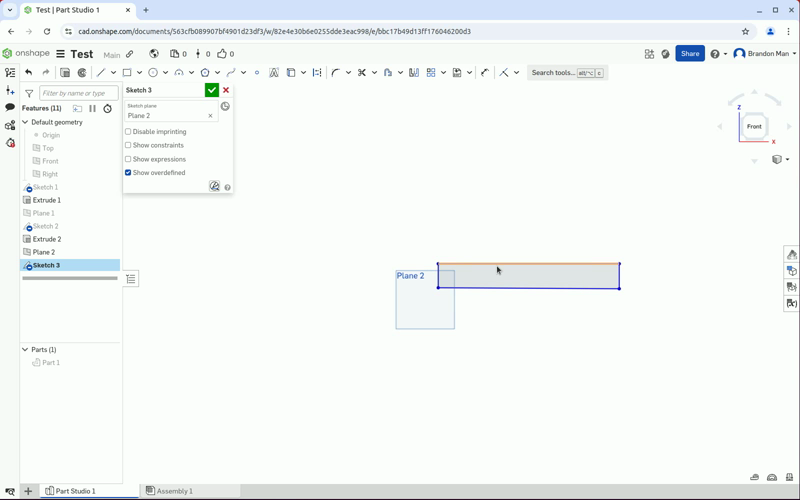
scroll(6)
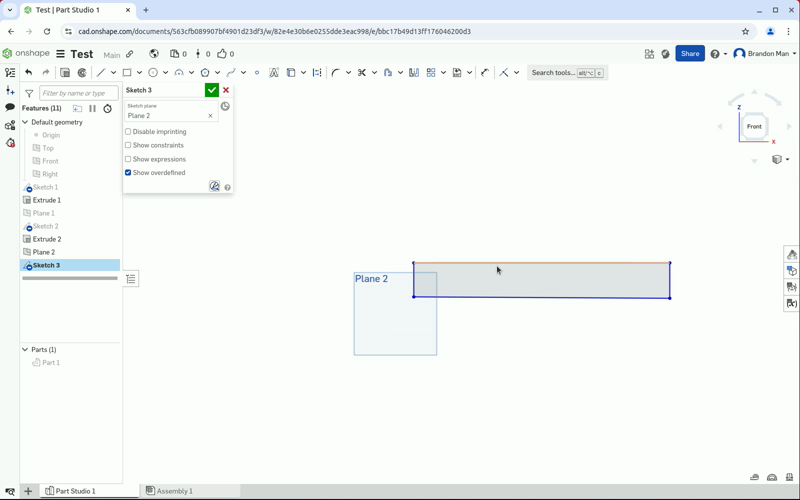
scroll(6)
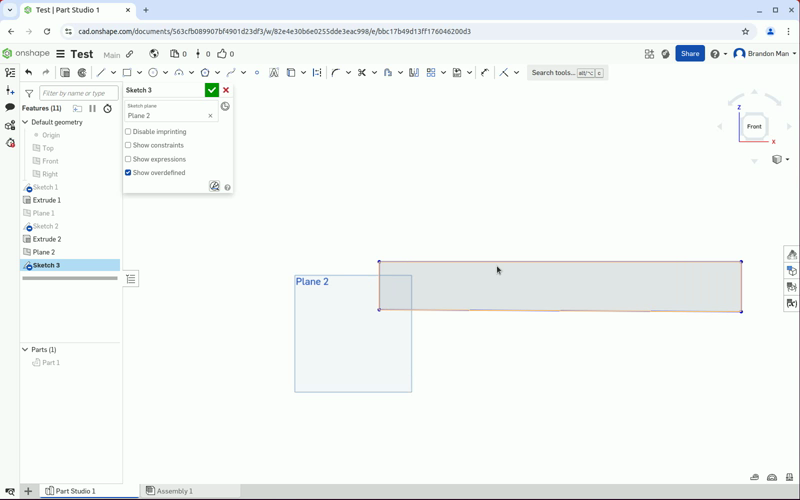
scroll(6)
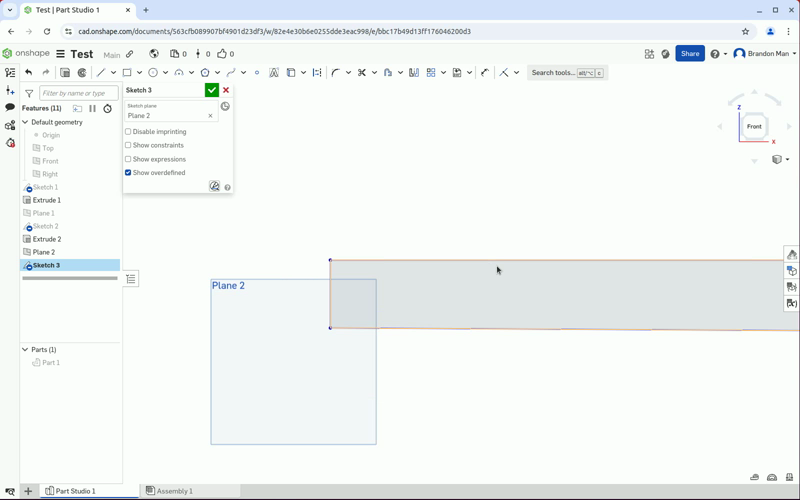
scroll(6)
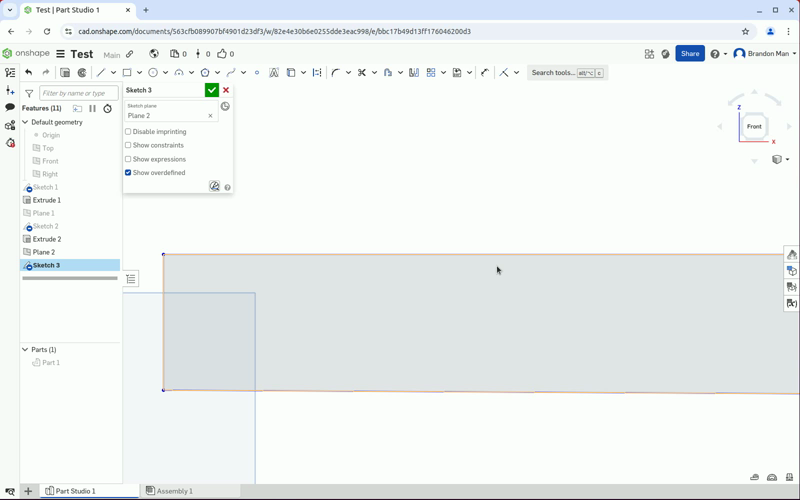
click(497, 265)
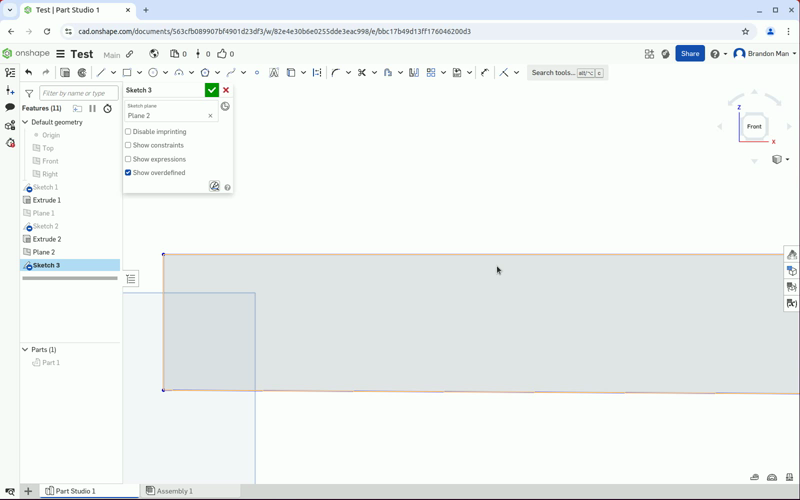
scroll(-6)
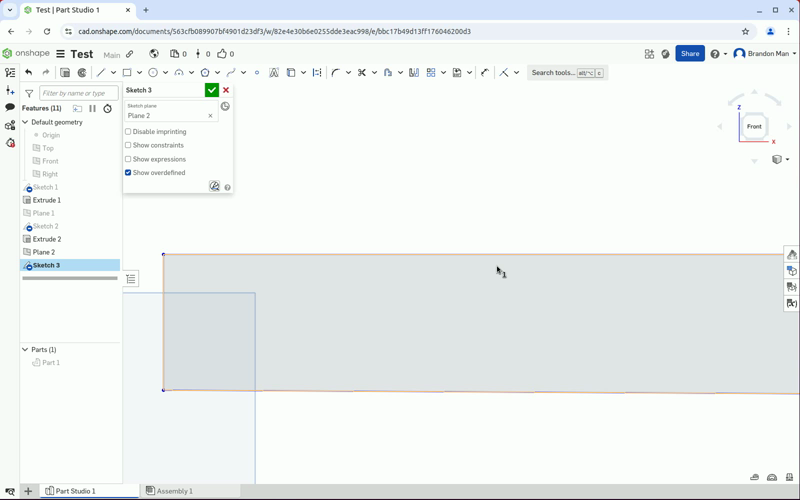
scroll(-6)
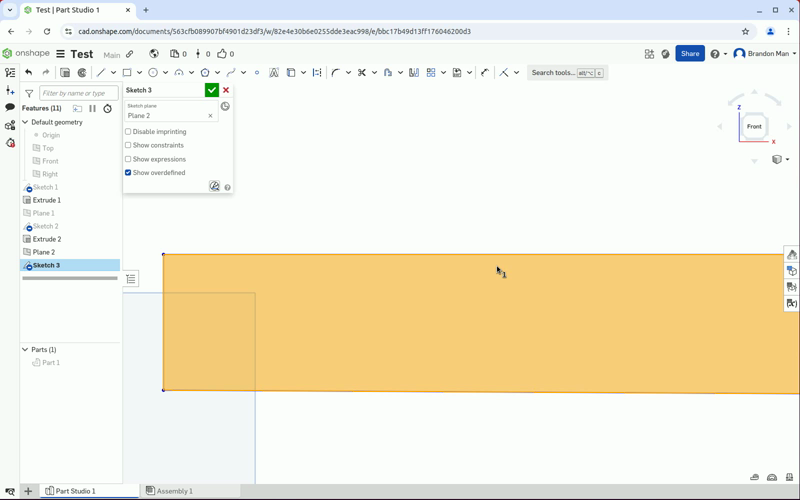
scroll(-6)
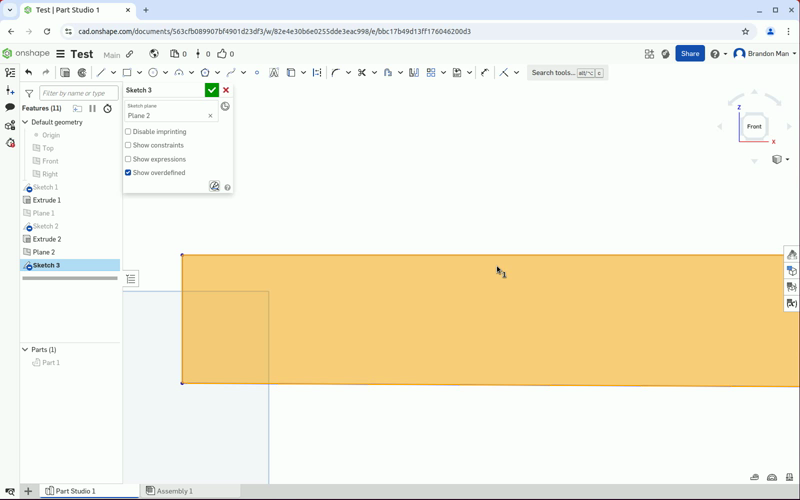
scroll(-6)
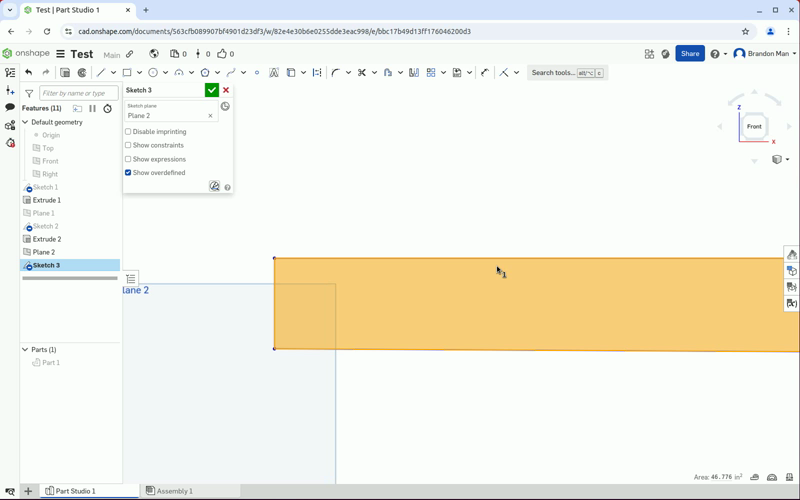
scroll(-6)
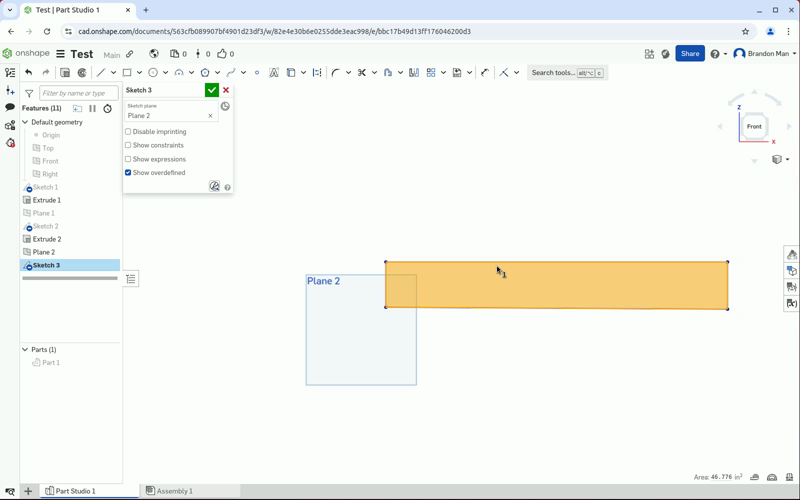
scroll(-6)
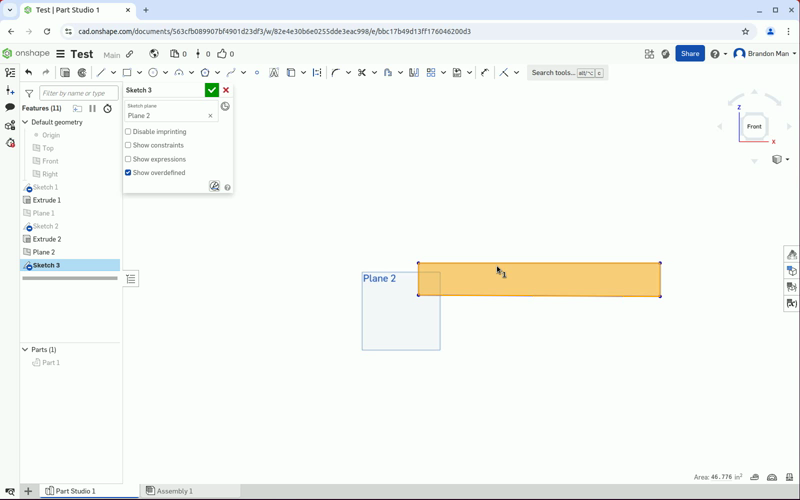
scroll(-6)
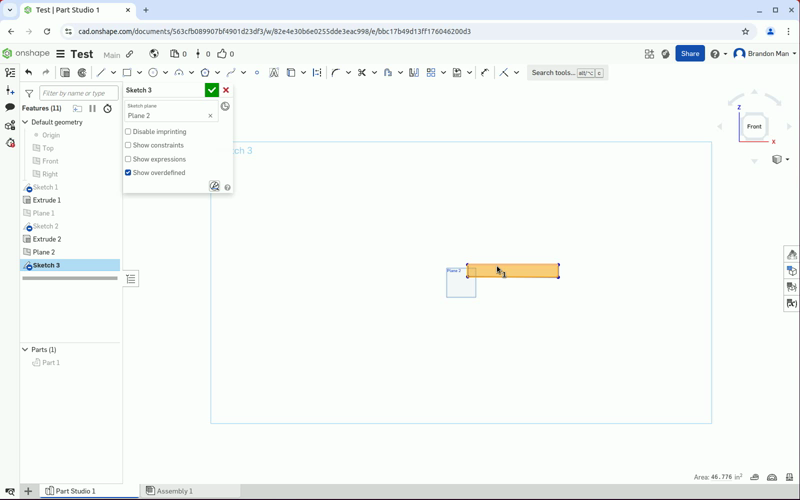
mouse_move(73, 352)
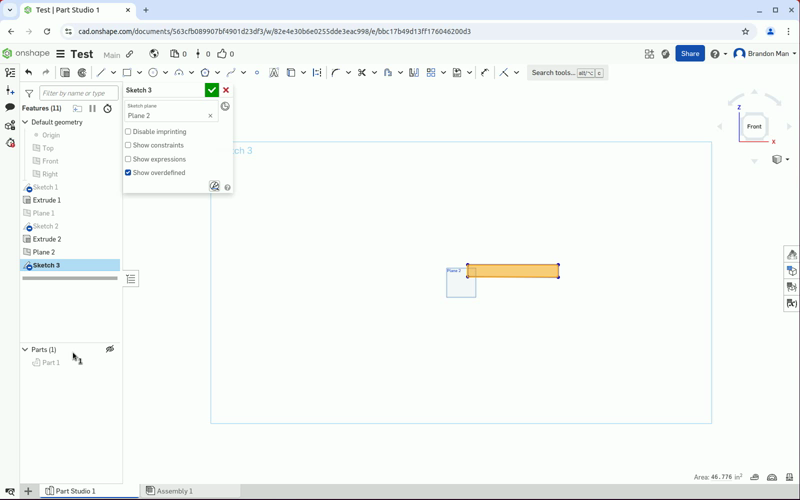
key(shift+y)
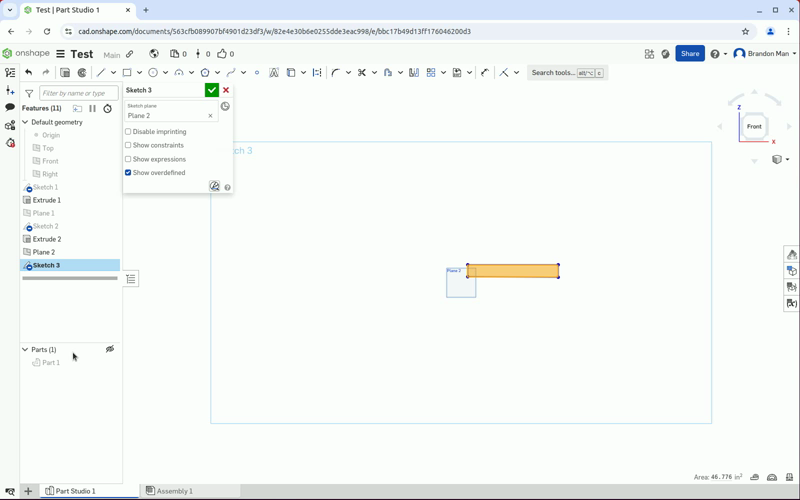
key(shift+e)
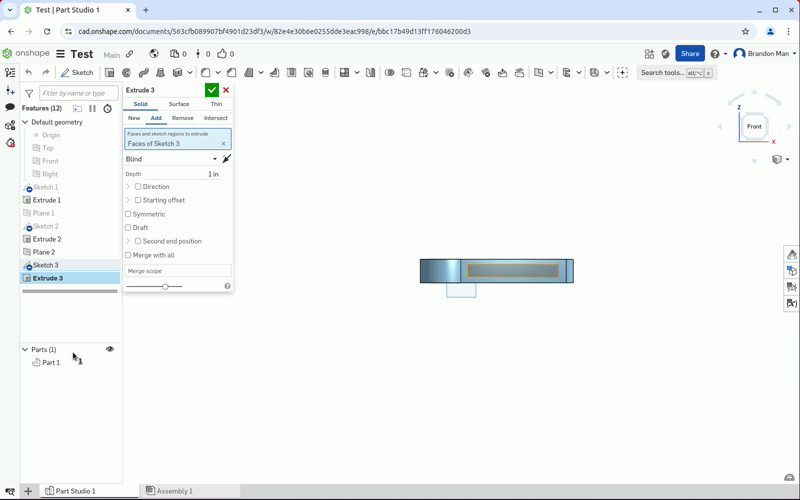
mouse_move(143, 106)
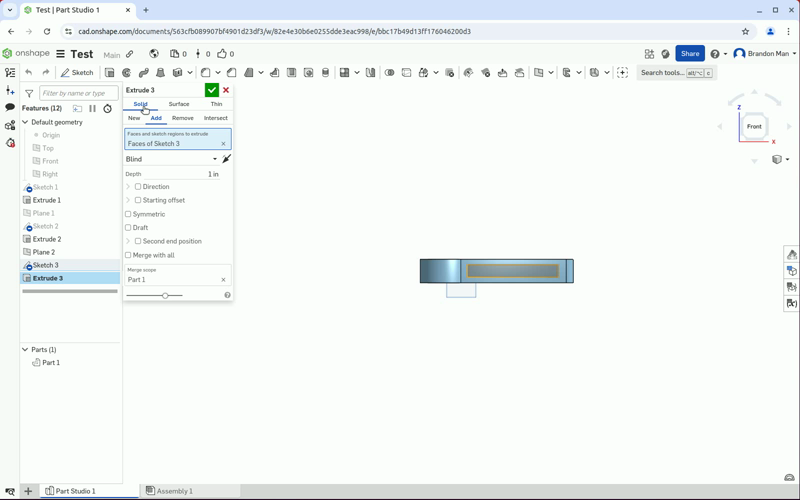
click(143, 106)
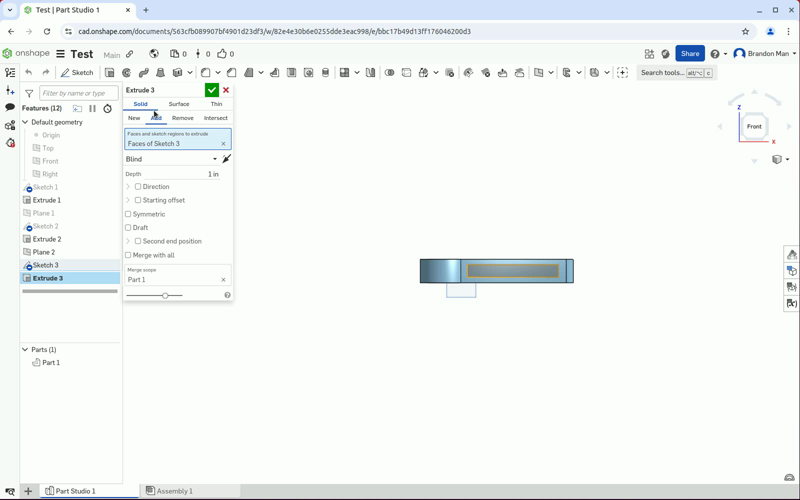
mouse_move(186, 120)
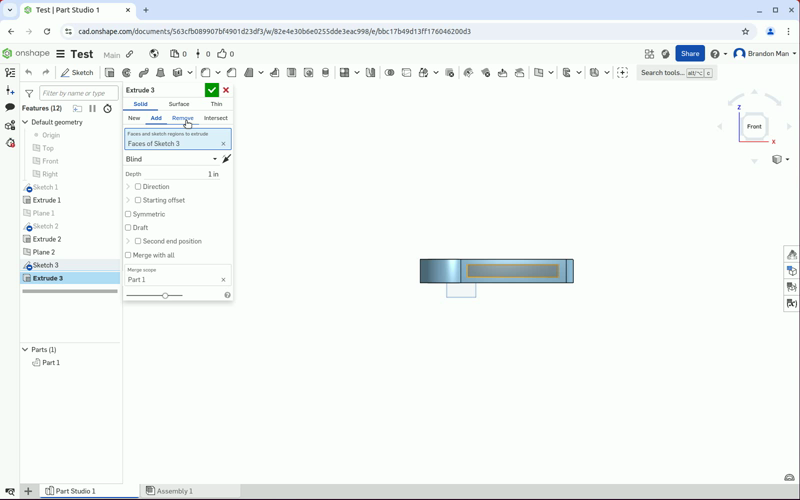
click(186, 120)
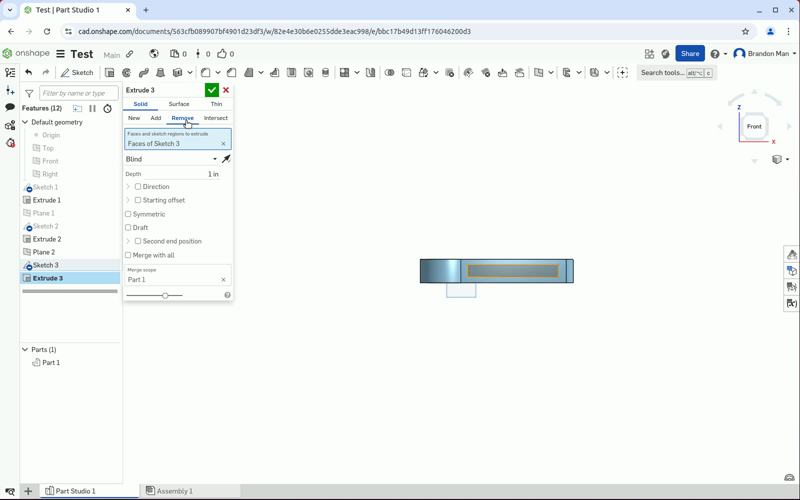
key(tab, 4)
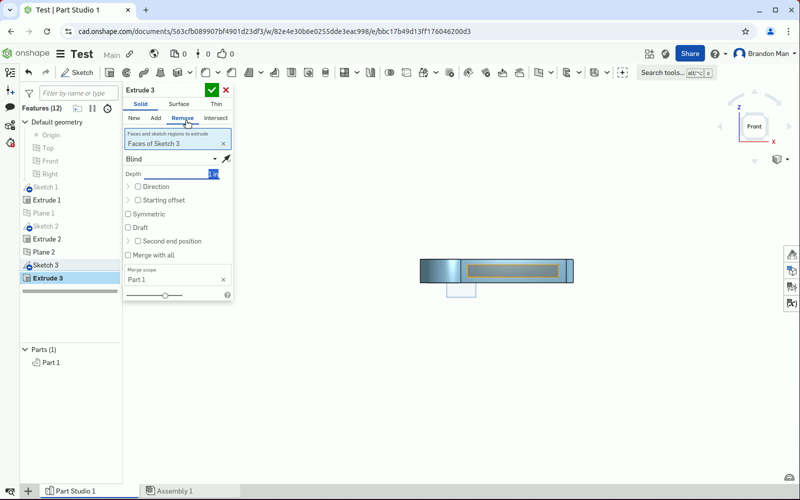
text(7.703)
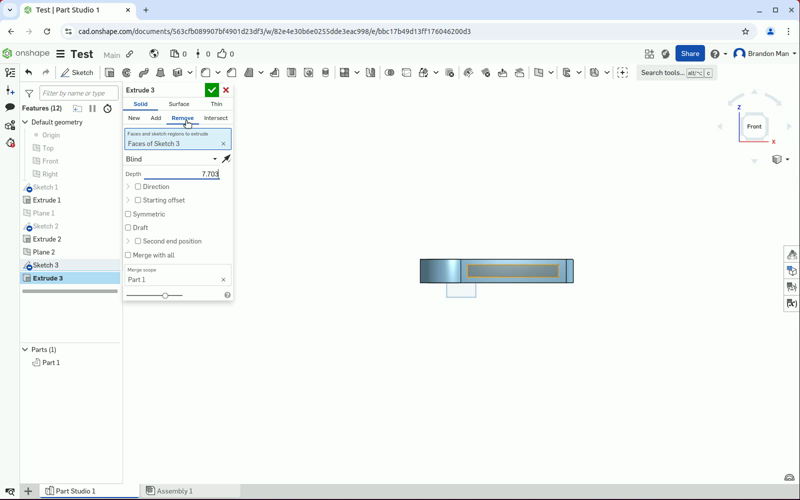
key(tab, 6)
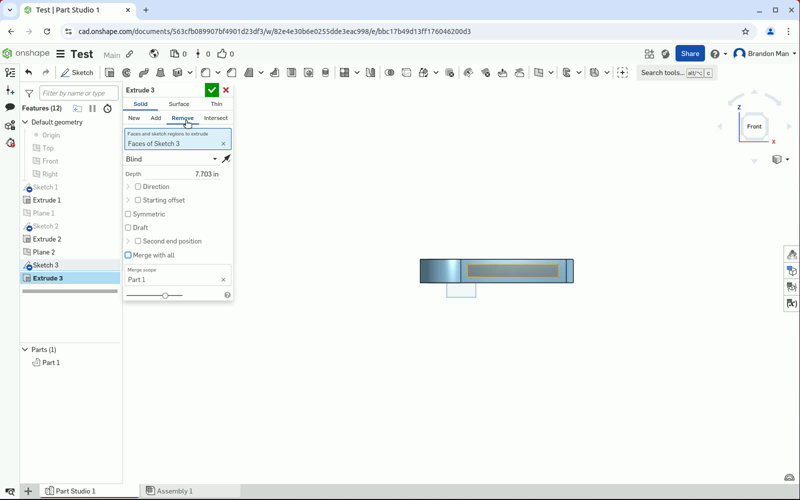
key(space)
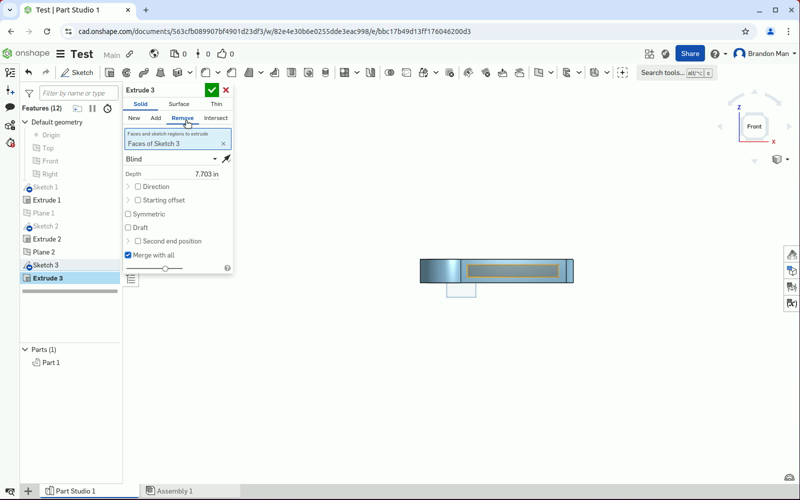
key(enter)
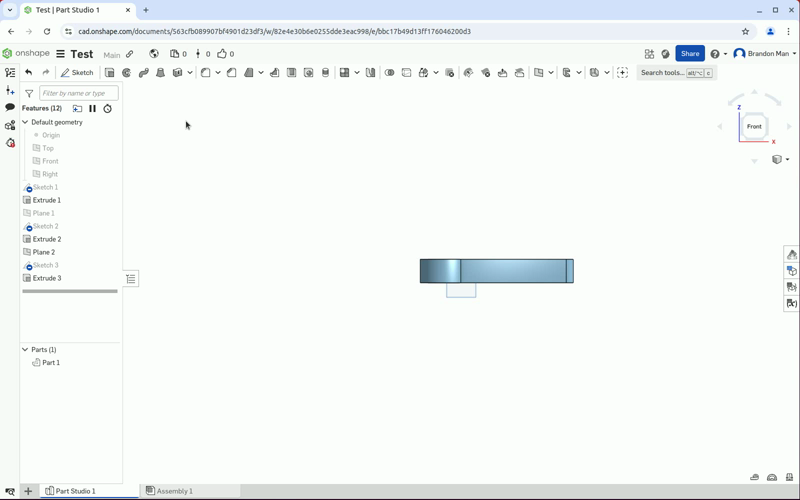
key(shift+h)
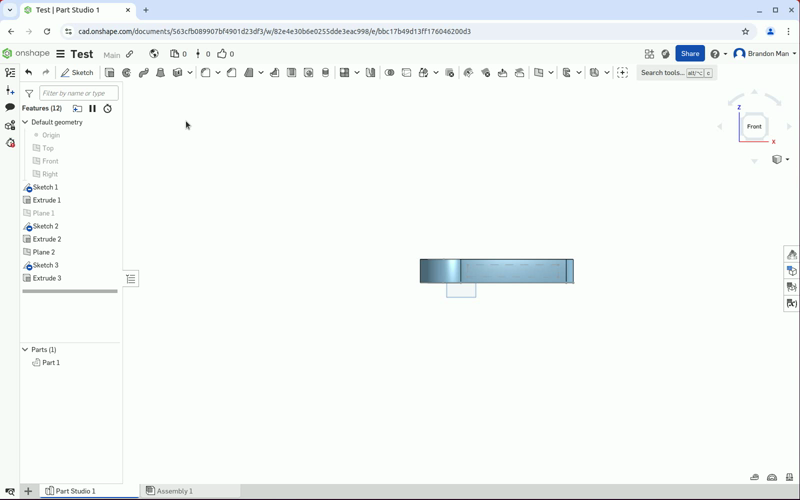
key(shift+h)
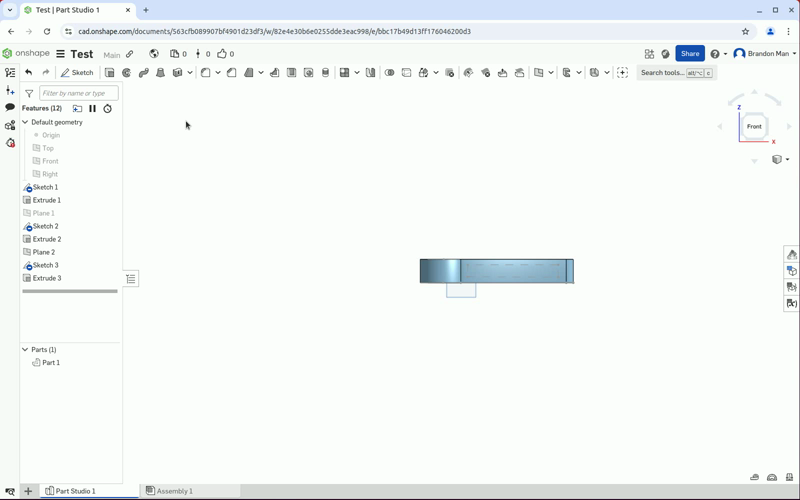
key(shift+7)
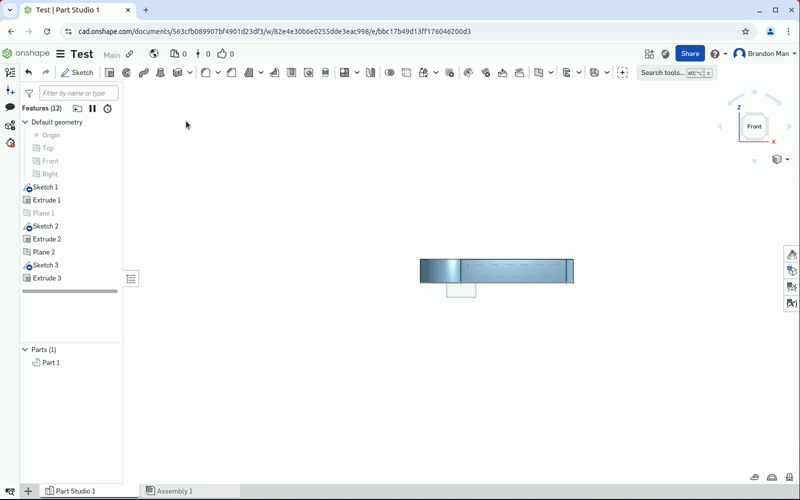
key(left, 2)
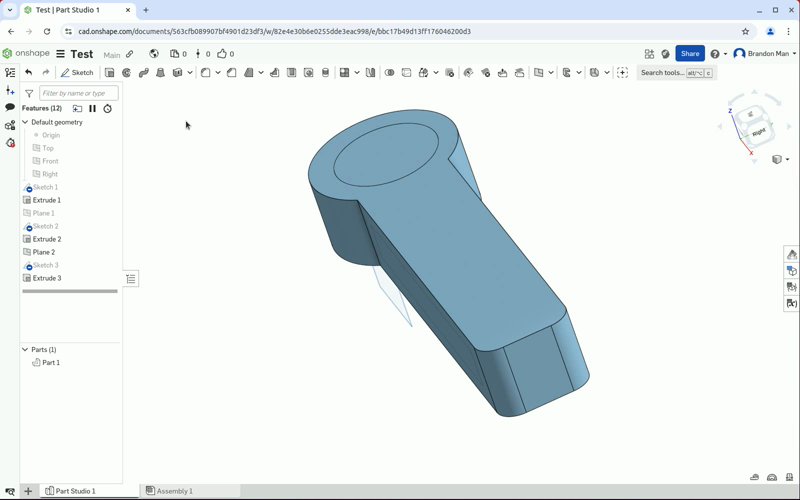
key(down, 2)
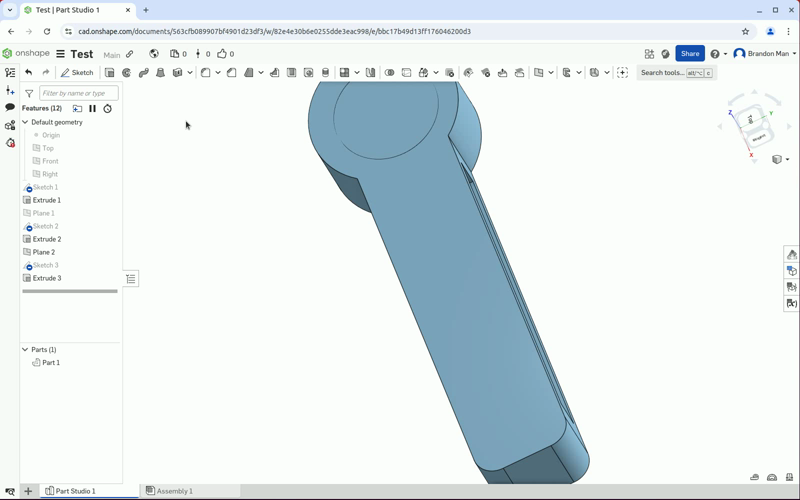
key(up, 2)
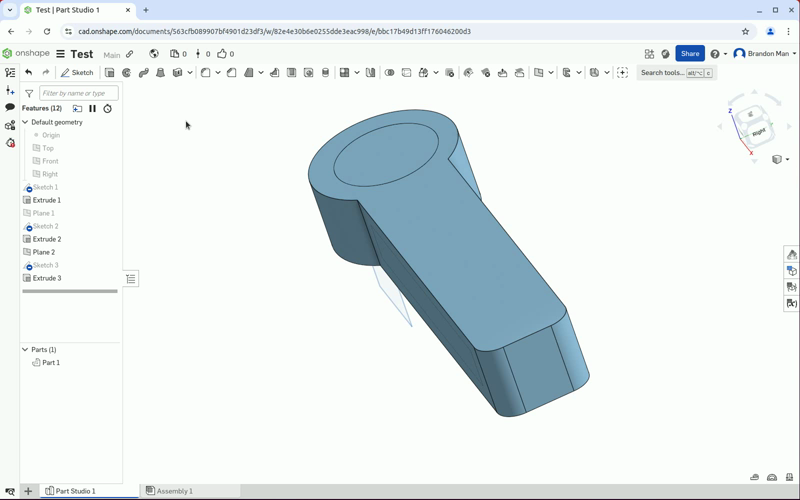
key(right, 2)
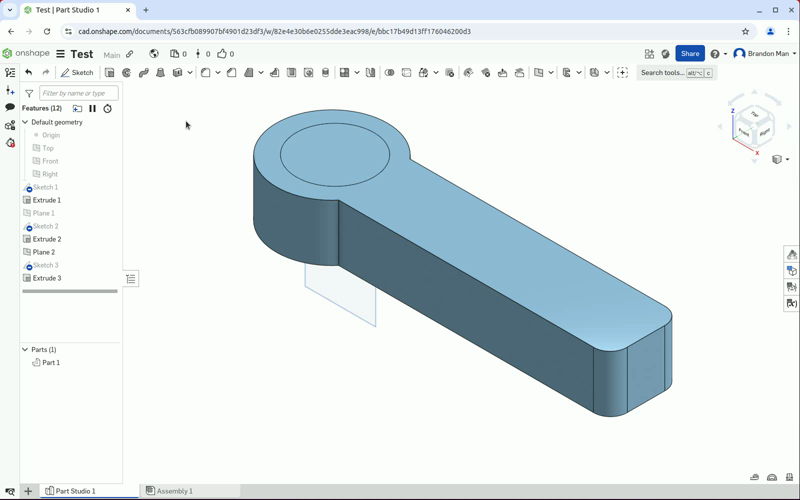
mouse_move(73, 189)
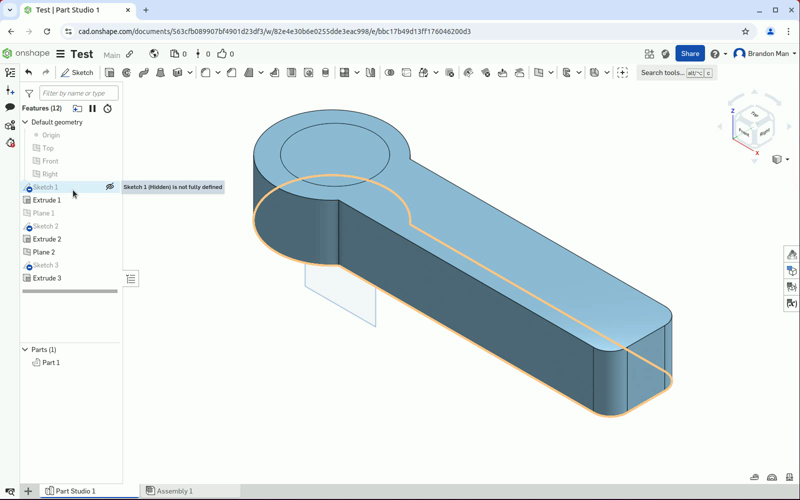
click(73, 189)